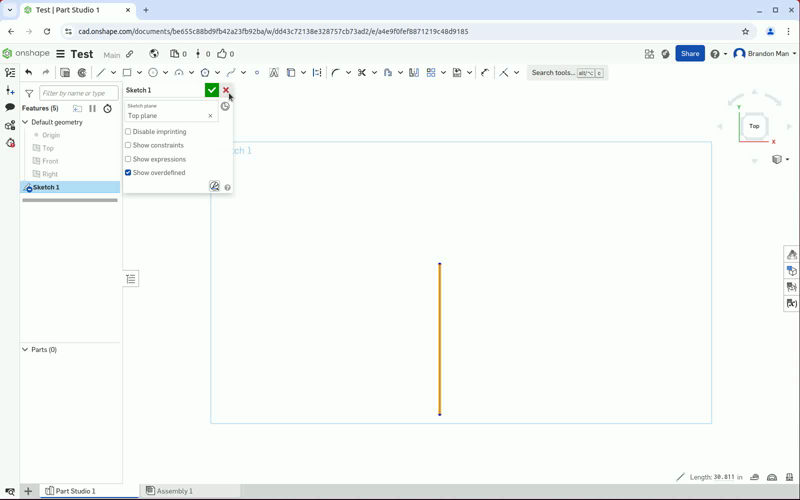
key(shift+h)
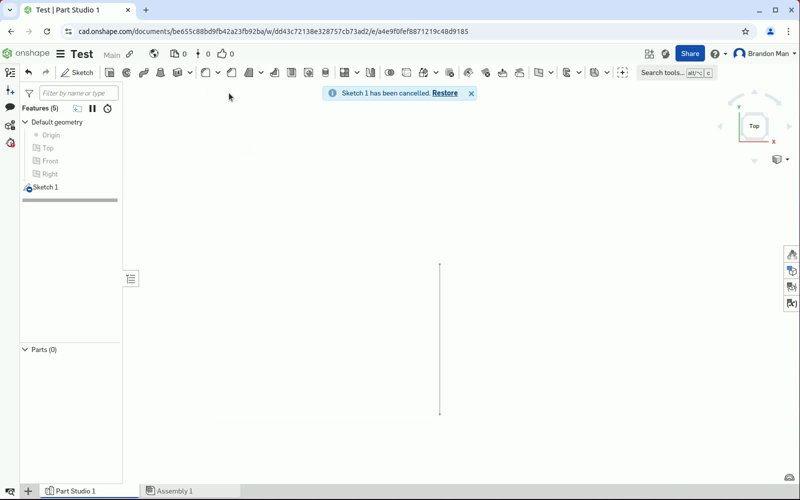
key(shift+s)
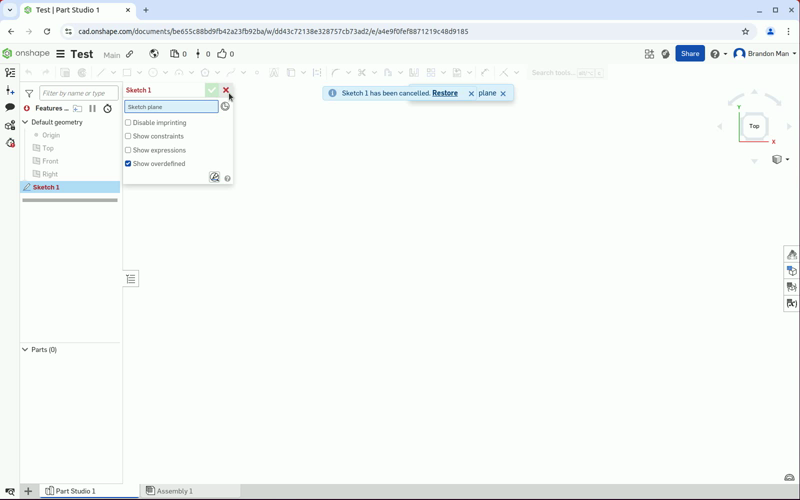
mouse_move(73, 150)
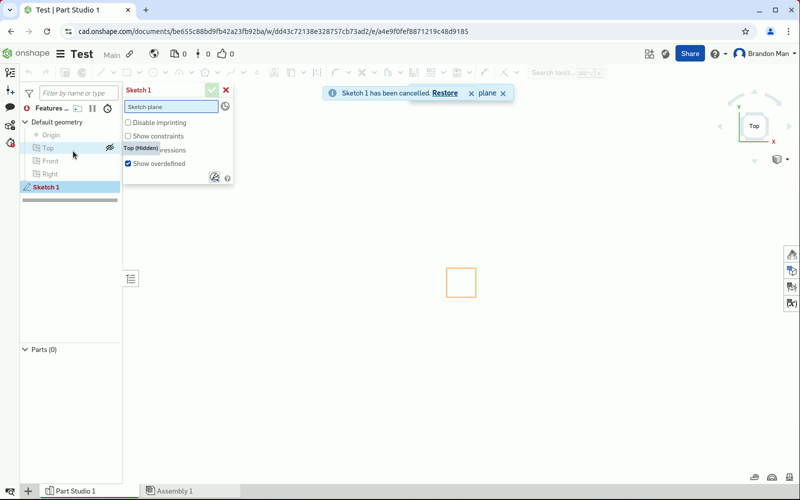
click(73, 150)
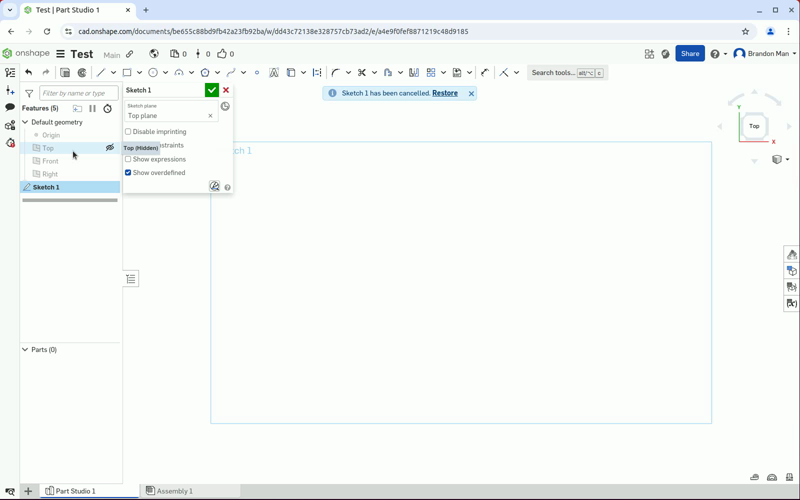
mouse_move(73, 352)
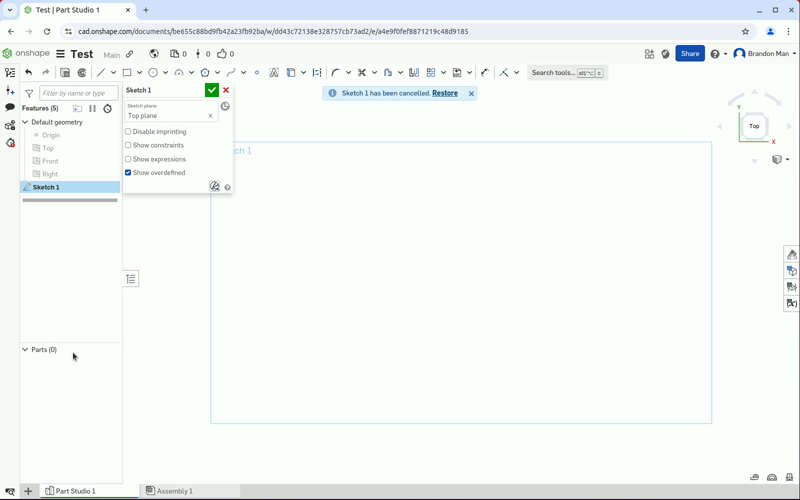
key(y)
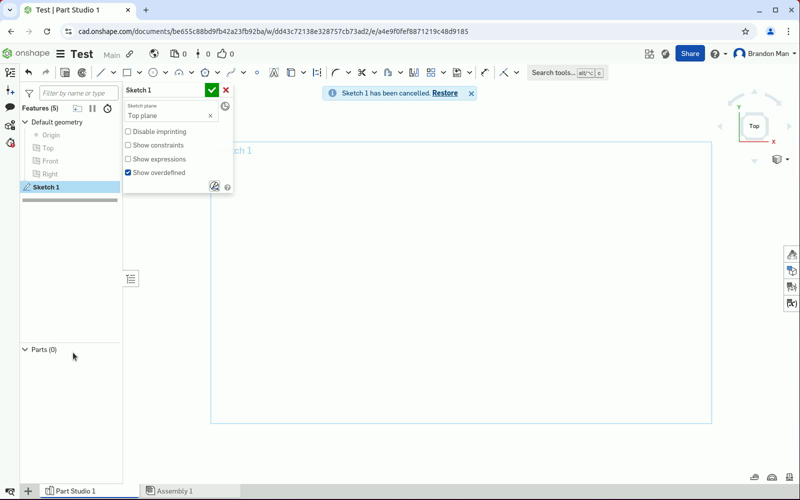
key(l)
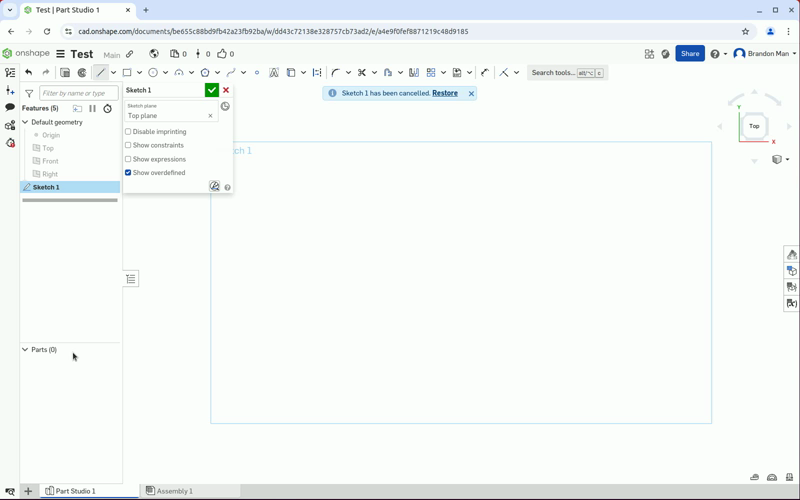
key_down(shift)
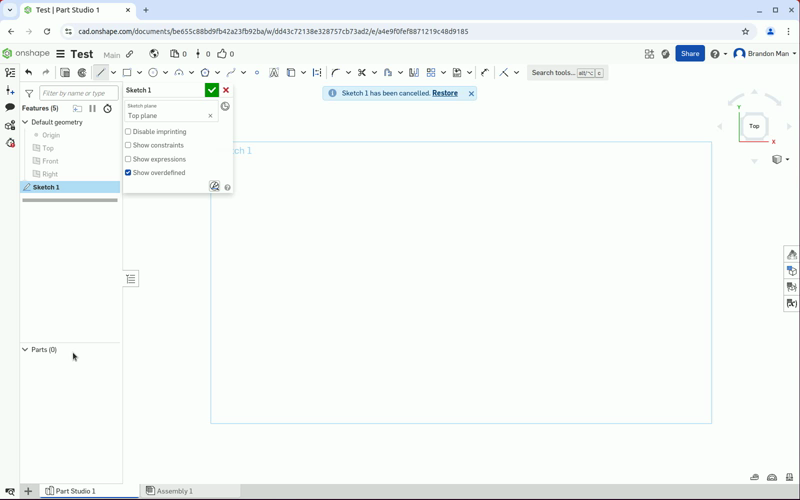
mouse_move(352, 395)
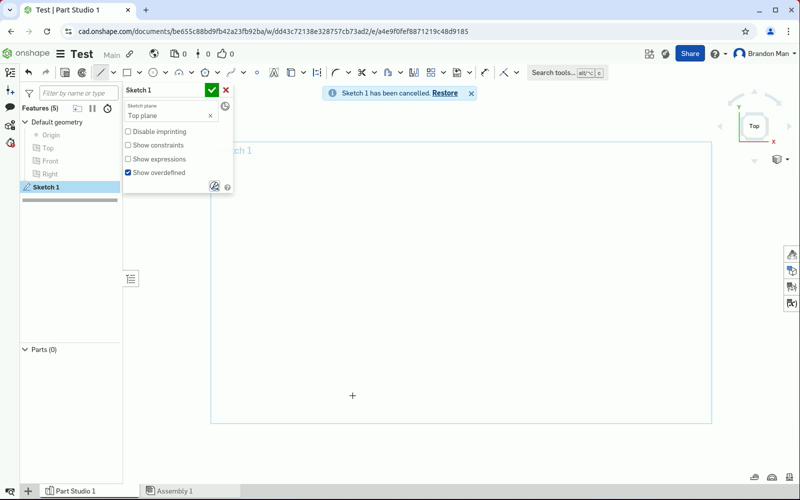
click(352, 395)
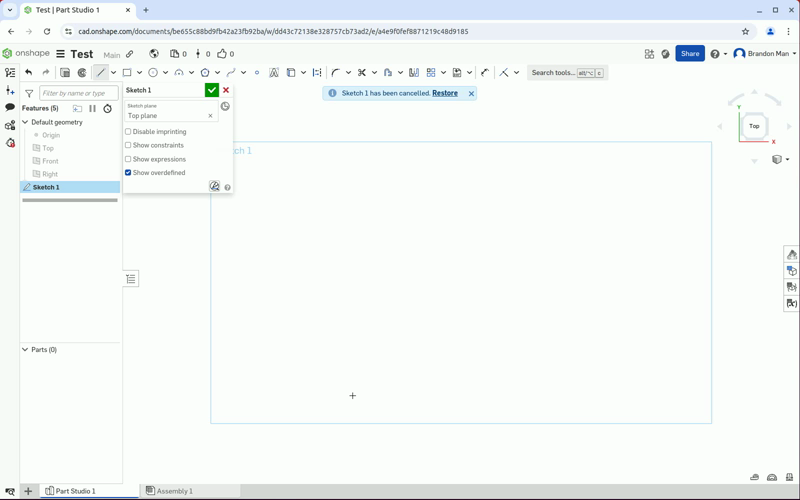
key_up(shift)
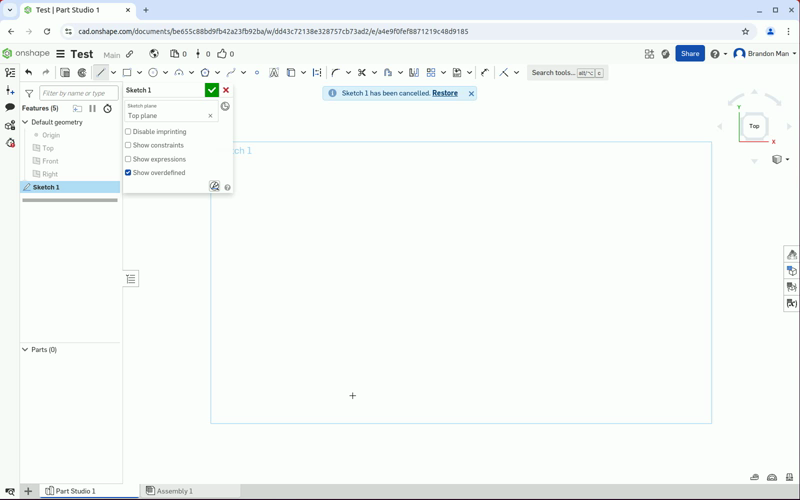
key_down(shift)
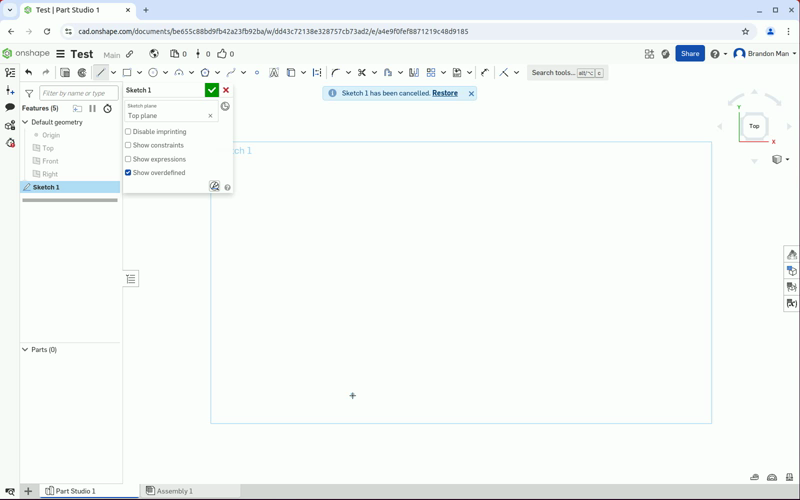
mouse_move(567, 395)
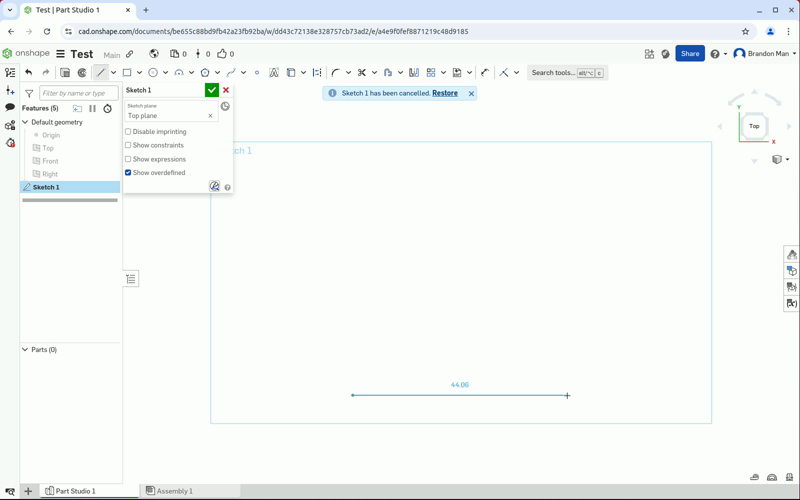
click(567, 395)
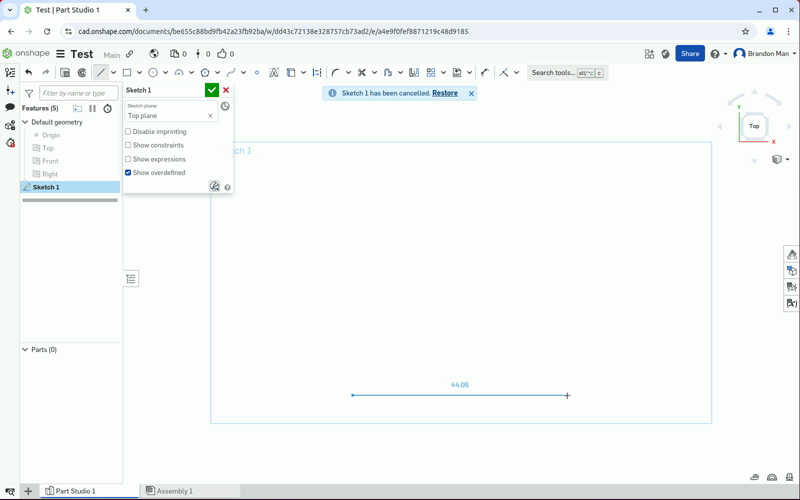
key_up(shift)
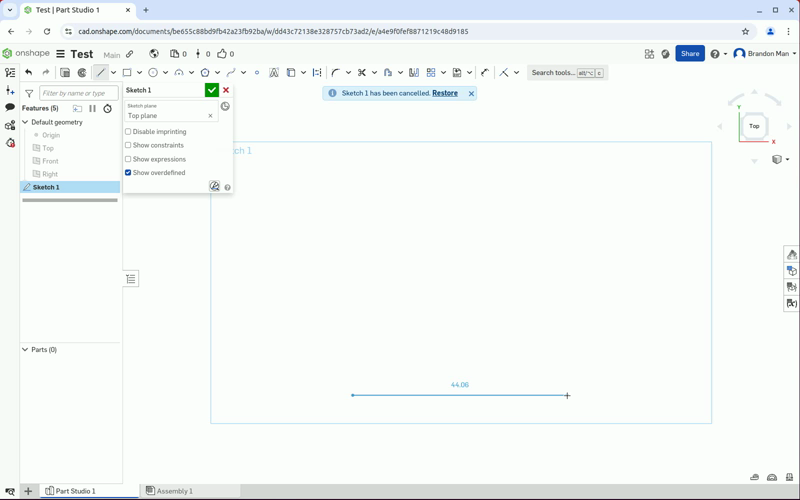
key_down(shift)
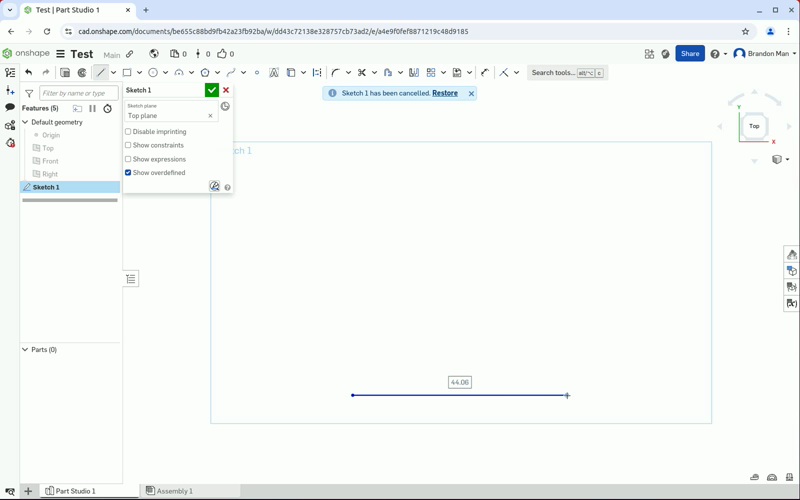
mouse_move(567, 171)
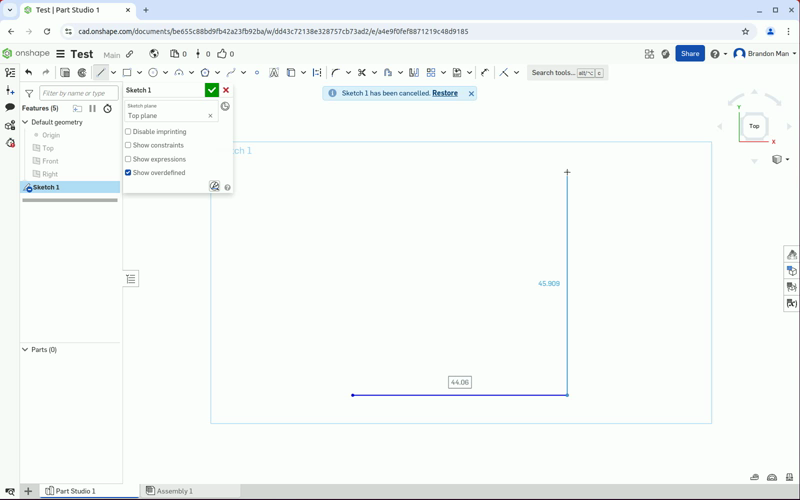
click(567, 171)
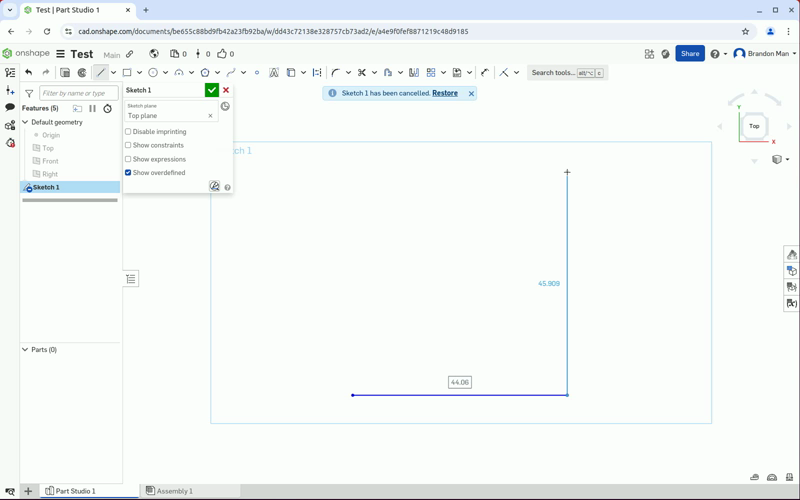
key_up(shift)
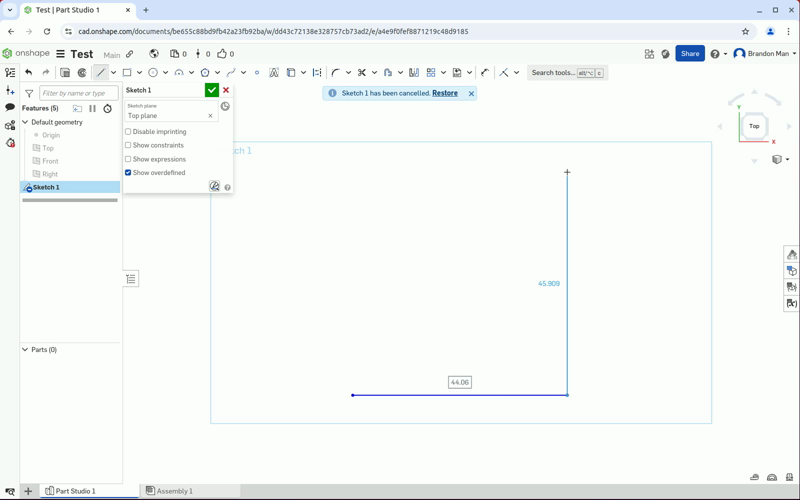
key_down(shift)
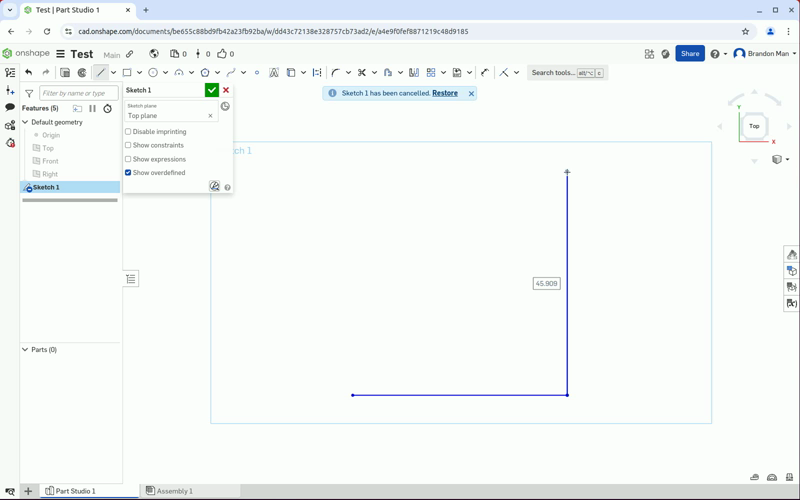
mouse_move(352, 171)
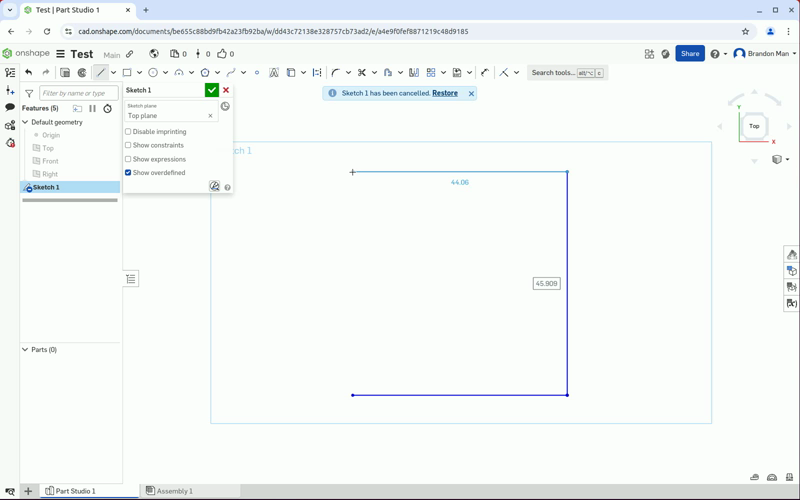
click(352, 171)
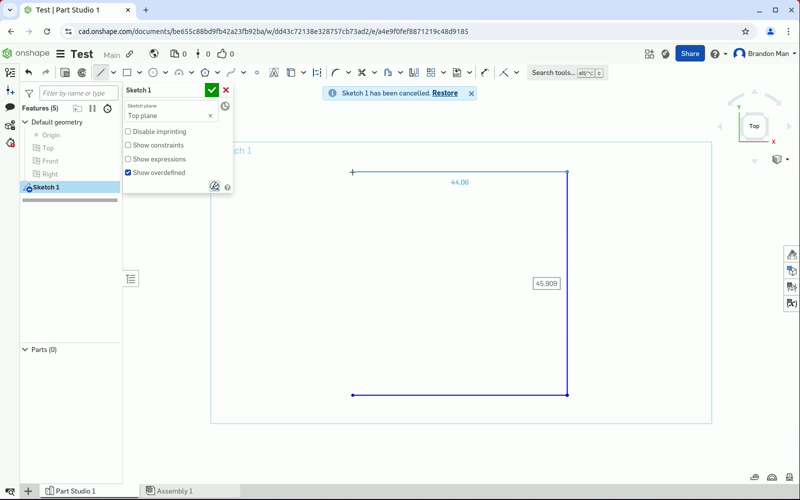
key_up(shift)
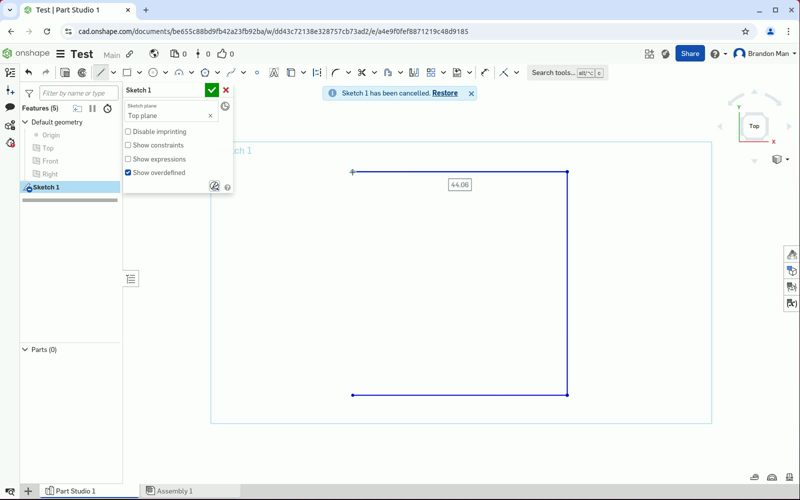
key_down(shift)
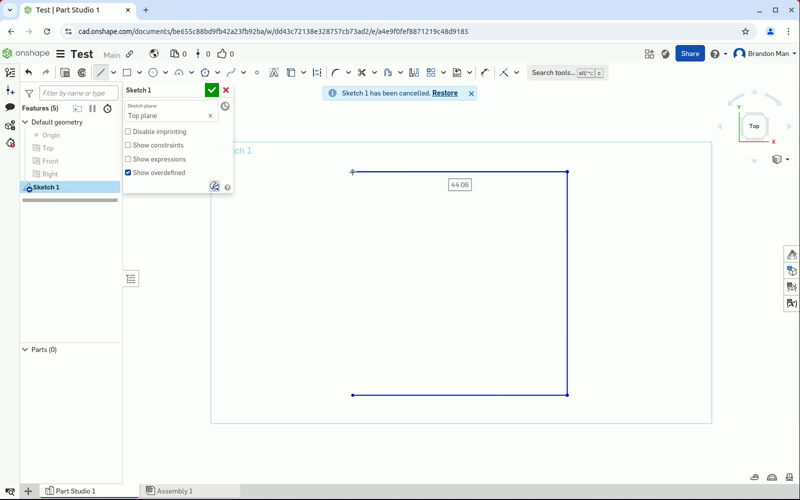
mouse_move(352, 395)
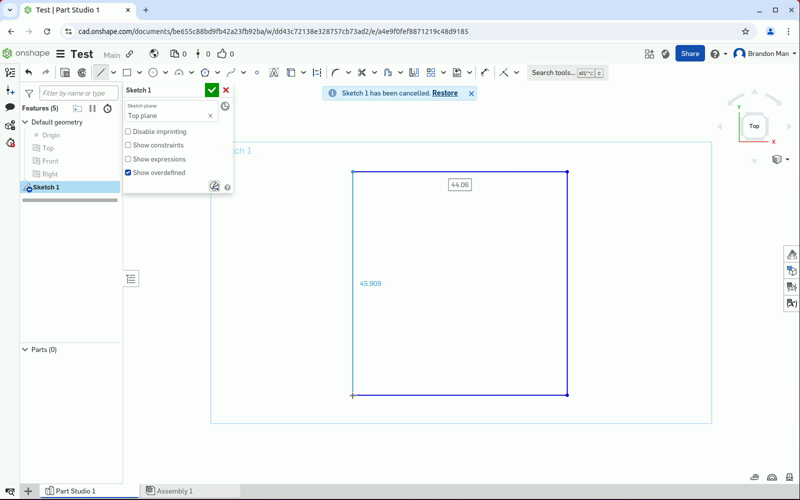
key_up(shift)
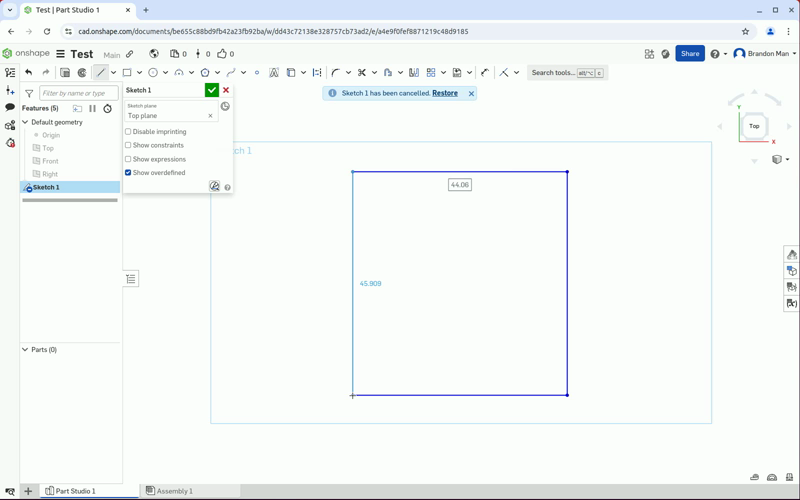
click(352, 395)
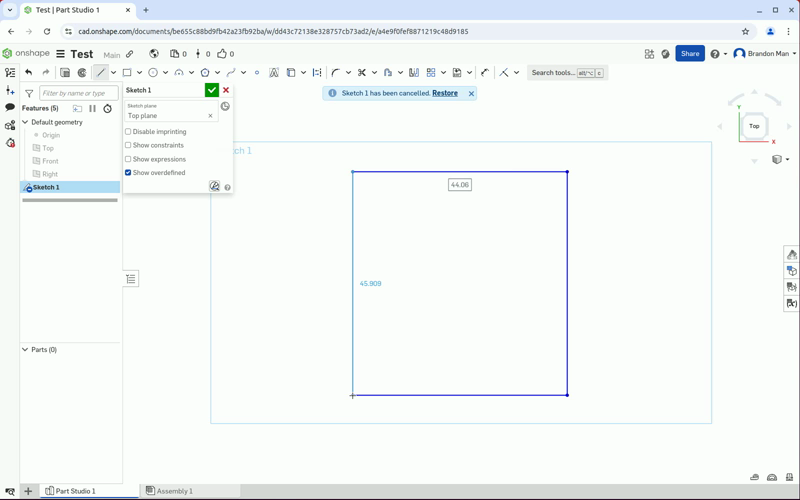
key(esc)
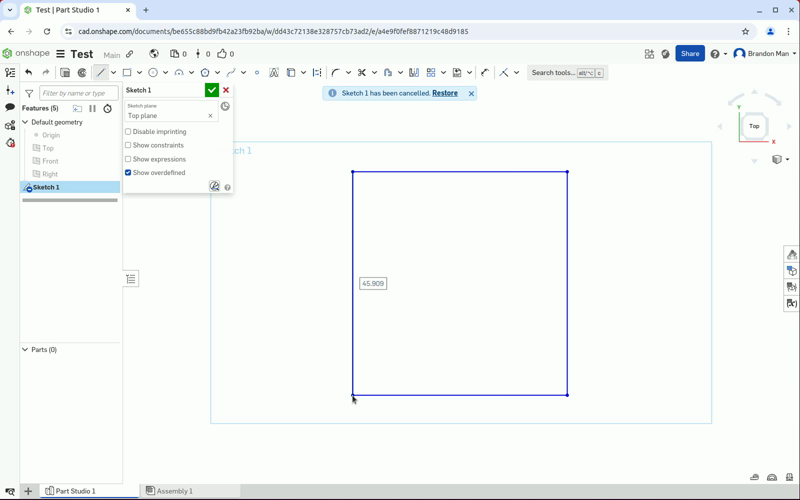
mouse_move(505, 210)
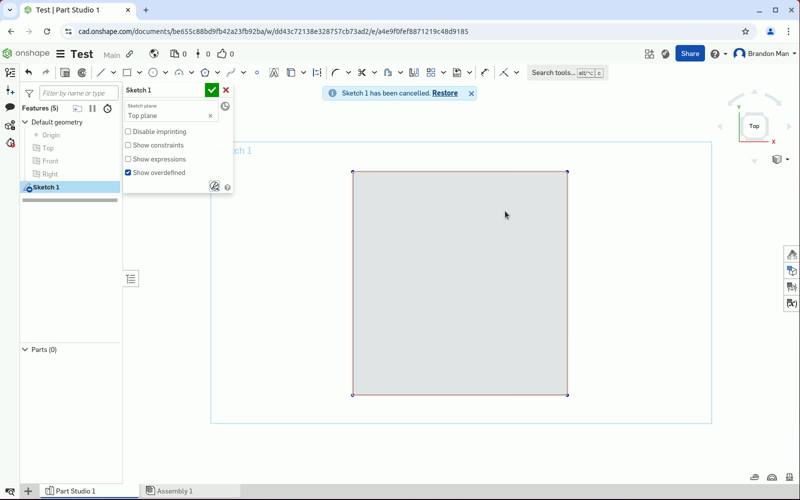
click(505, 210)
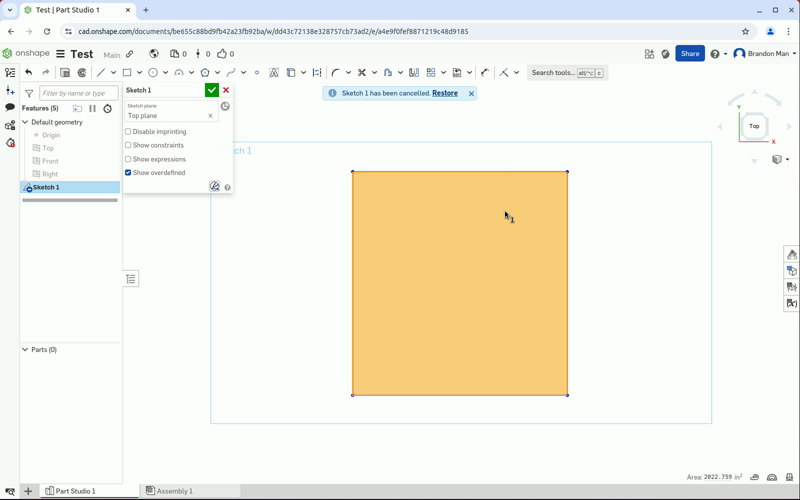
mouse_move(73, 352)
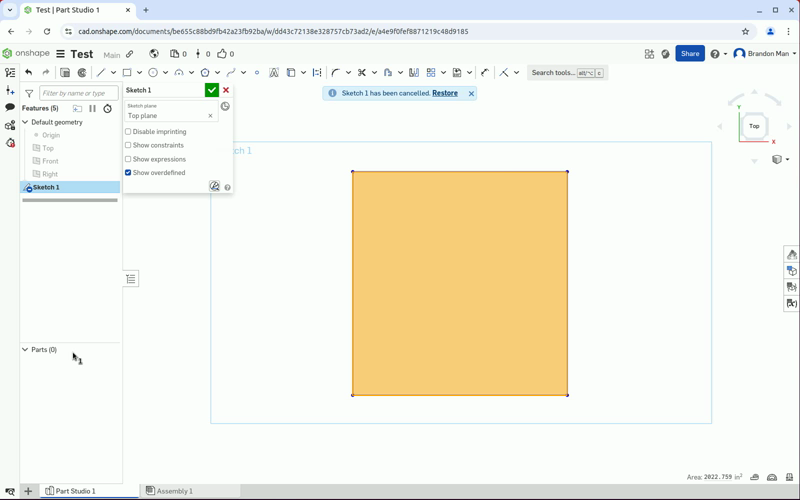
key(shift+y)
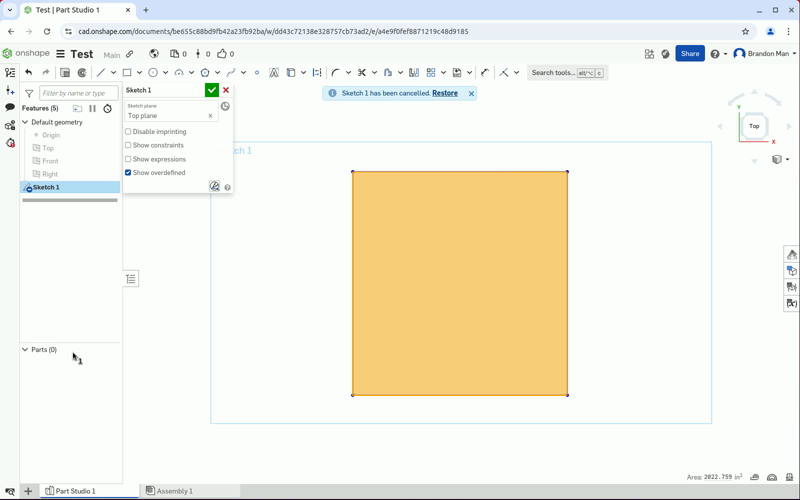
key(shift+e)
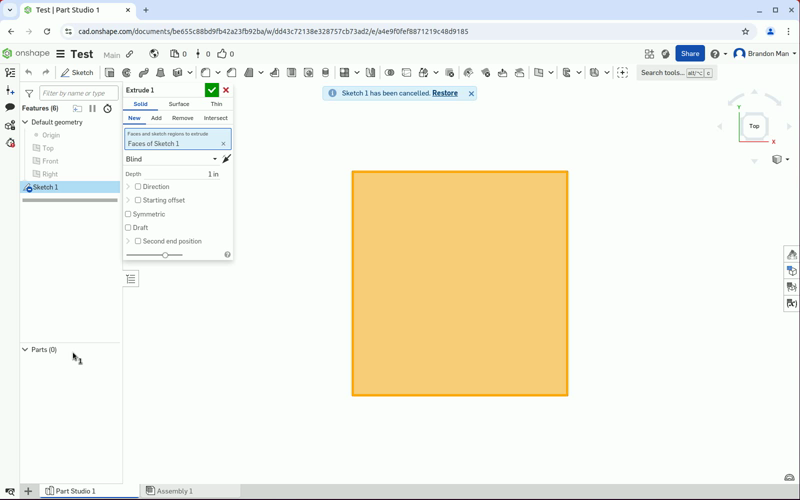
mouse_move(143, 106)
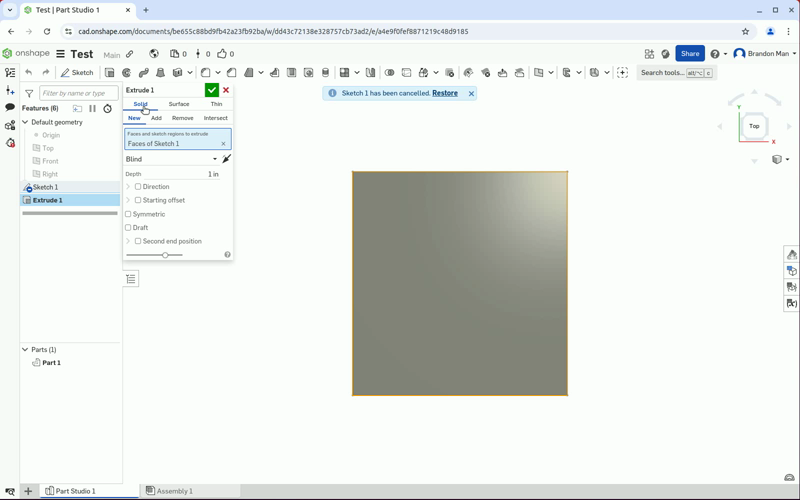
click(143, 106)
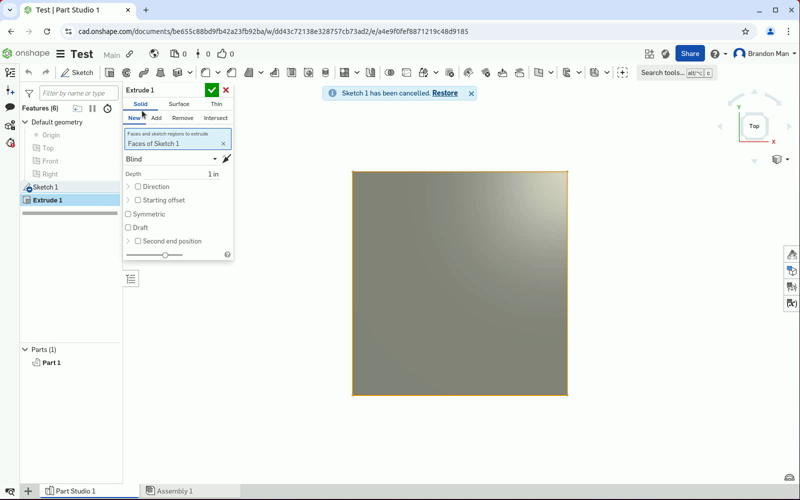
mouse_move(137, 120)
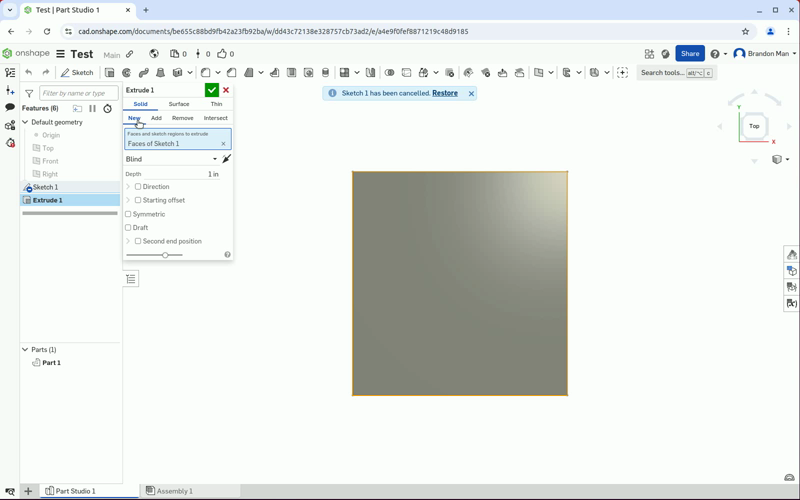
click(137, 120)
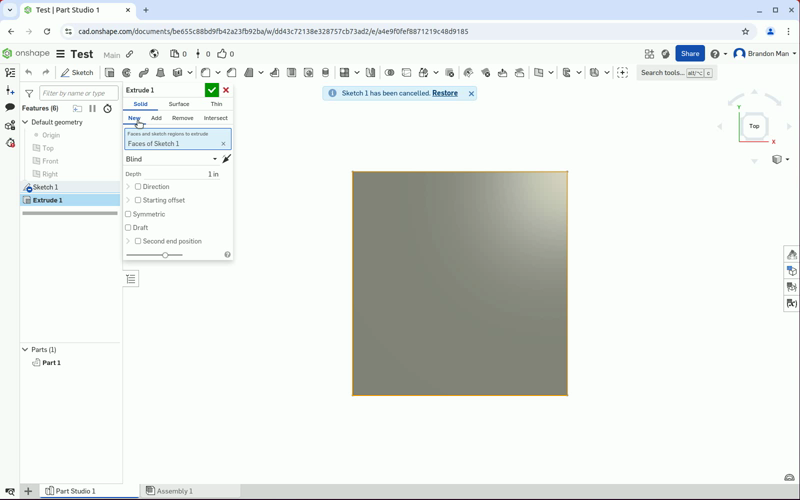
key(tab, 4)
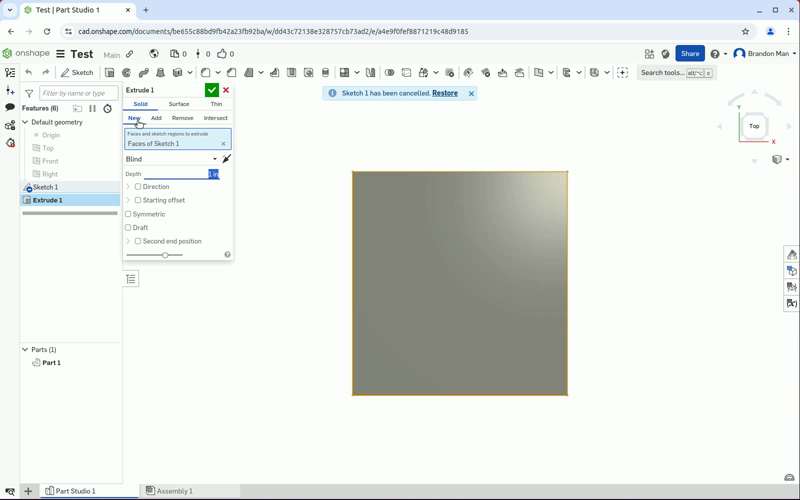
text(2.166)
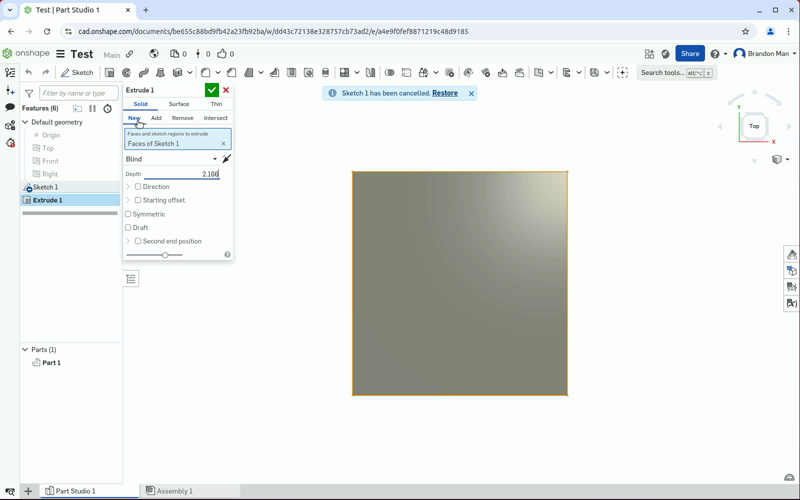
key(enter)
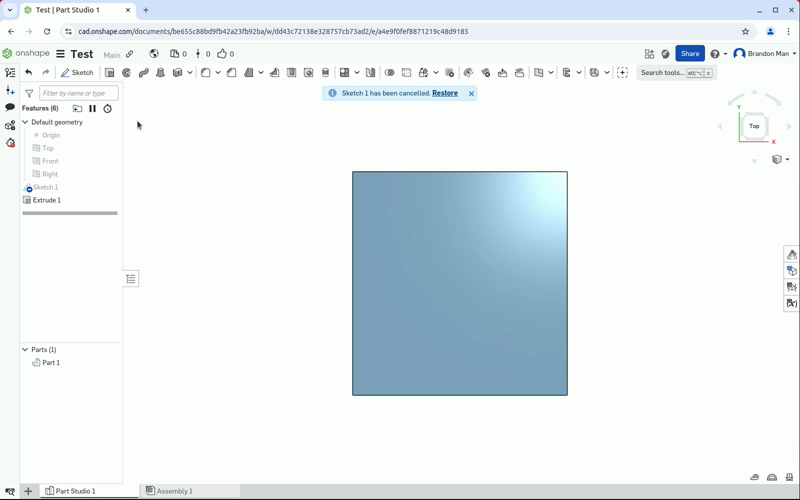
key(shift+h)
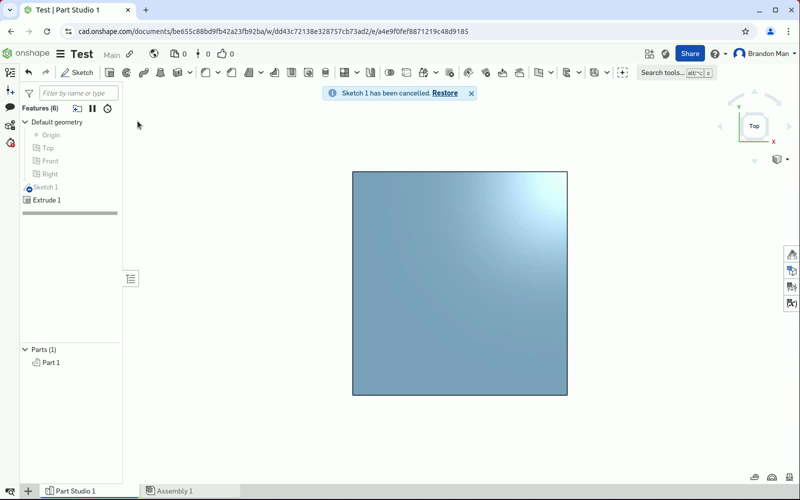
key(shift+h)
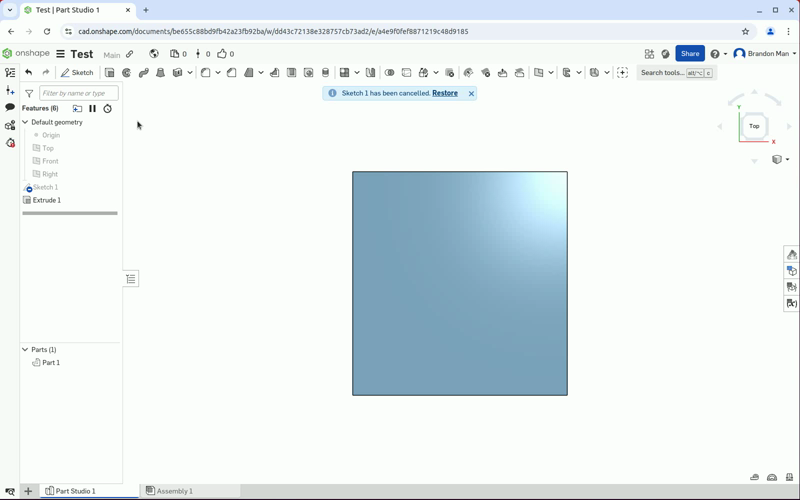
mouse_move(73, 189)
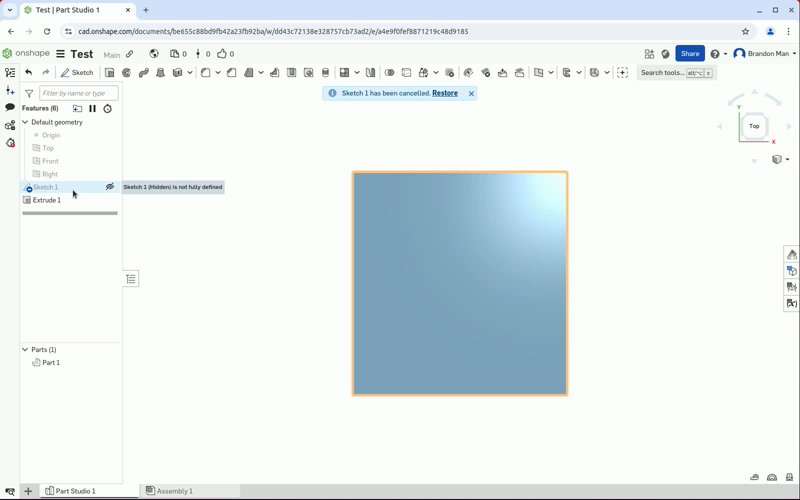
click(73, 189)
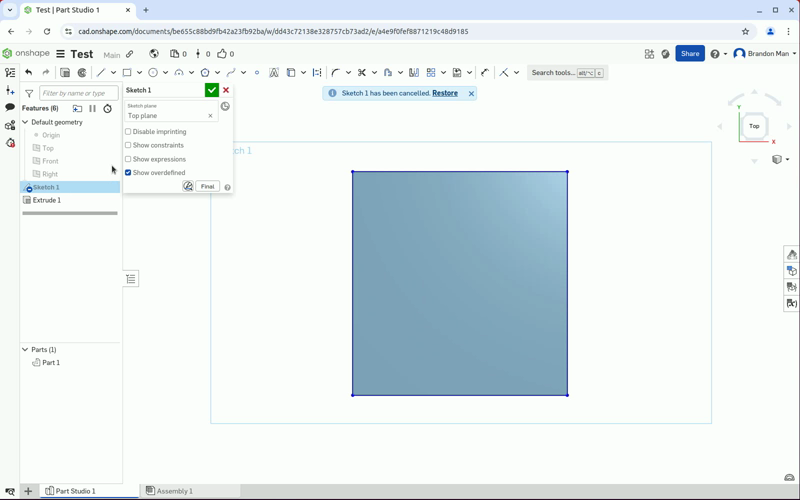
mouse_move(229, 92)
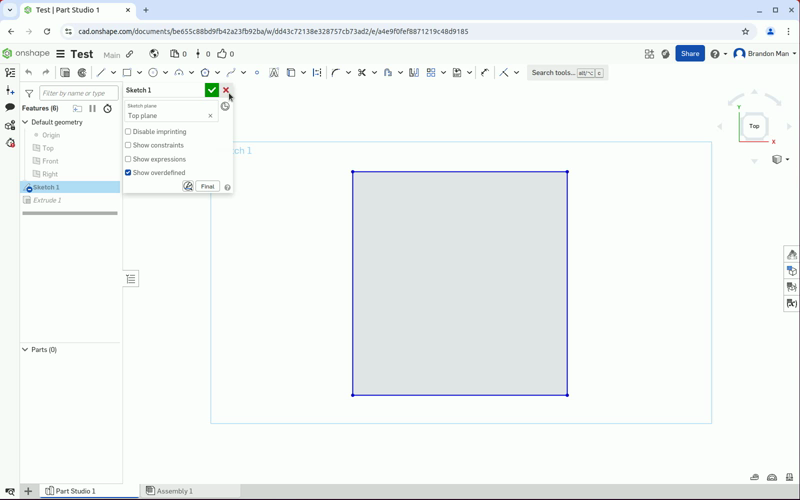
click(229, 92)
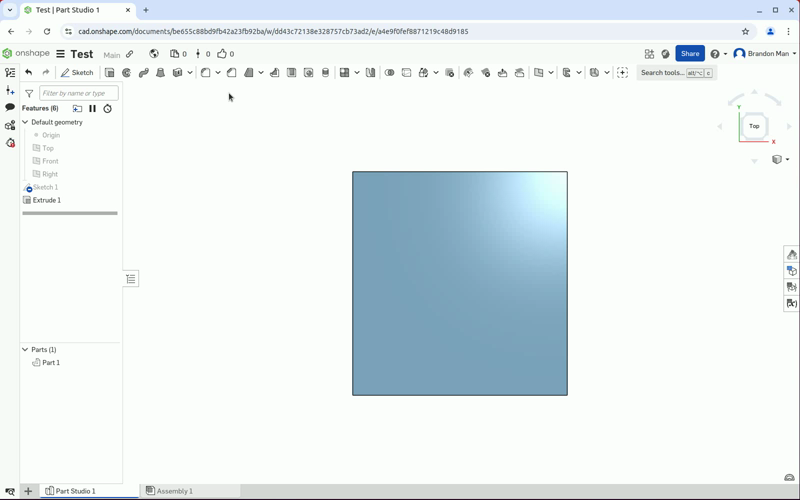
mouse_move(541, 75)
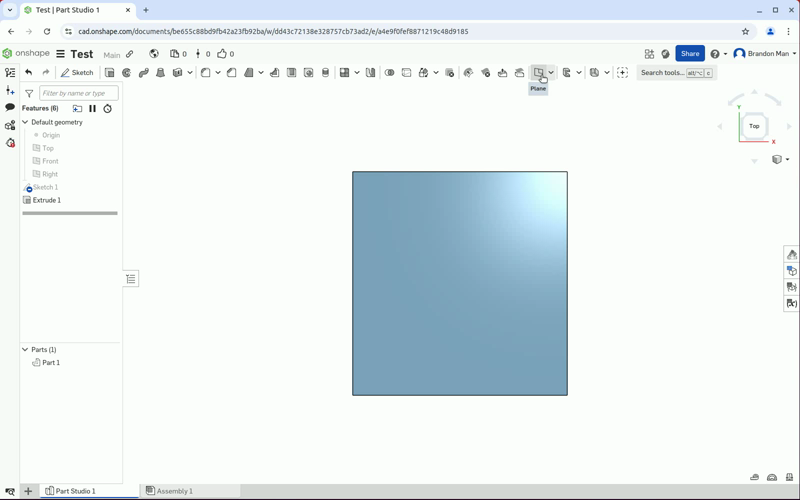
click(541, 75)
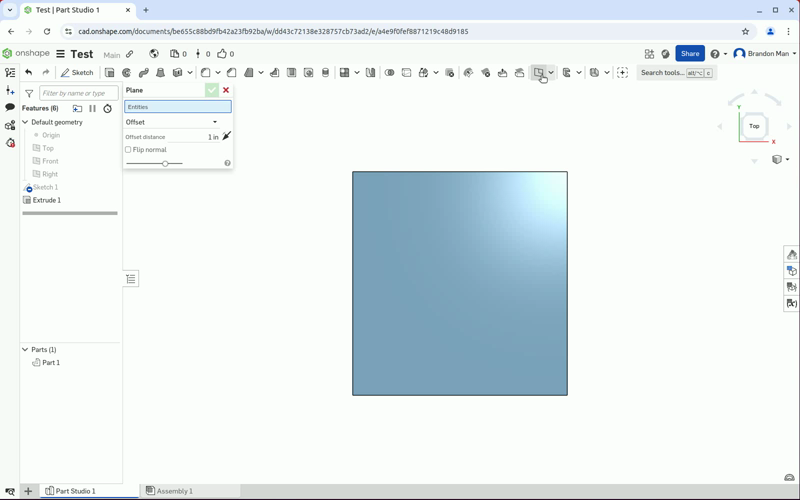
mouse_move(73, 150)
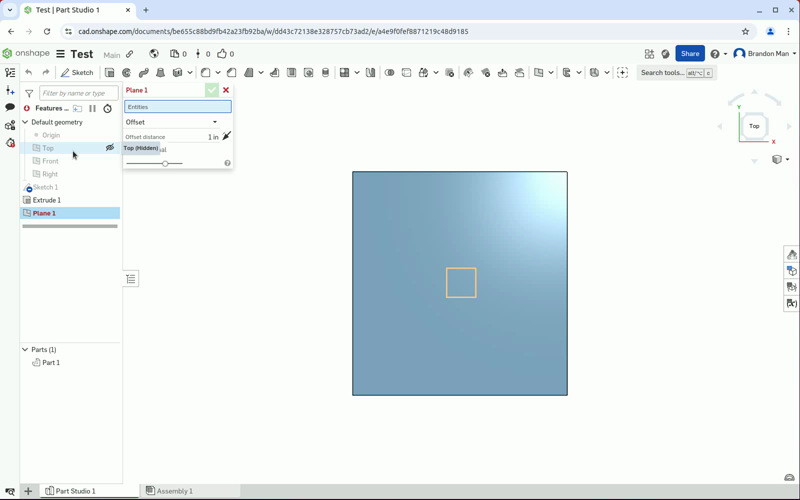
click(73, 150)
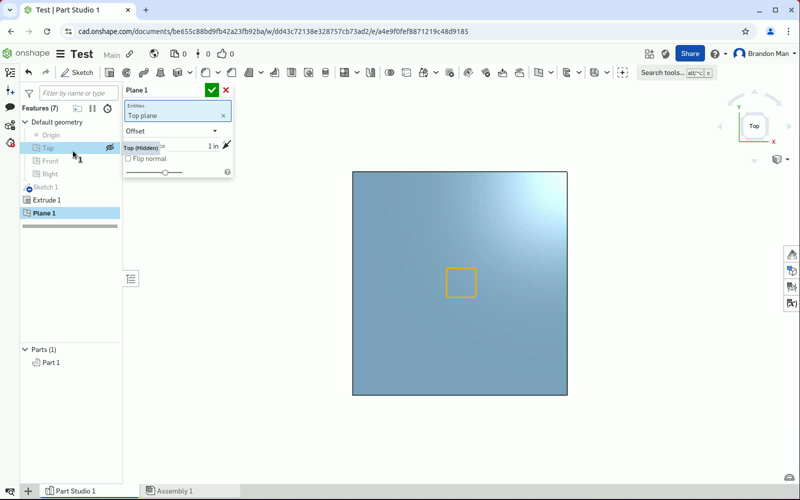
key(tab, 2)
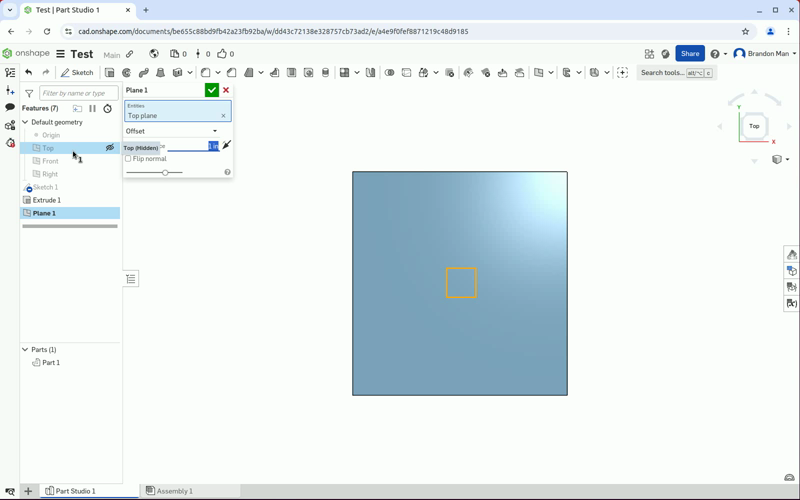
text(2.157)
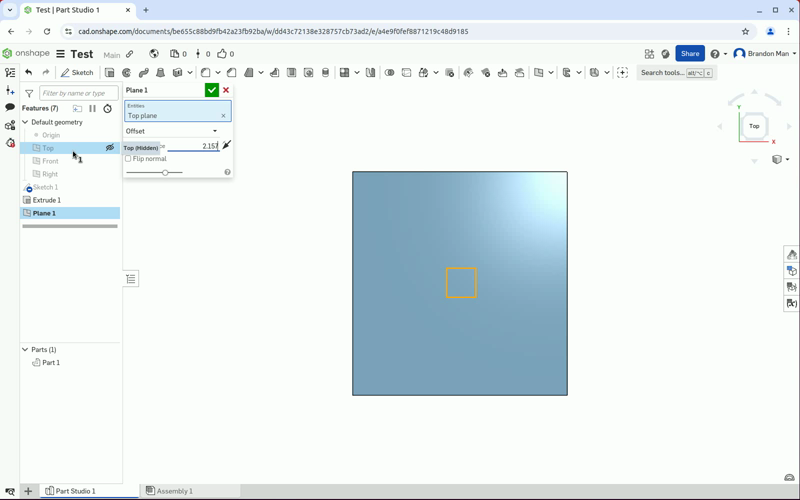
key(enter, 2)
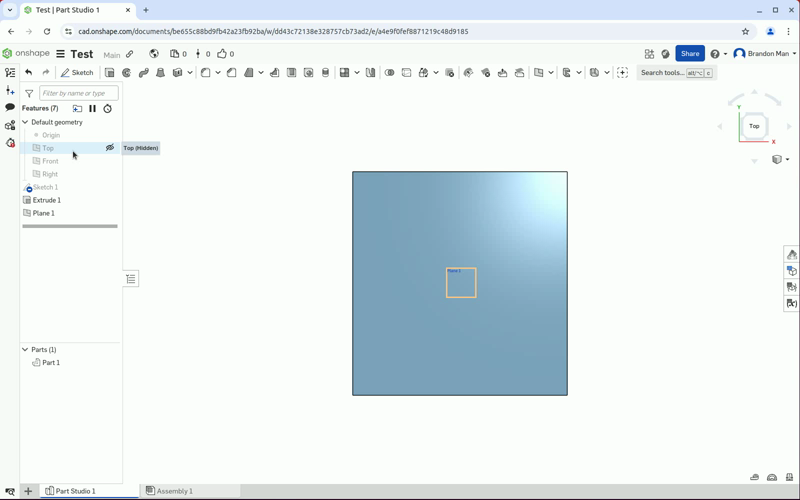
key(shift+s)
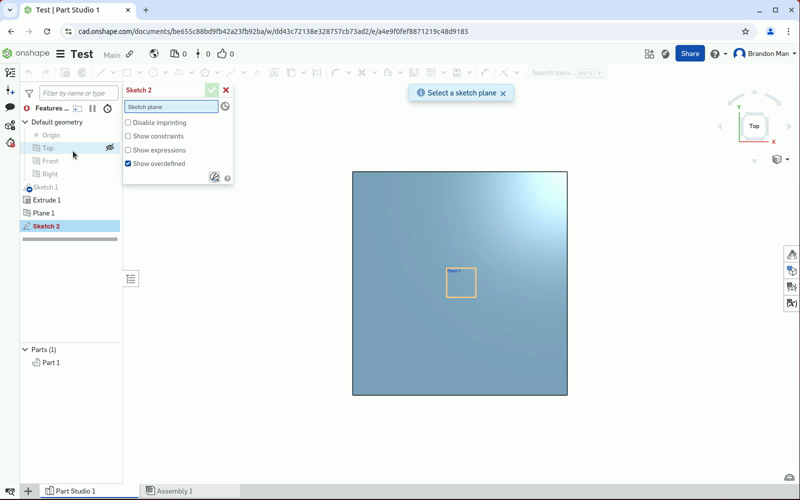
mouse_move(73, 215)
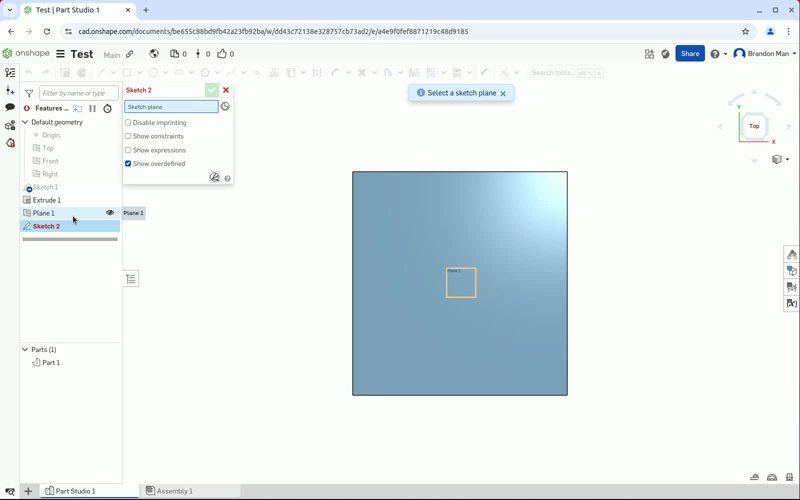
click(73, 215)
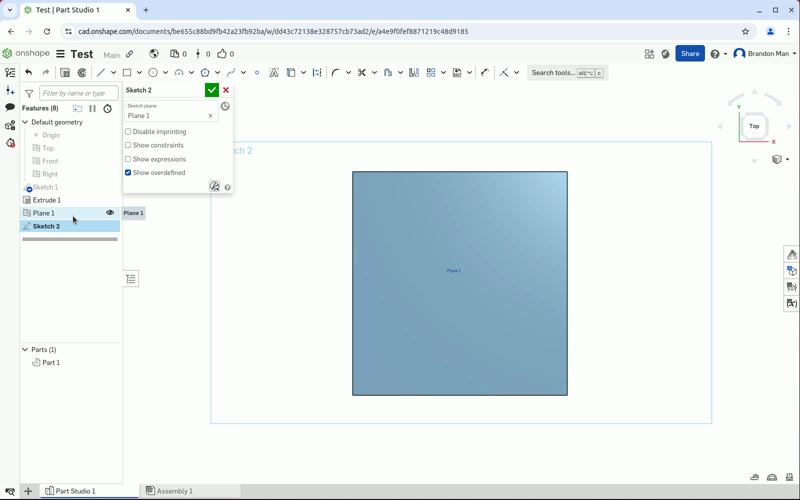
mouse_move(73, 352)
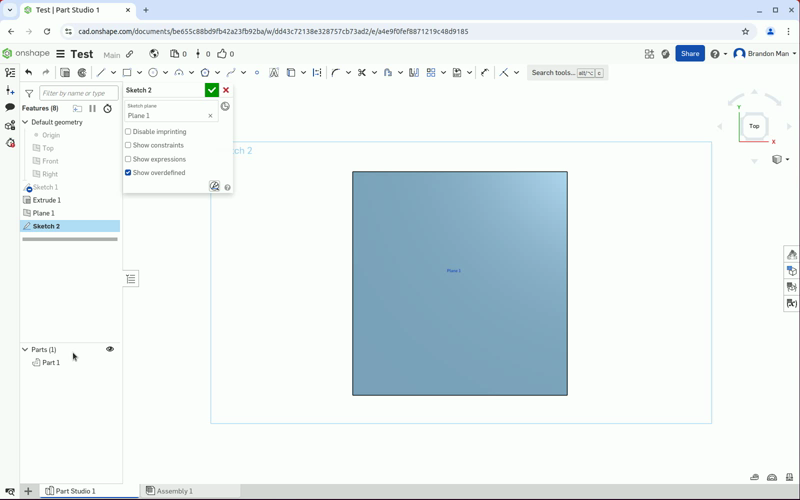
key(y)
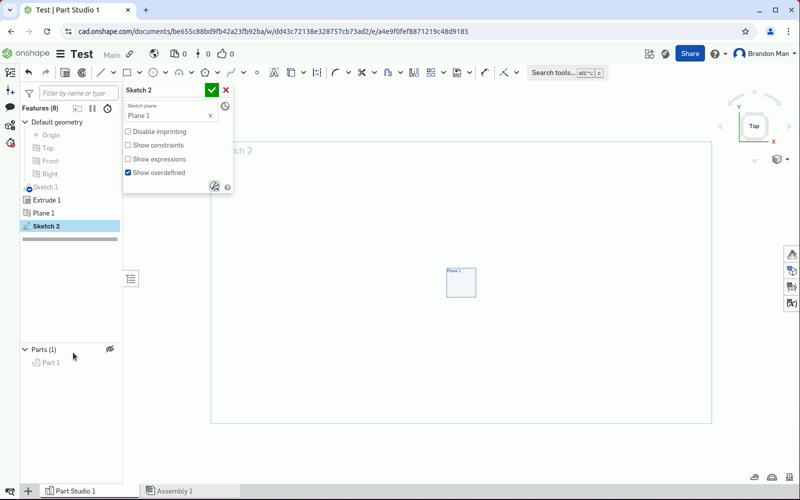
key(l)
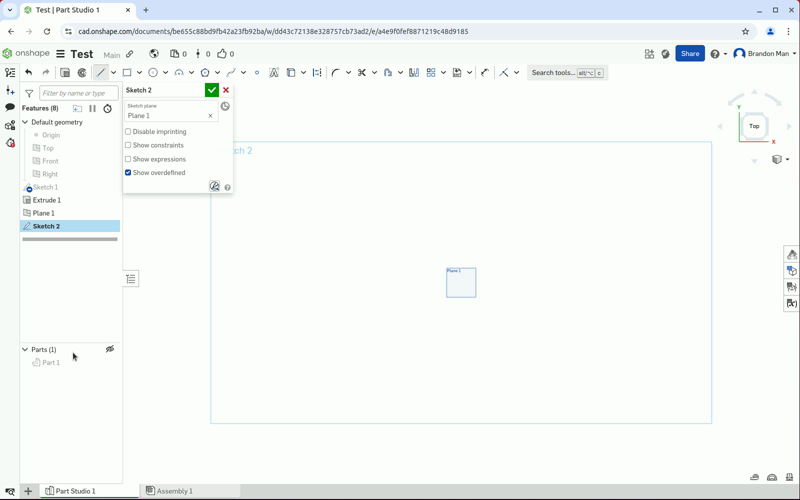
key_down(shift)
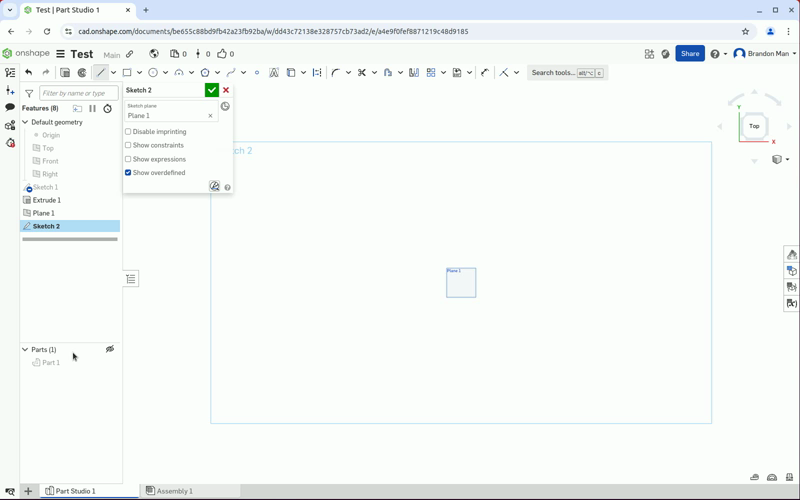
mouse_move(370, 390)
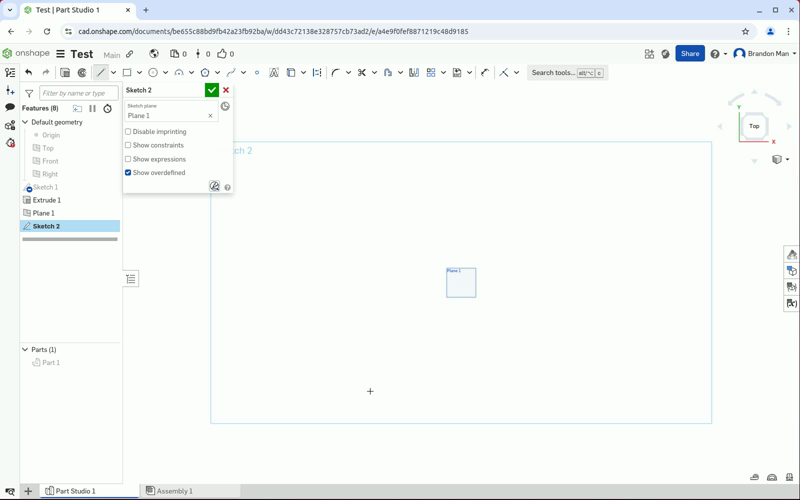
click(370, 390)
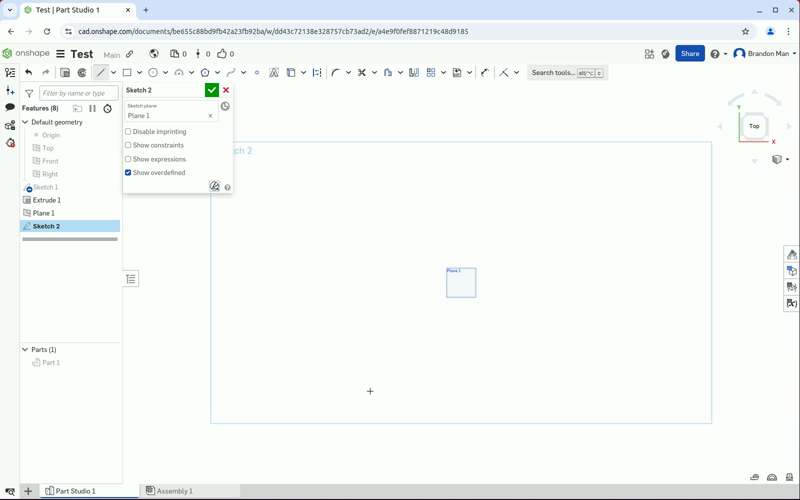
key_up(shift)
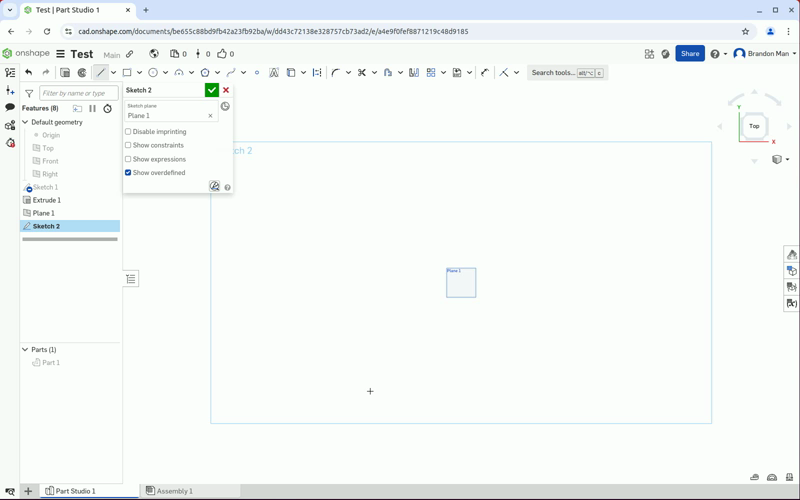
key_down(shift)
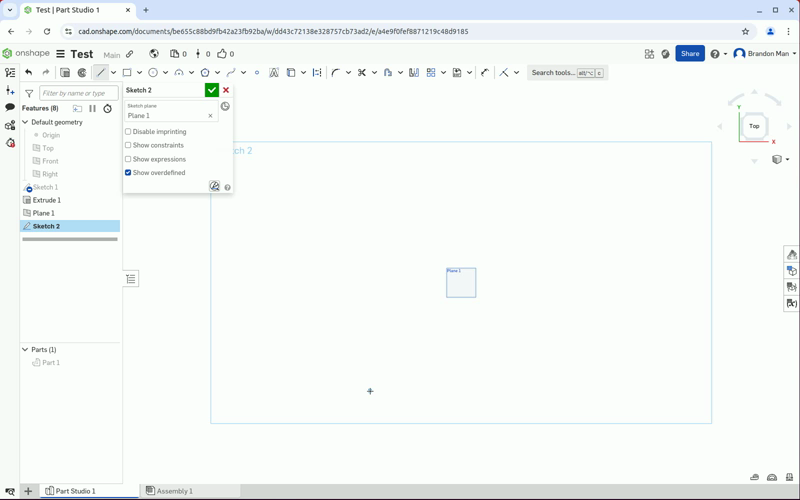
mouse_move(549, 390)
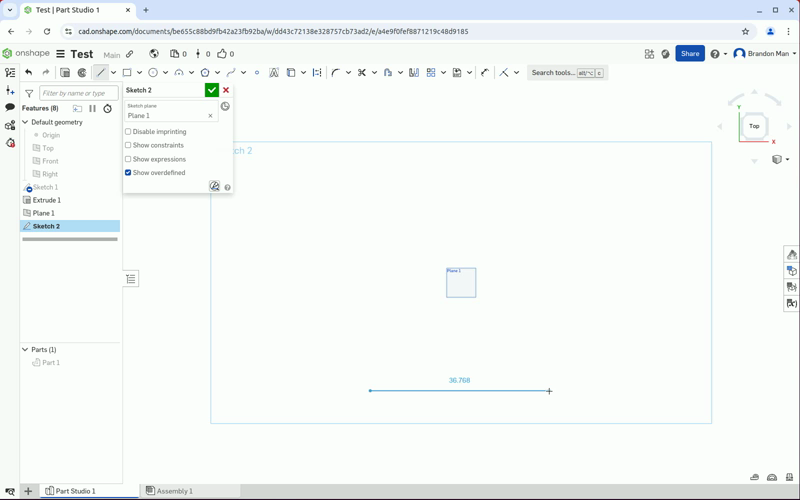
click(549, 390)
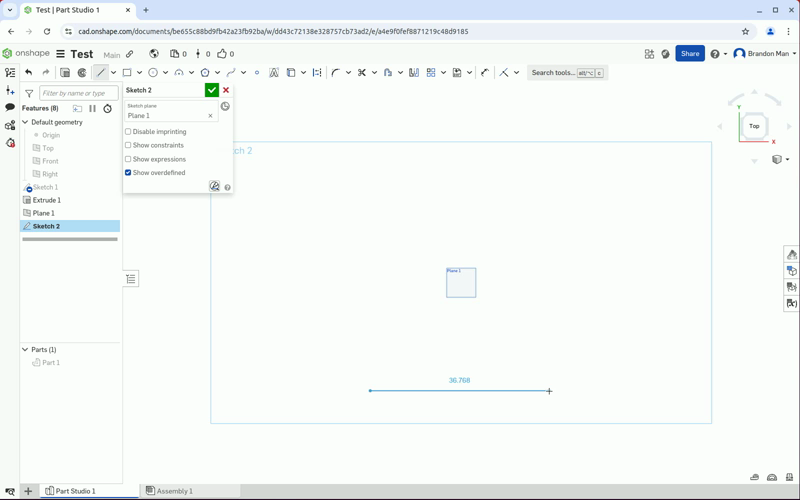
key_up(shift)
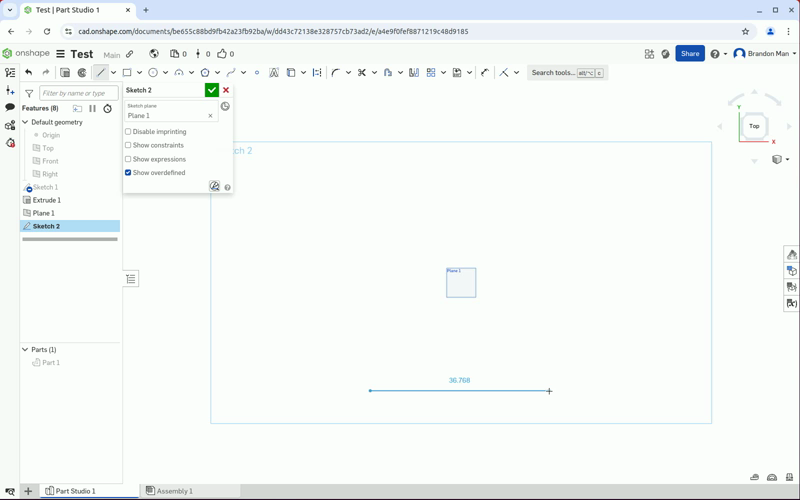
key_down(shift)
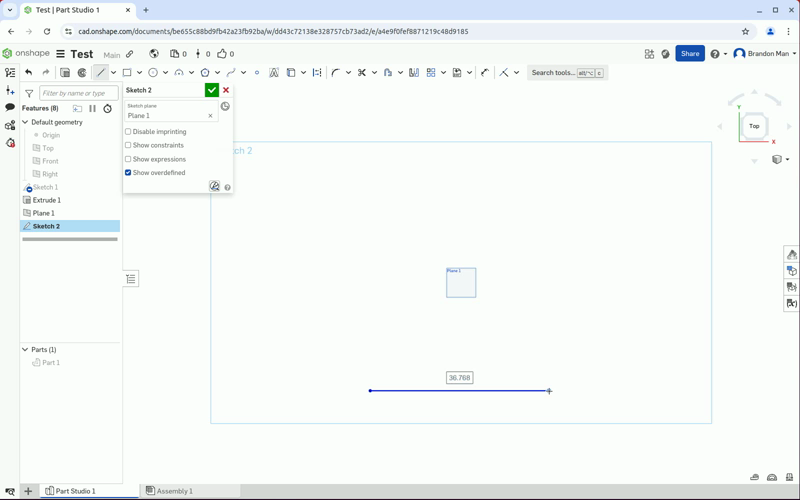
mouse_move(549, 176)
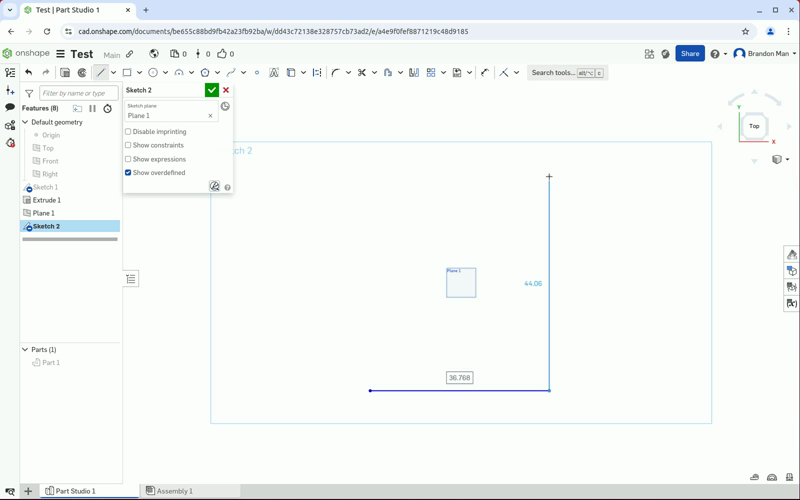
click(549, 176)
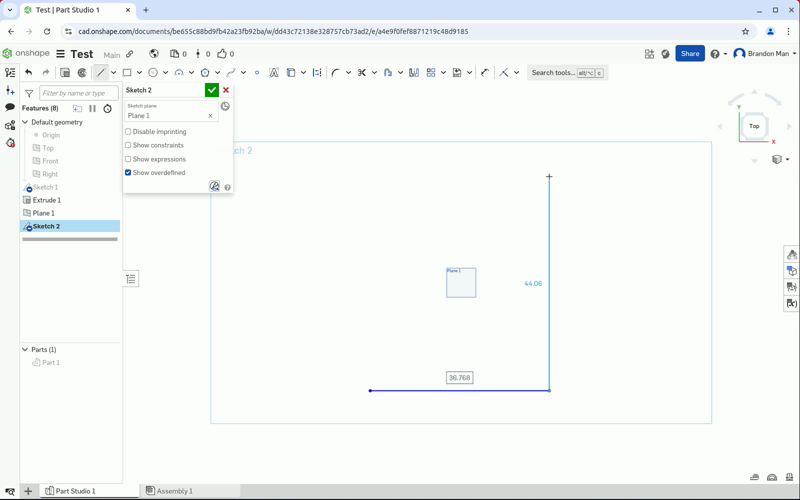
key_up(shift)
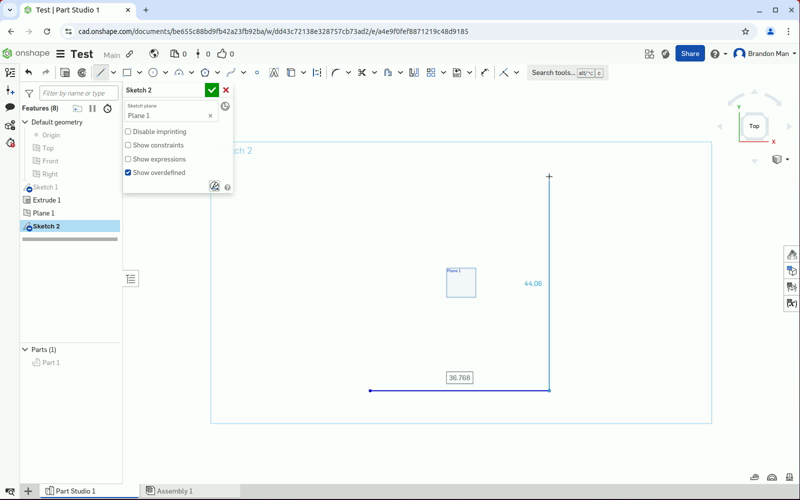
key_down(shift)
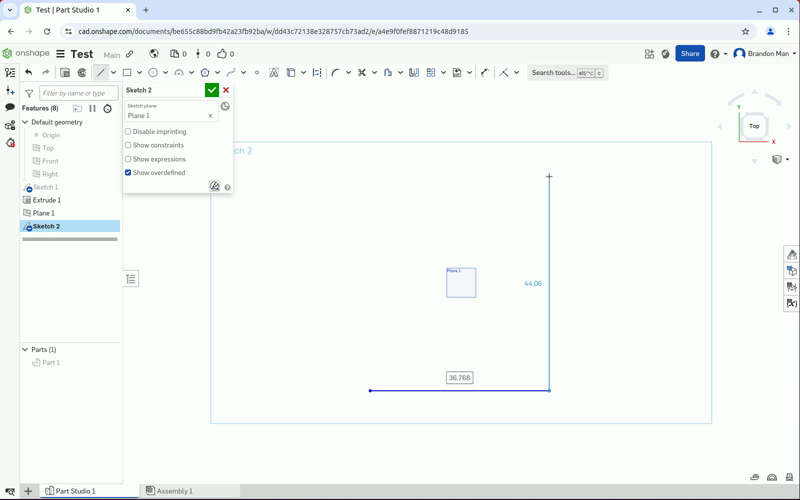
mouse_move(370, 176)
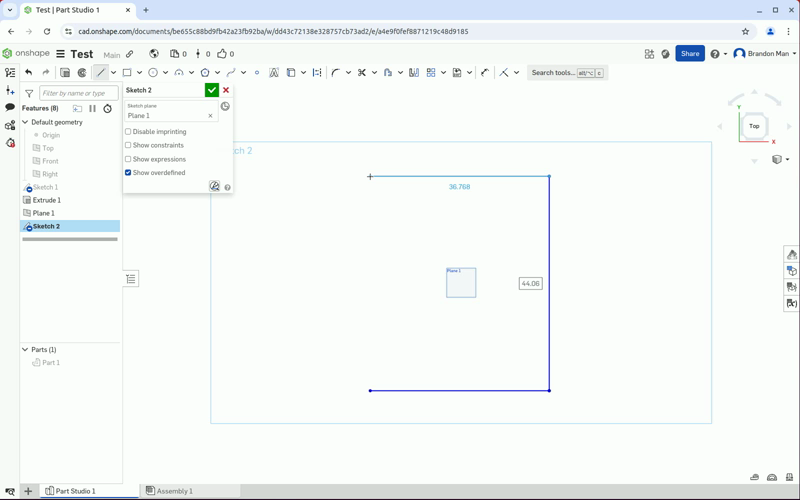
click(370, 176)
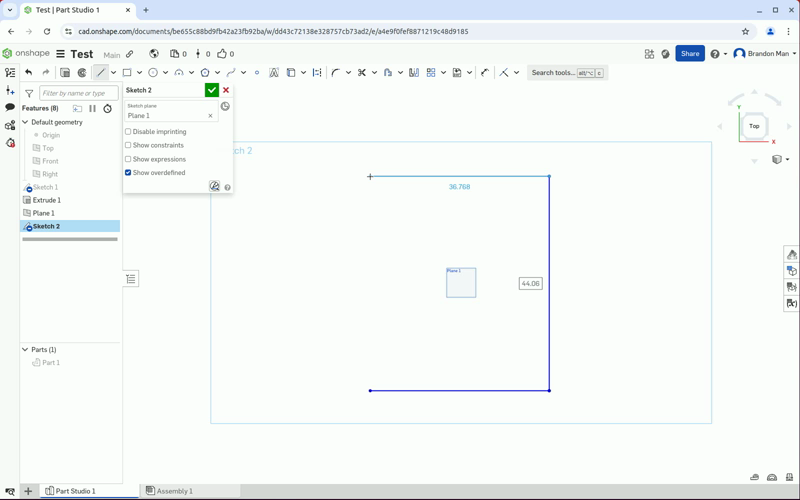
key_up(shift)
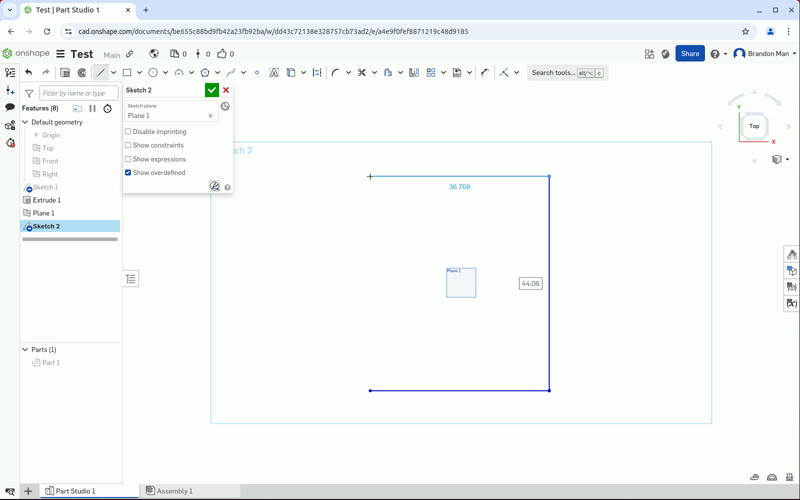
key_down(shift)
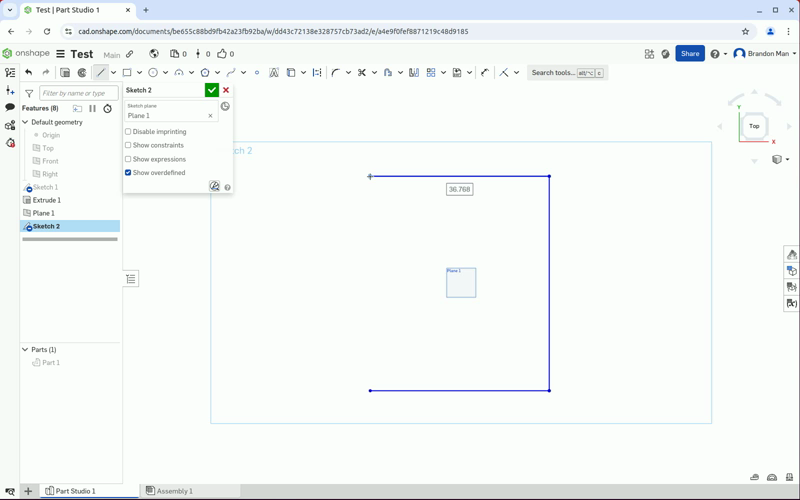
mouse_move(370, 390)
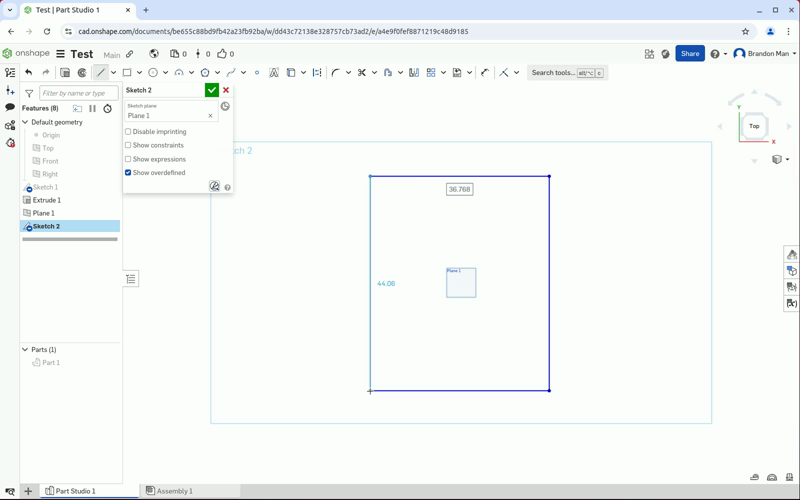
key_up(shift)
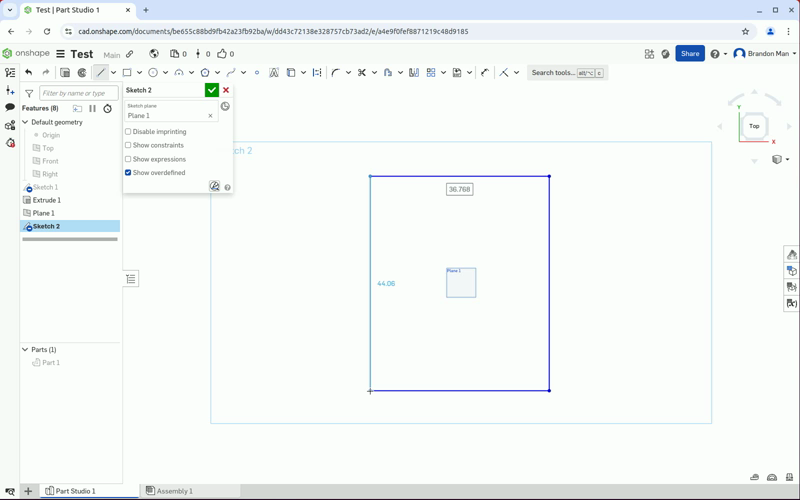
click(370, 390)
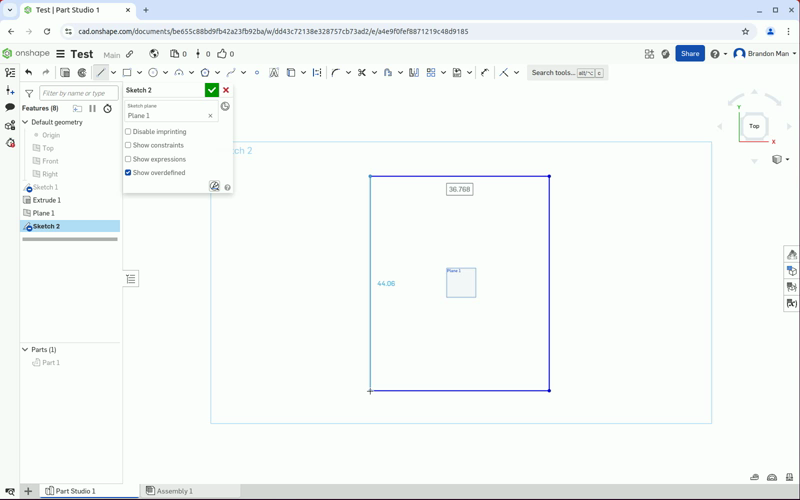
key(esc)
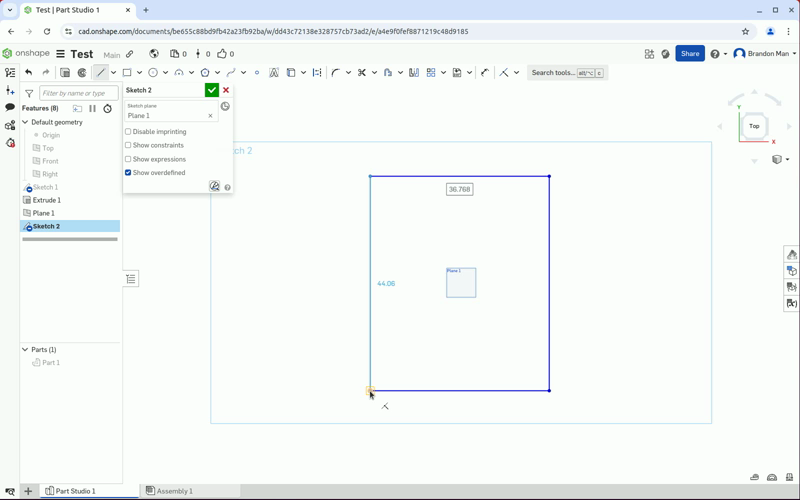
mouse_move(489, 222)
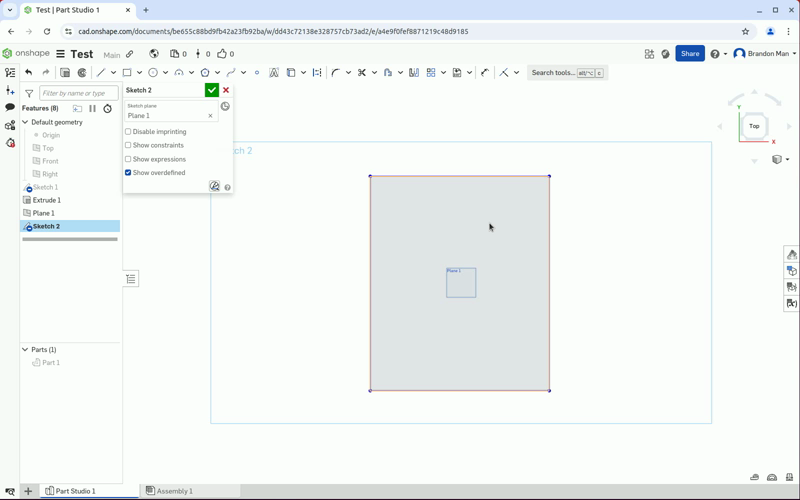
click(489, 222)
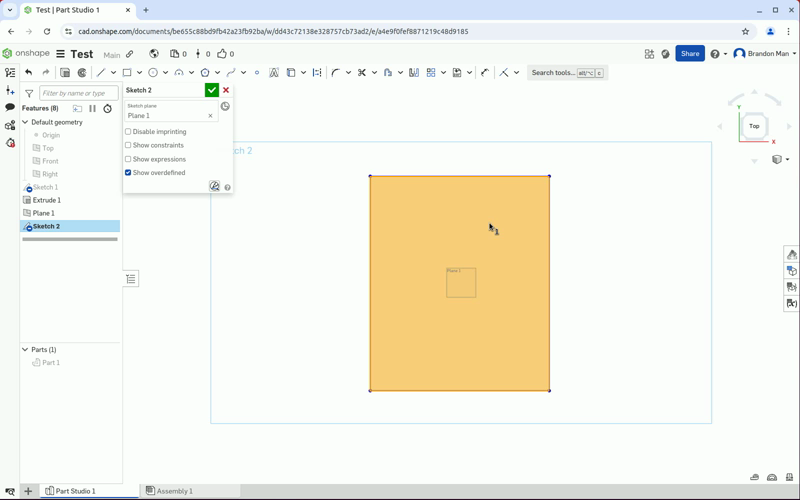
mouse_move(73, 352)
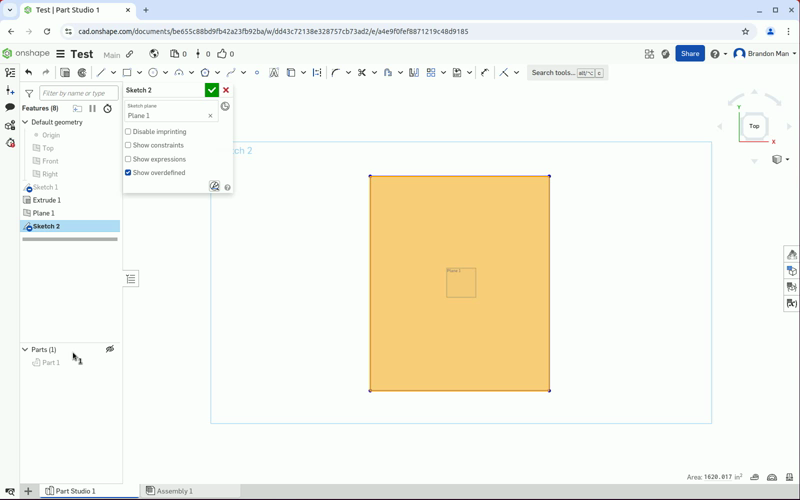
key(shift+y)
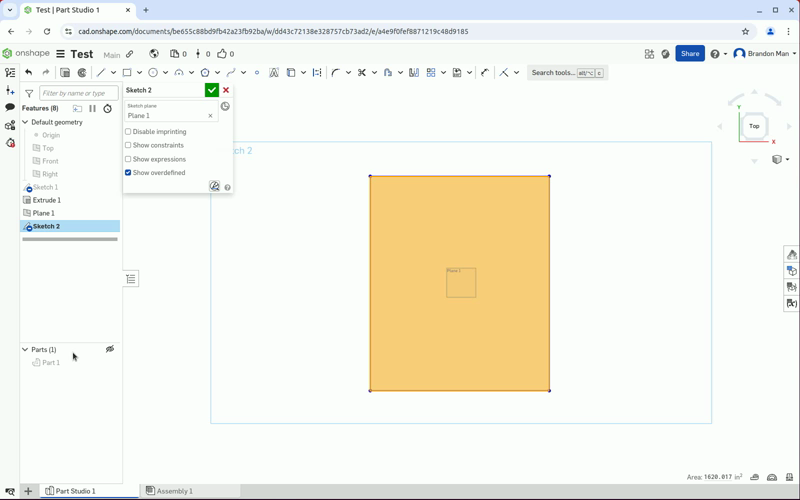
key(shift+e)
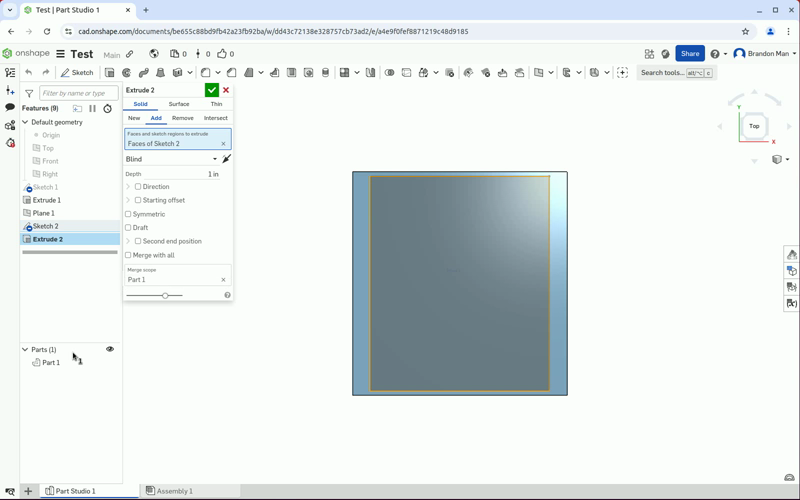
mouse_move(143, 106)
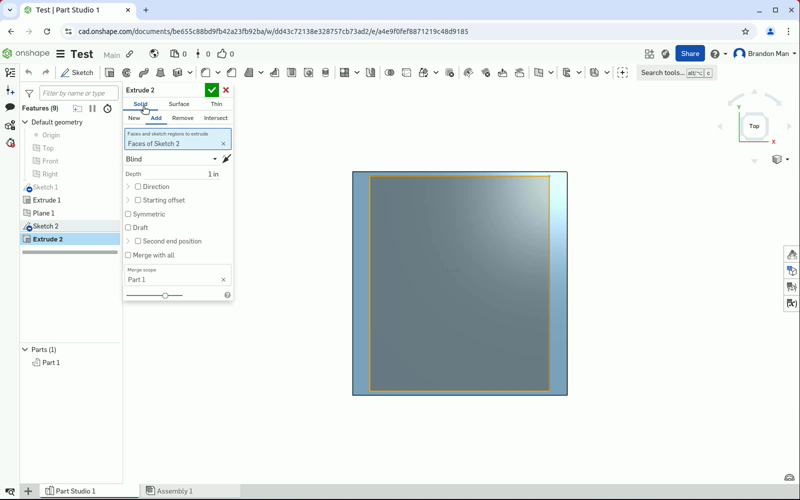
click(143, 106)
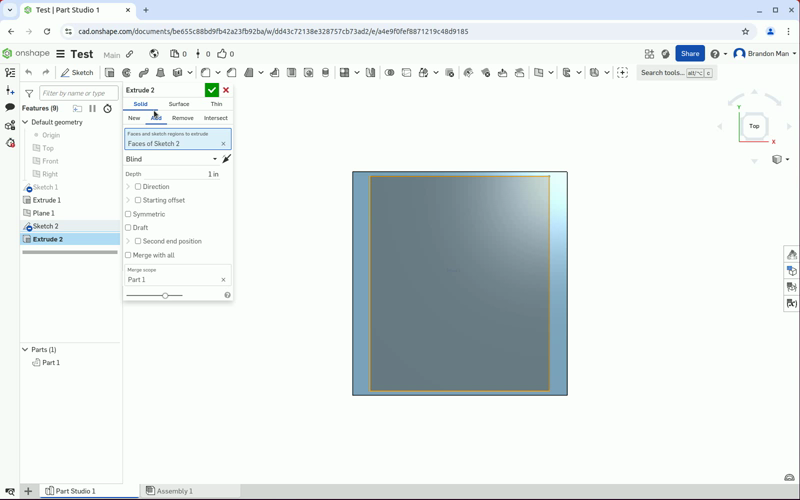
mouse_move(186, 120)
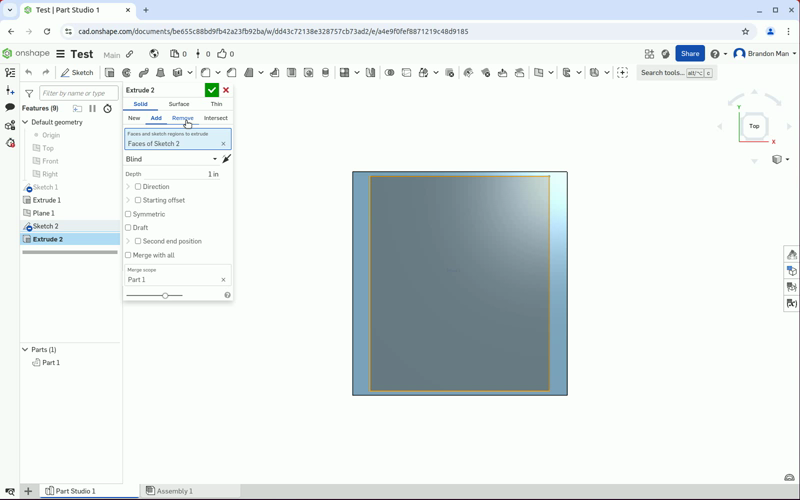
click(186, 120)
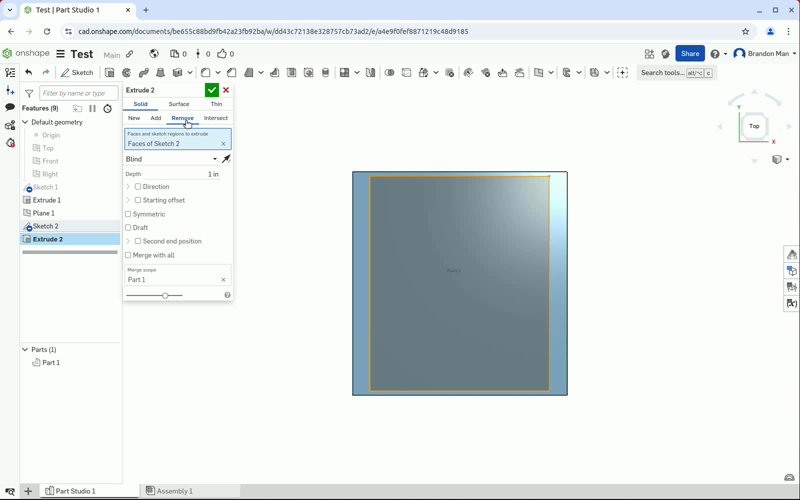
key(tab, 4)
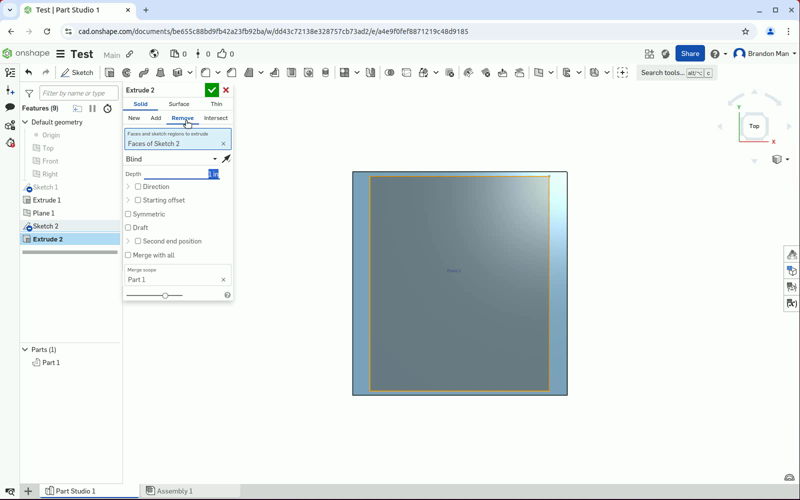
text(1.204)
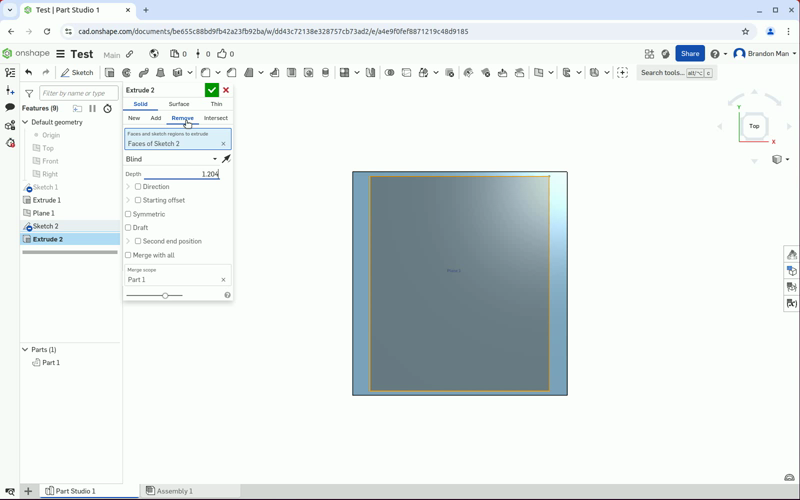
key(tab, 6)
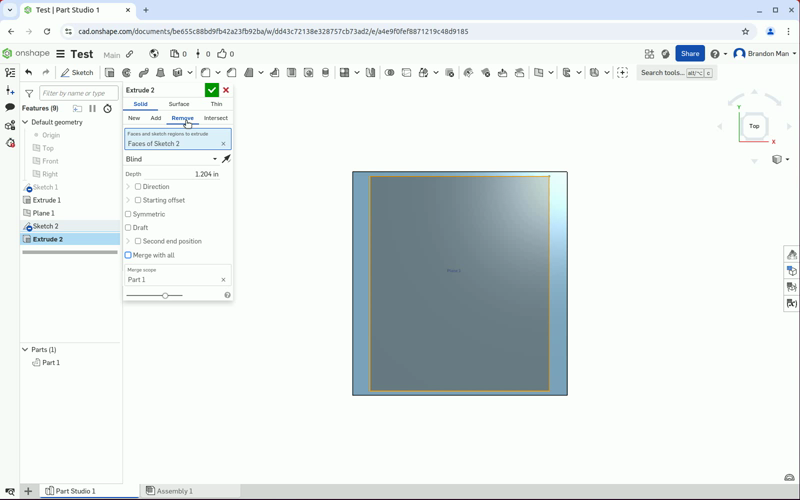
key(space)
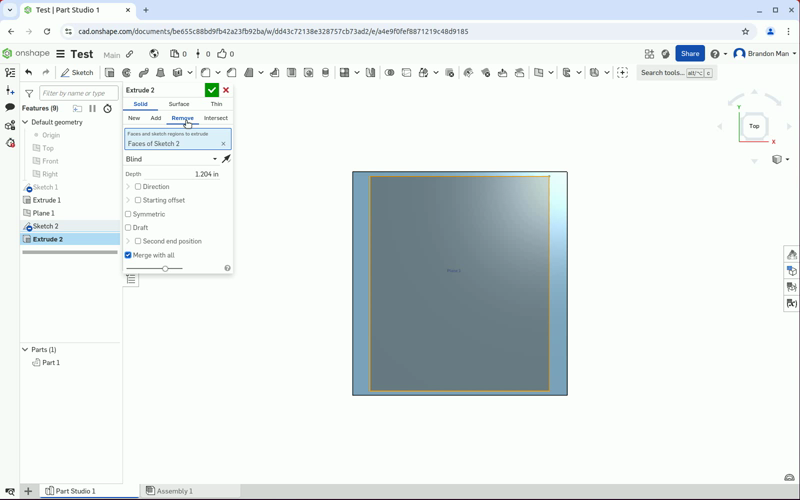
key(enter)
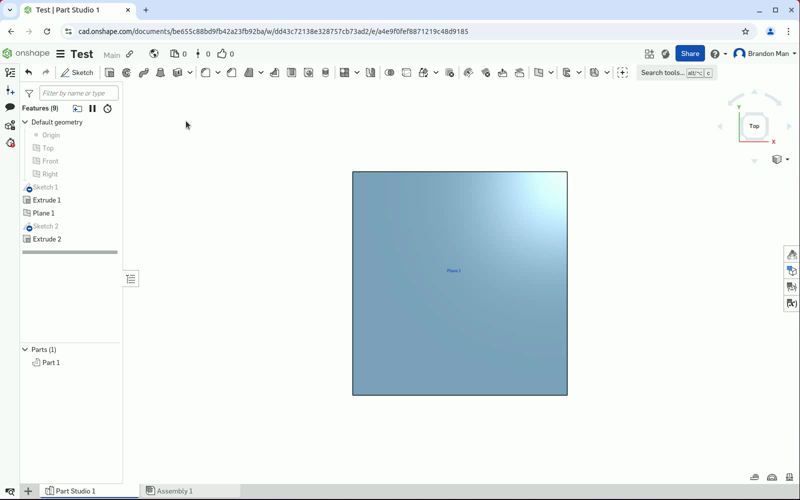
key(shift+h)
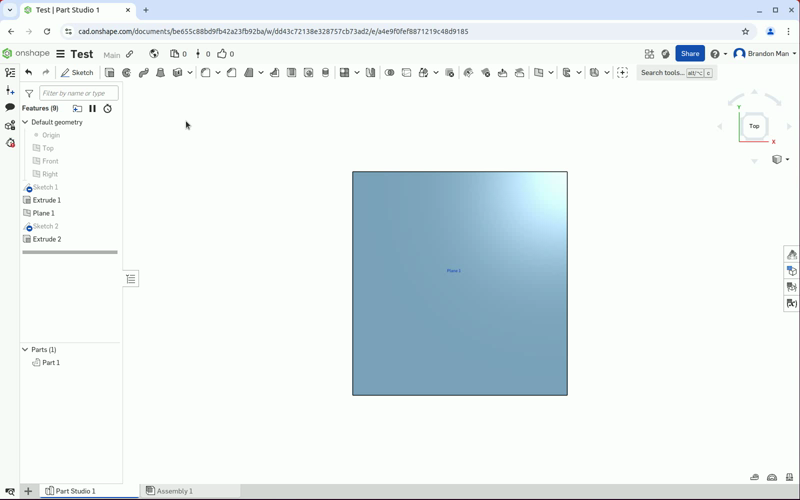
key(shift+h)
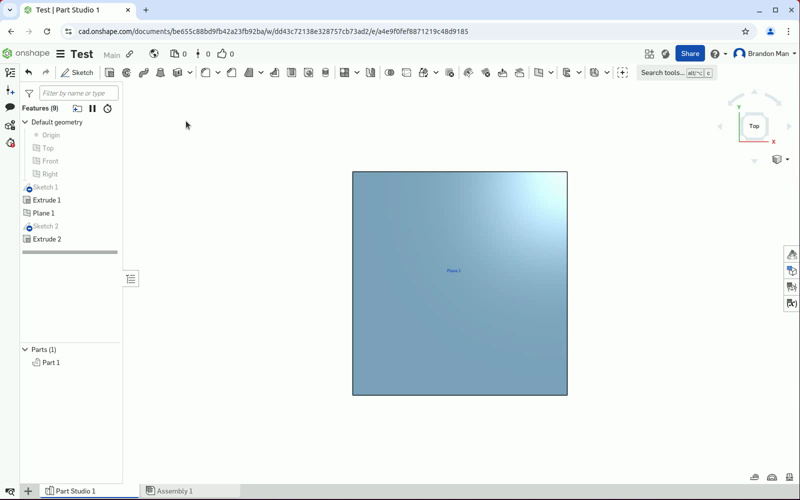
mouse_move(73, 189)
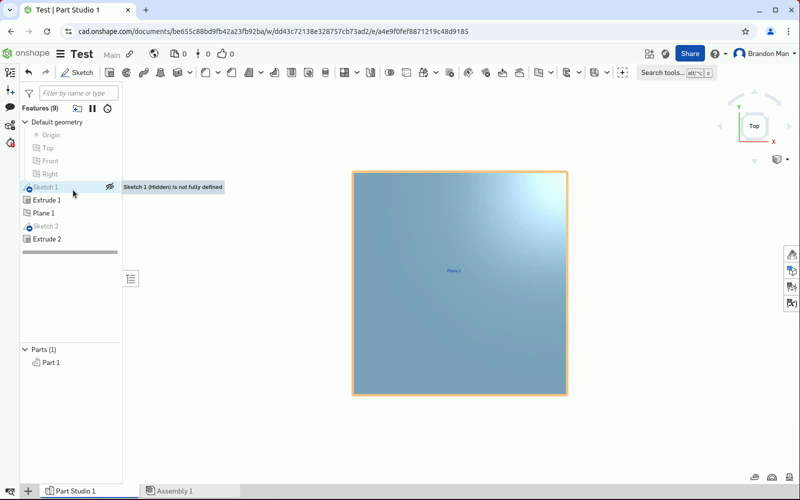
click(73, 189)
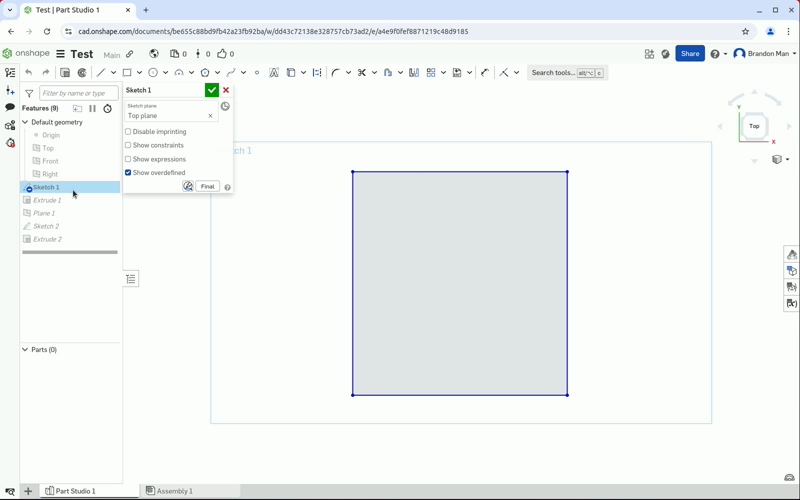
mouse_move(229, 92)
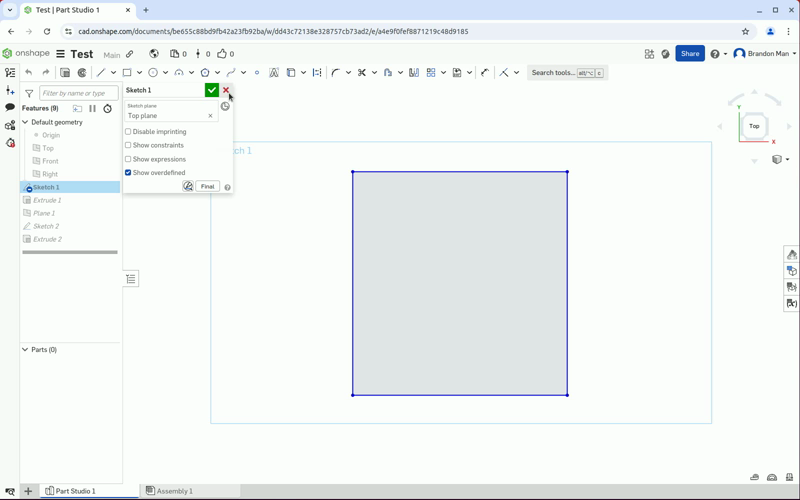
click(229, 92)
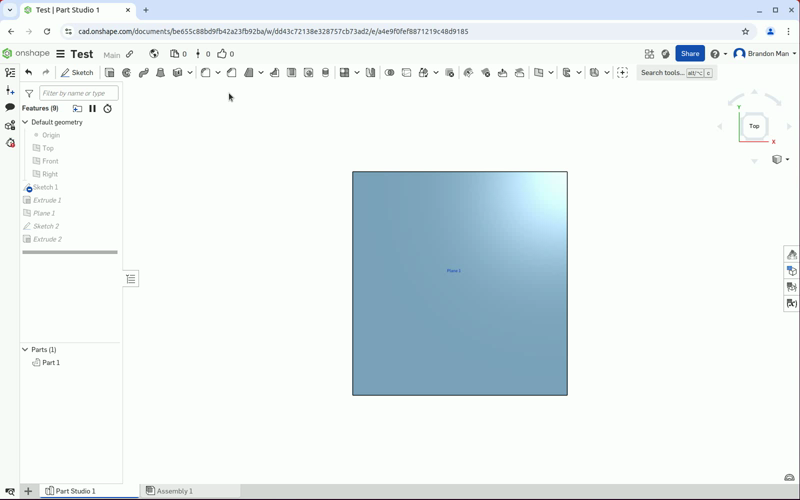
mouse_move(541, 75)
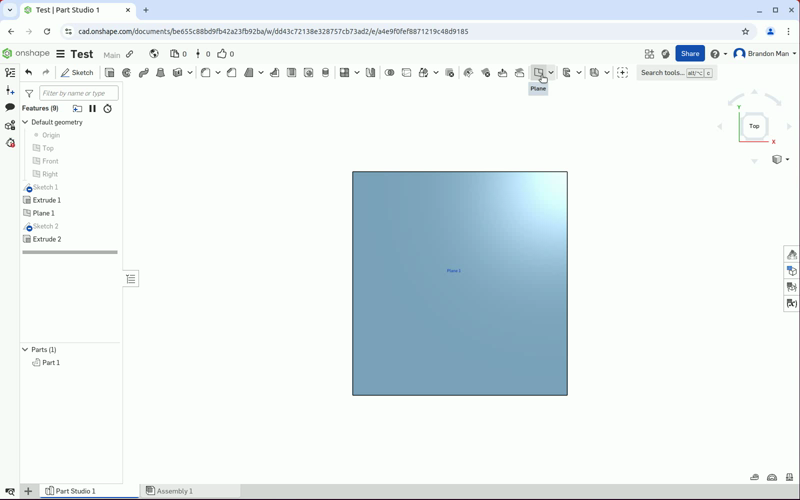
click(541, 75)
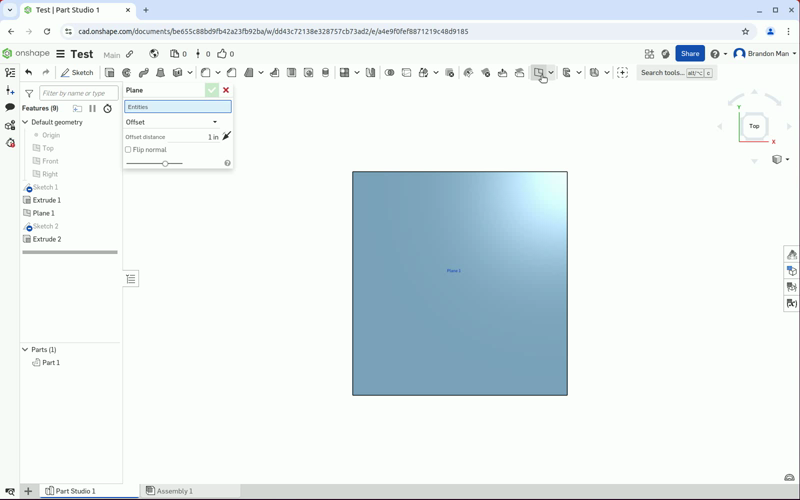
mouse_move(73, 150)
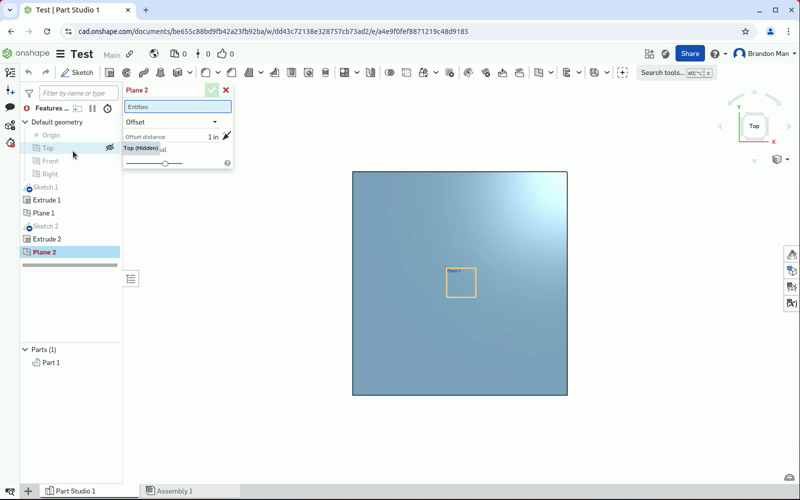
click(73, 150)
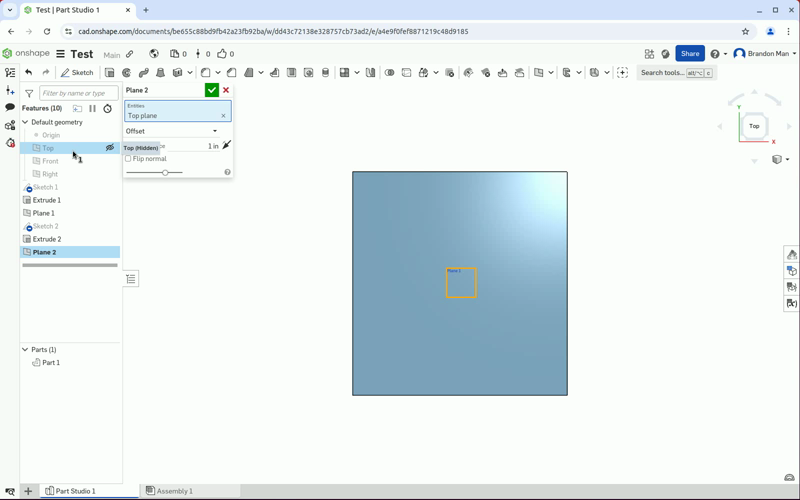
key(tab, 2)
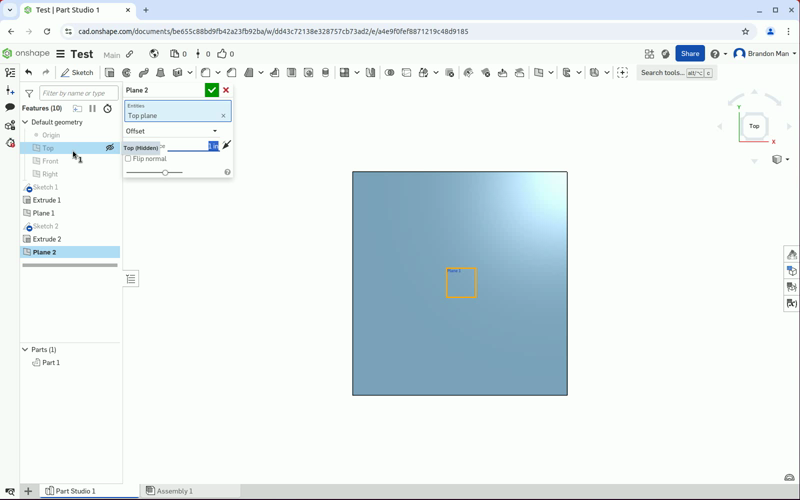
text(1.202)
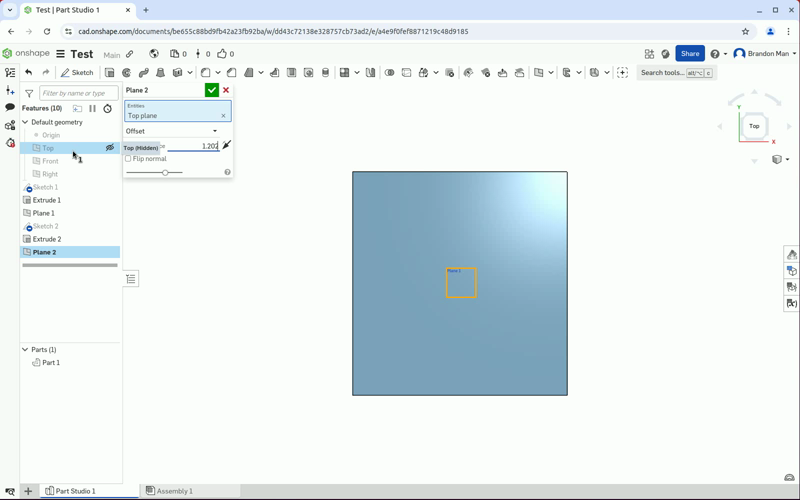
key(enter, 2)
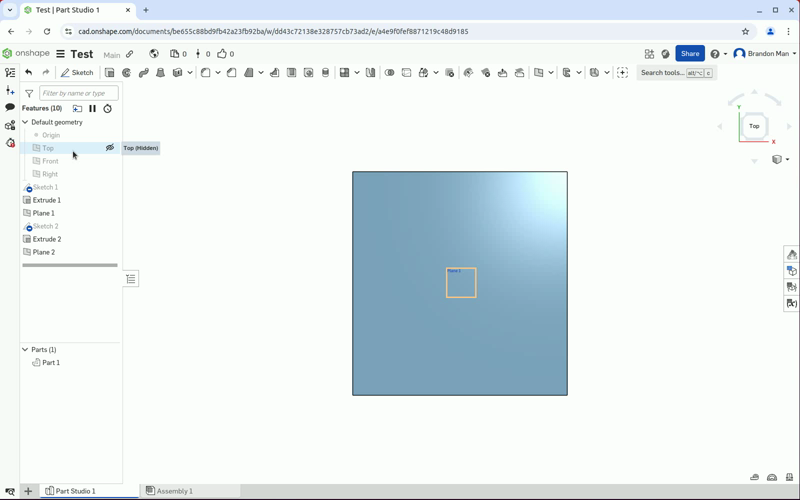
key(shift+s)
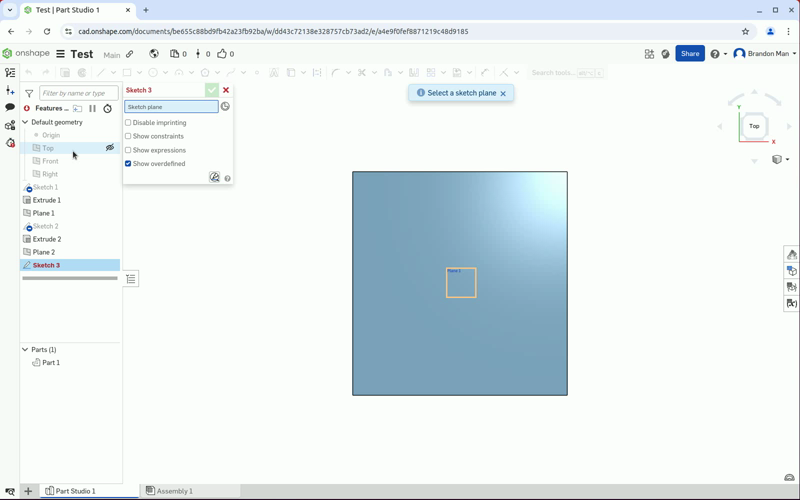
mouse_move(73, 254)
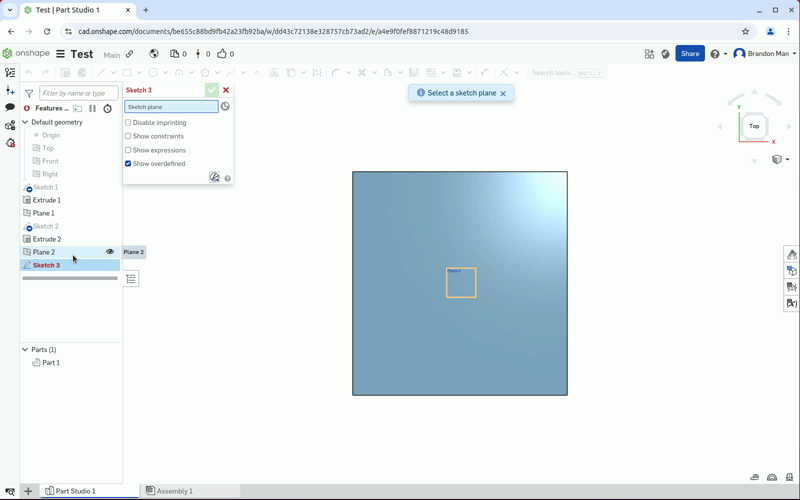
click(73, 254)
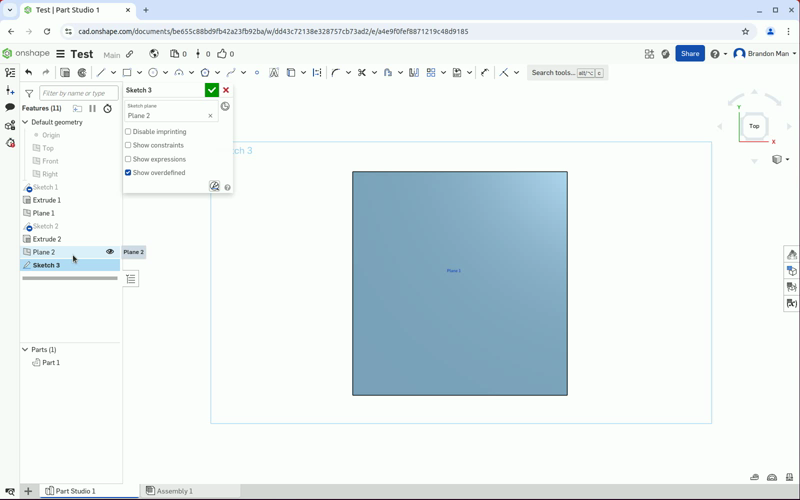
mouse_move(73, 352)
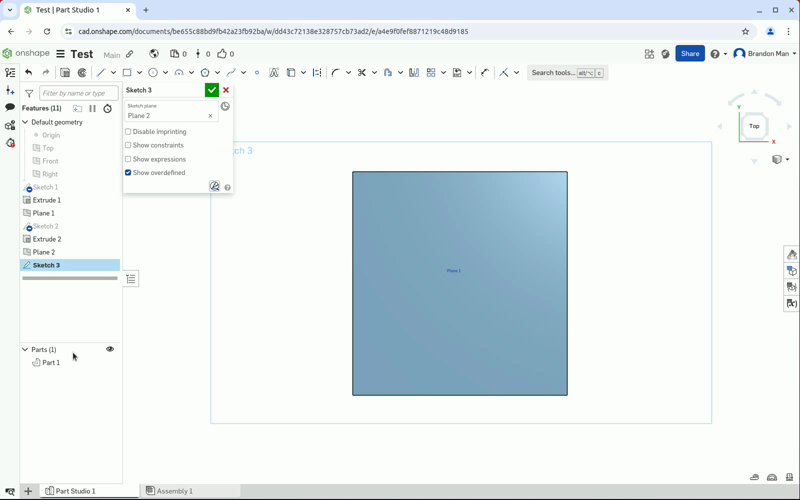
key(y)
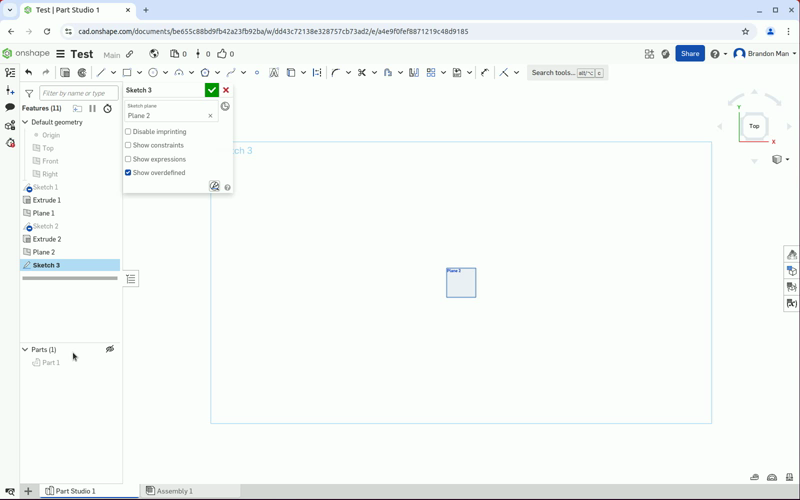
key(l)
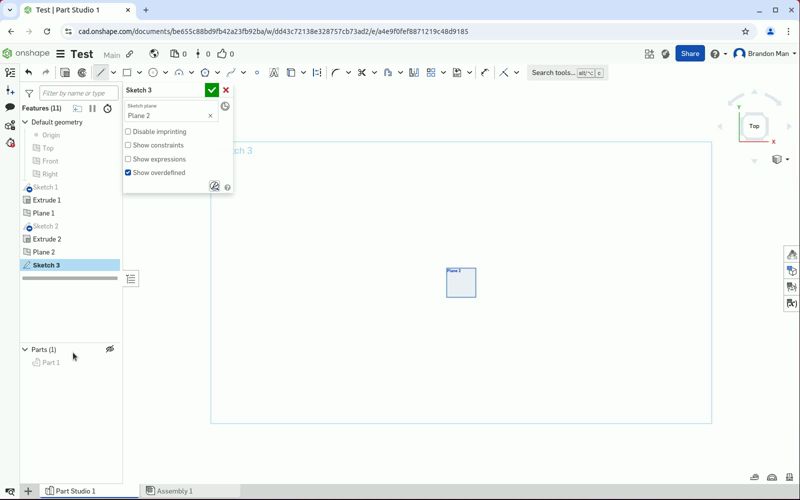
key_down(shift)
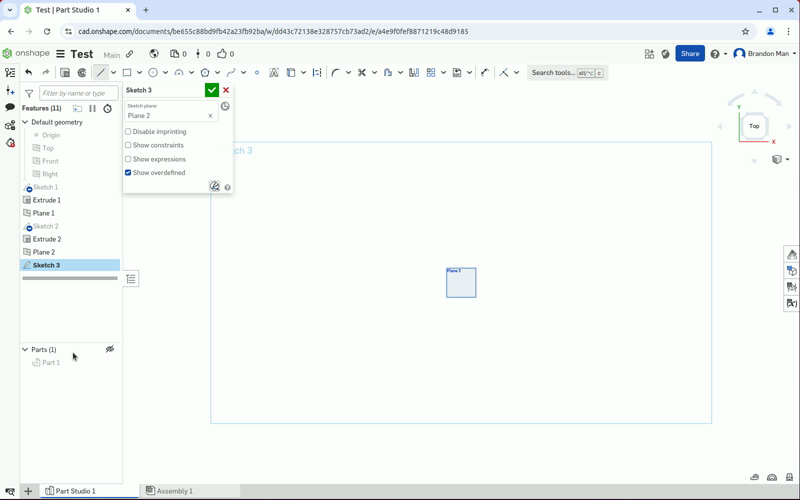
mouse_move(451, 354)
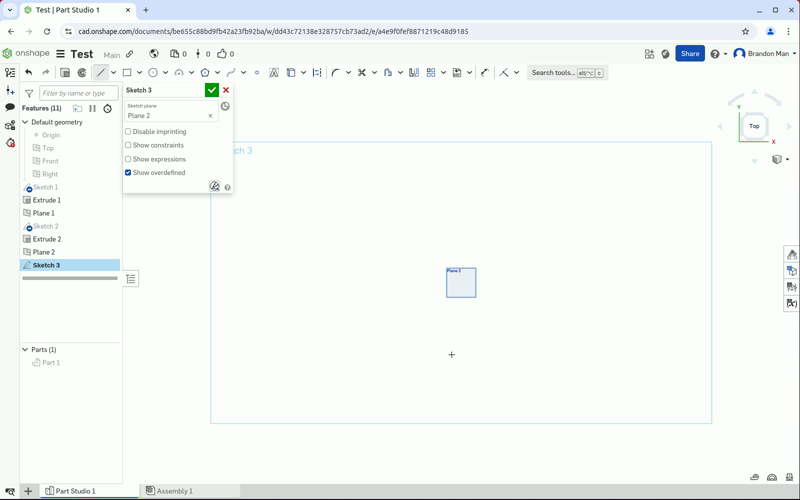
click(451, 354)
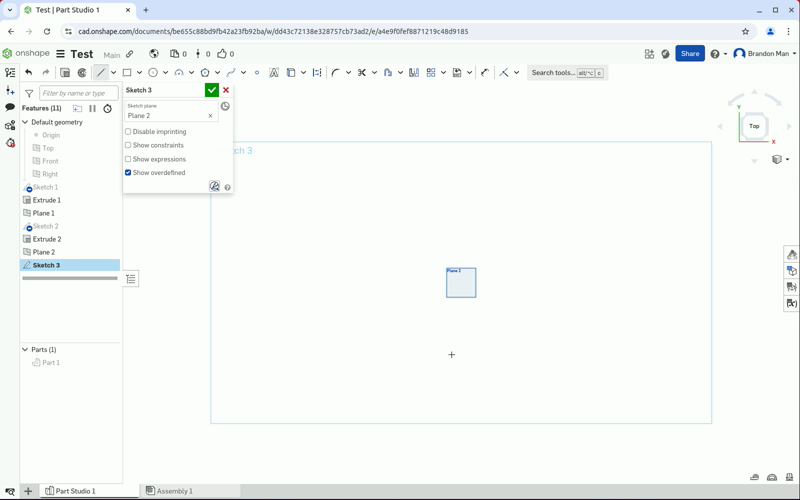
key_up(shift)
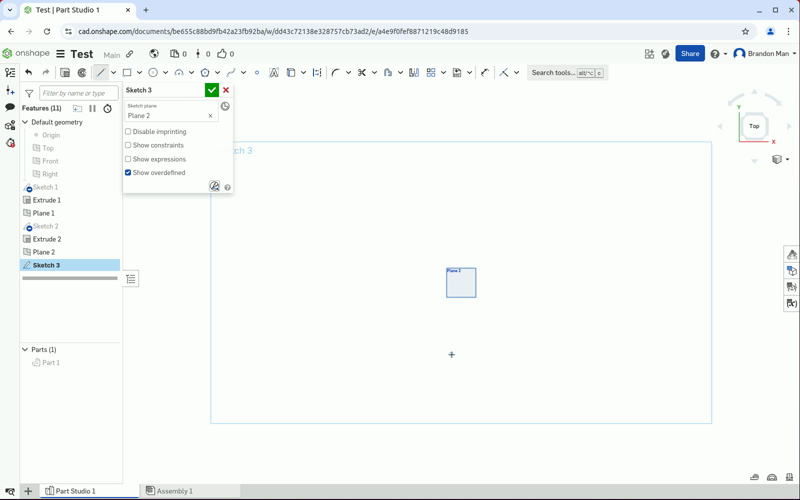
key_down(shift)
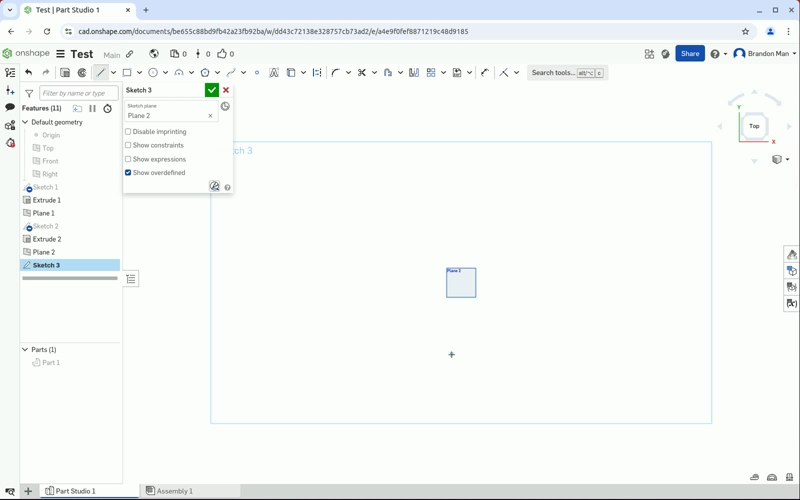
mouse_move(481, 354)
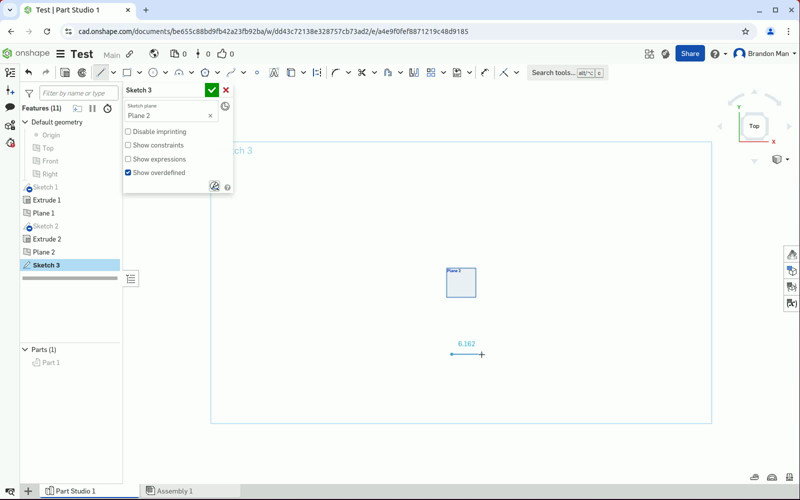
mouse_move(469, 354)
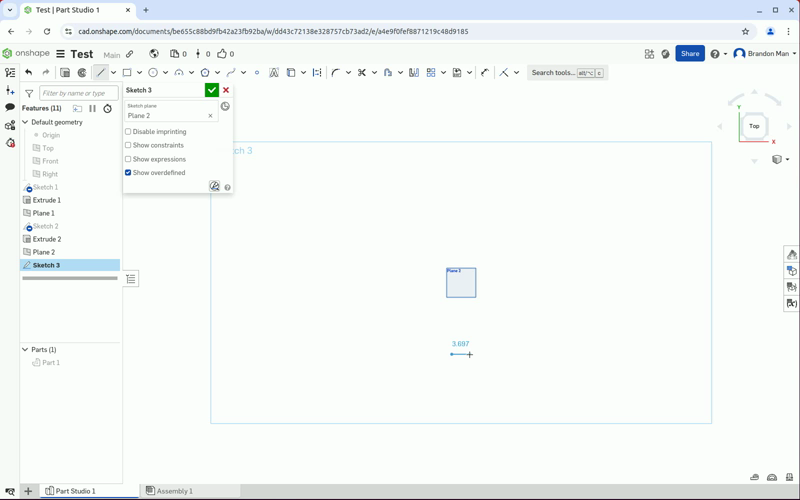
click(469, 354)
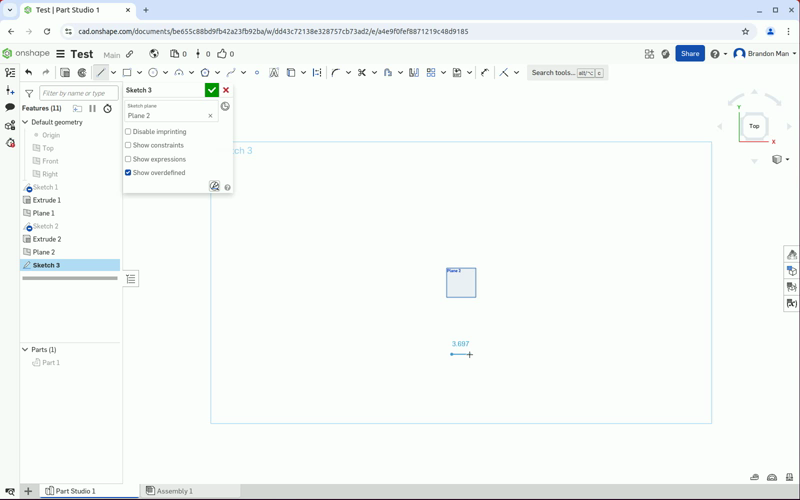
key_up(shift)
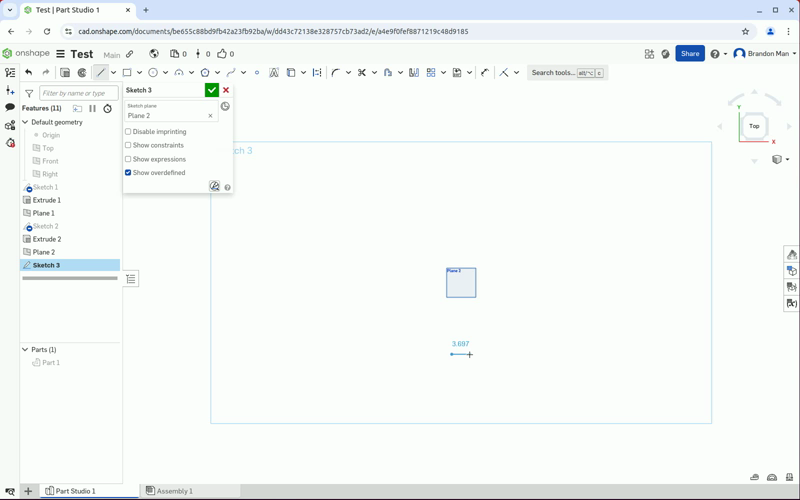
key_down(shift)
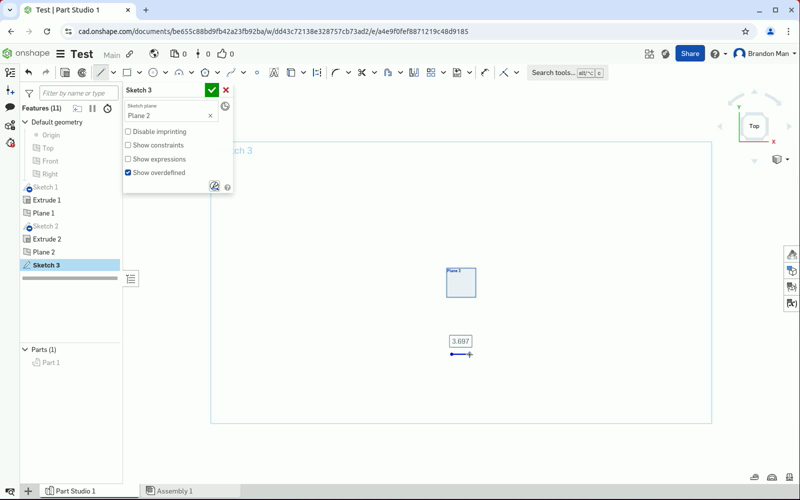
mouse_move(469, 210)
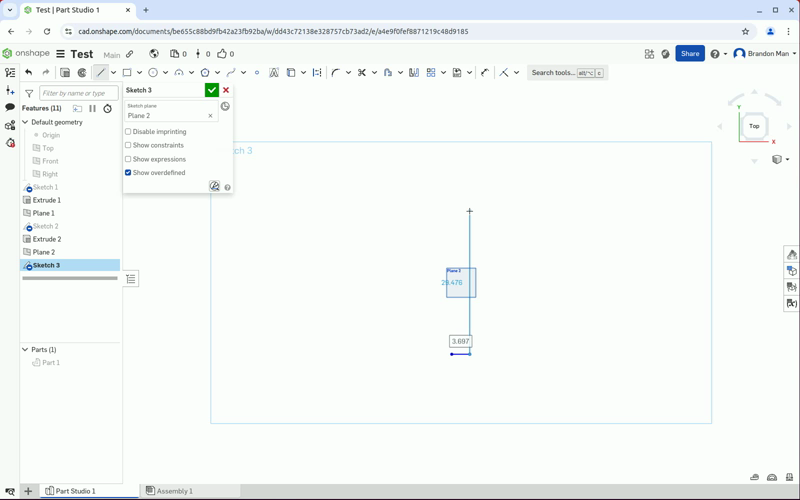
click(469, 210)
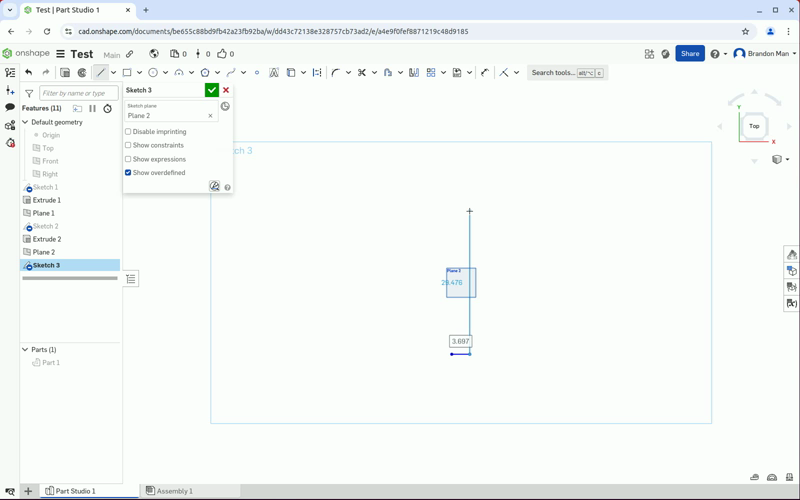
key_up(shift)
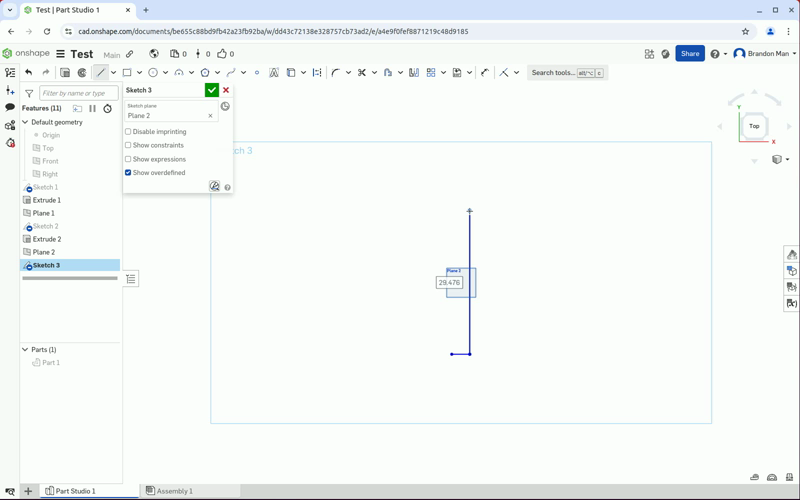
key_down(shift)
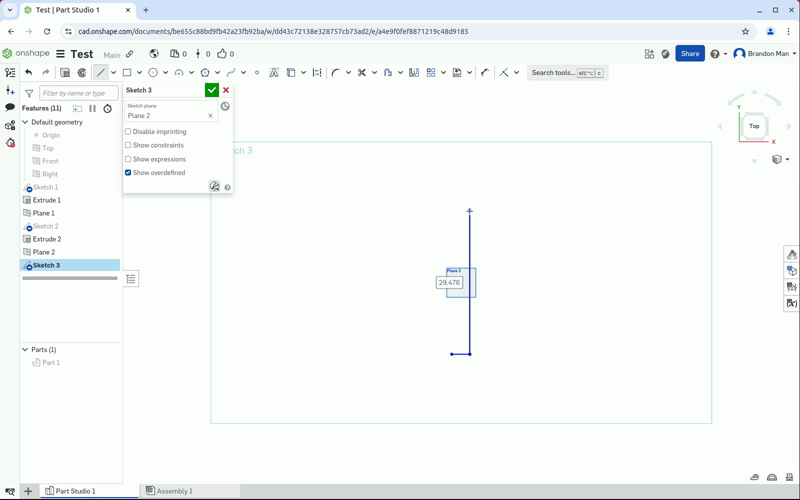
mouse_move(499, 210)
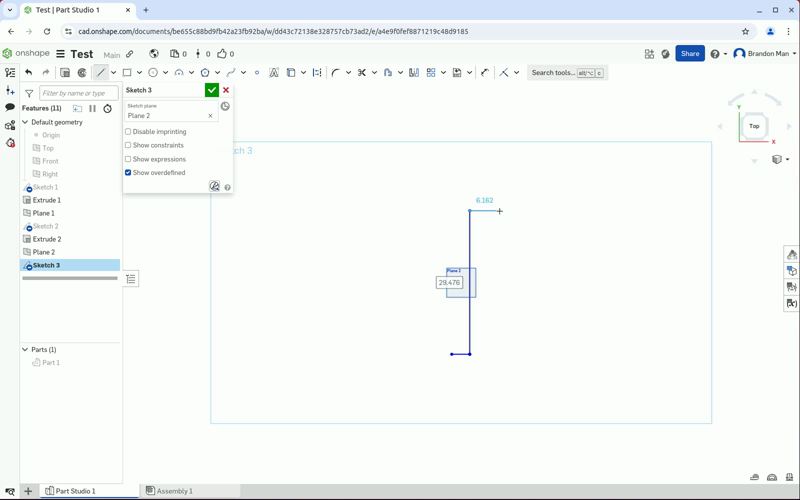
mouse_move(451, 210)
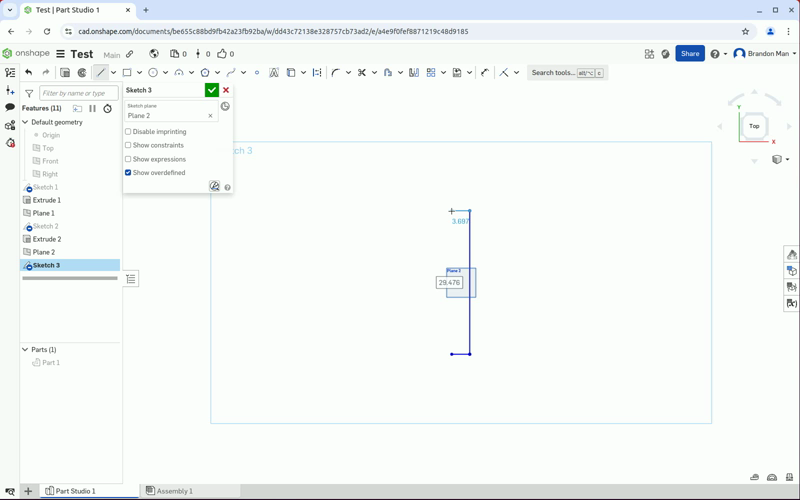
click(451, 210)
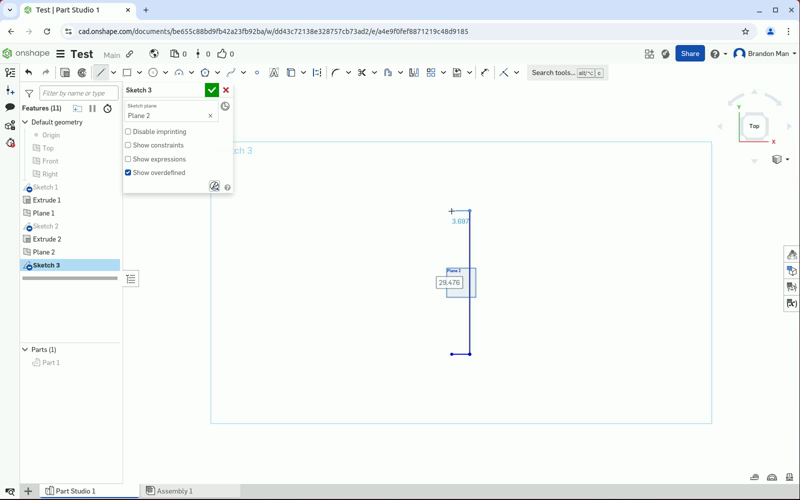
key_up(shift)
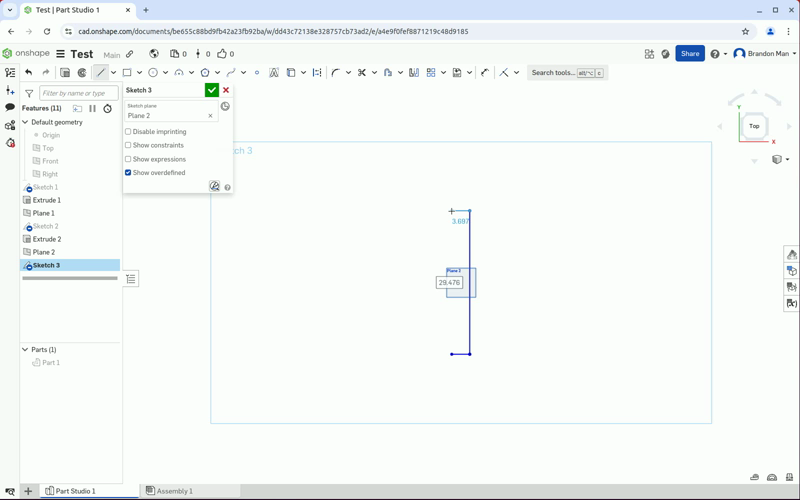
key_down(shift)
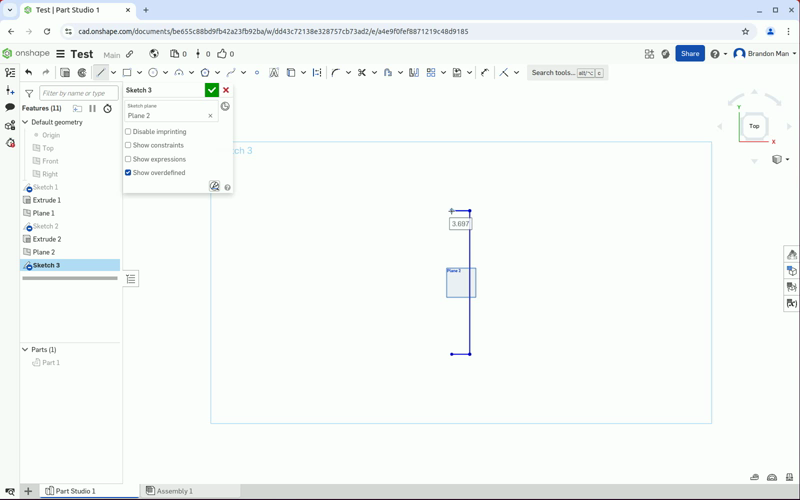
mouse_move(451, 354)
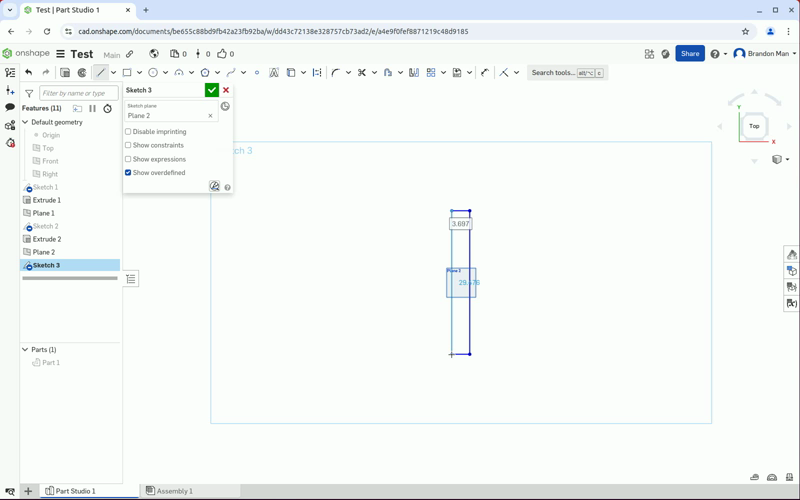
key_up(shift)
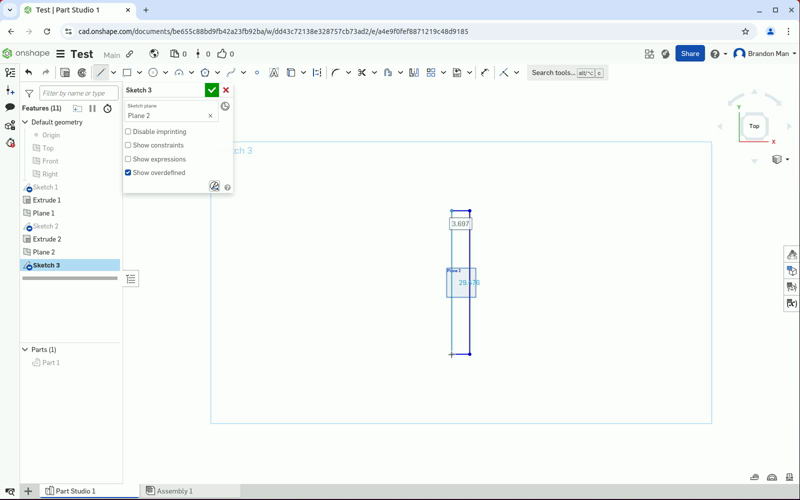
click(451, 354)
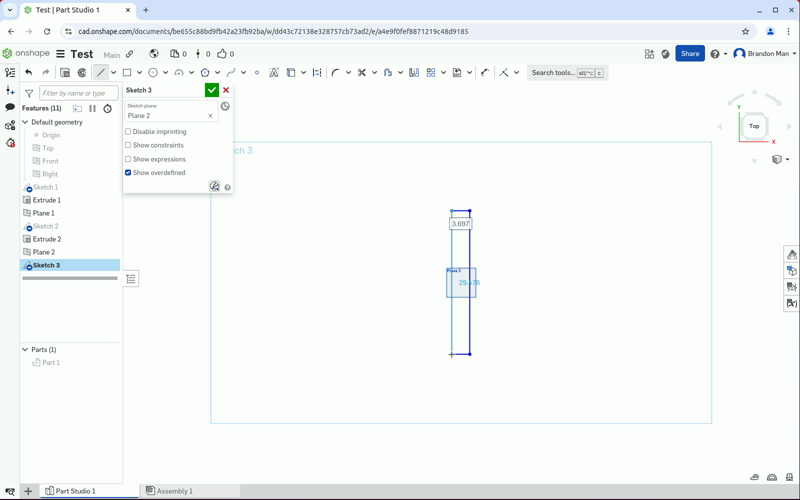
key(esc)
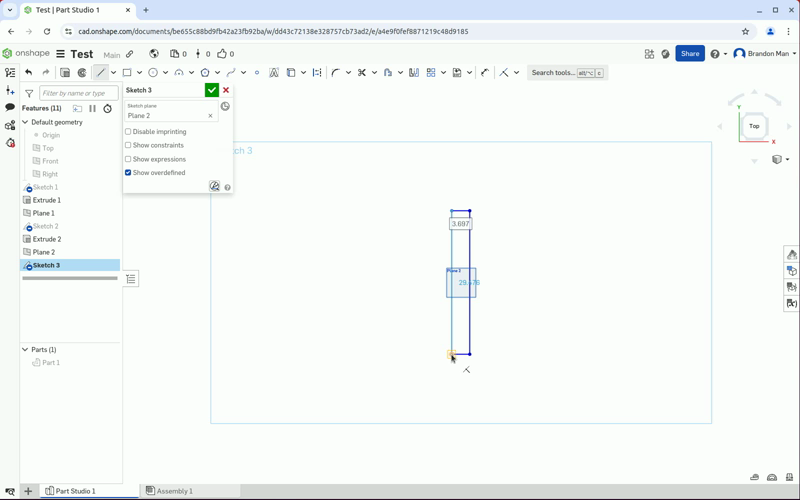
mouse_move(464, 254)
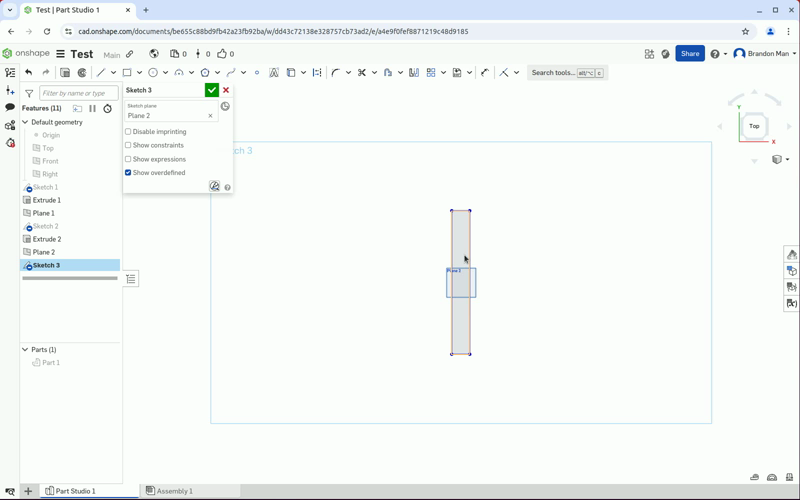
click(464, 254)
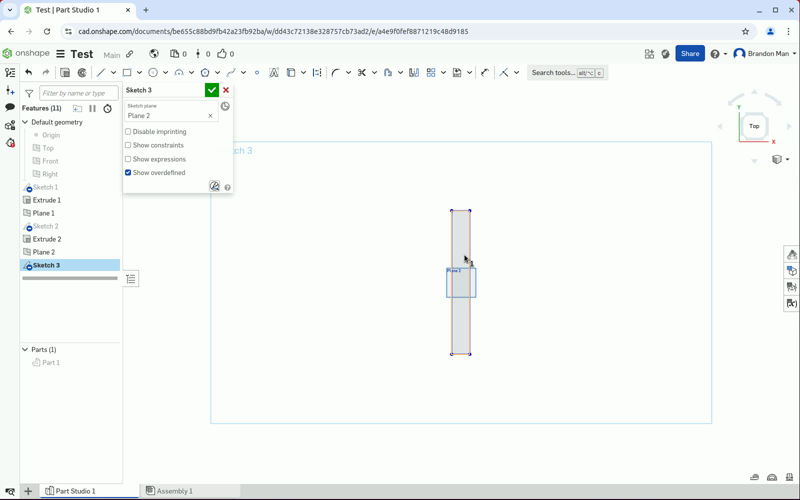
mouse_move(73, 352)
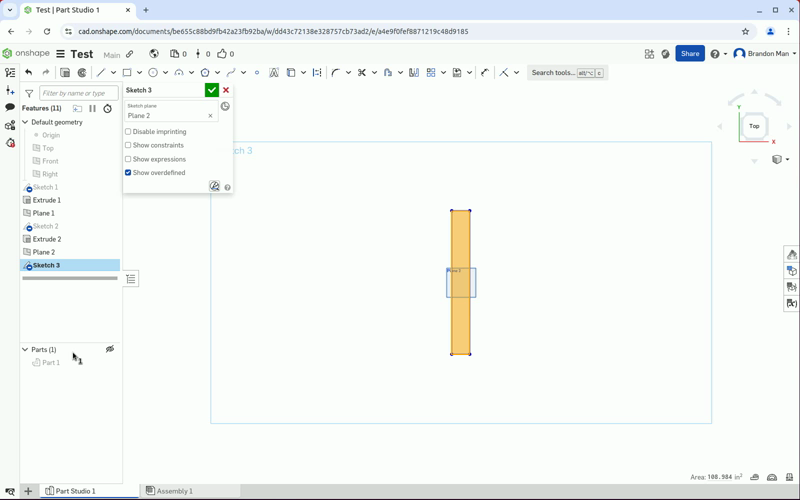
key(shift+y)
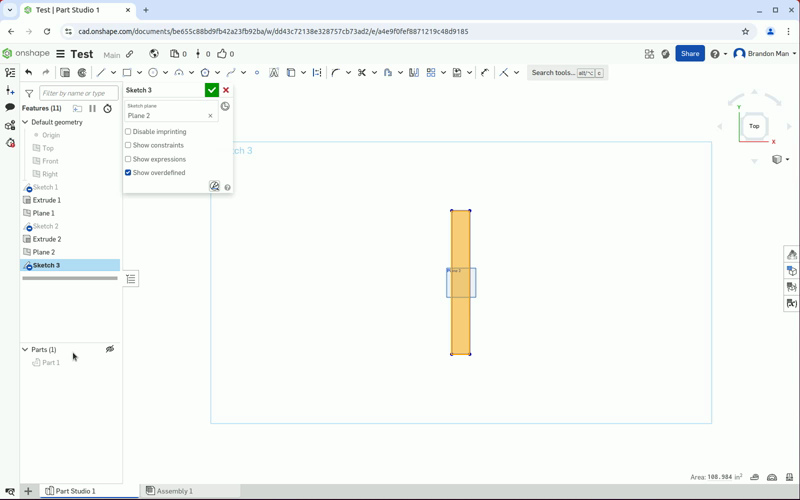
key(shift+e)
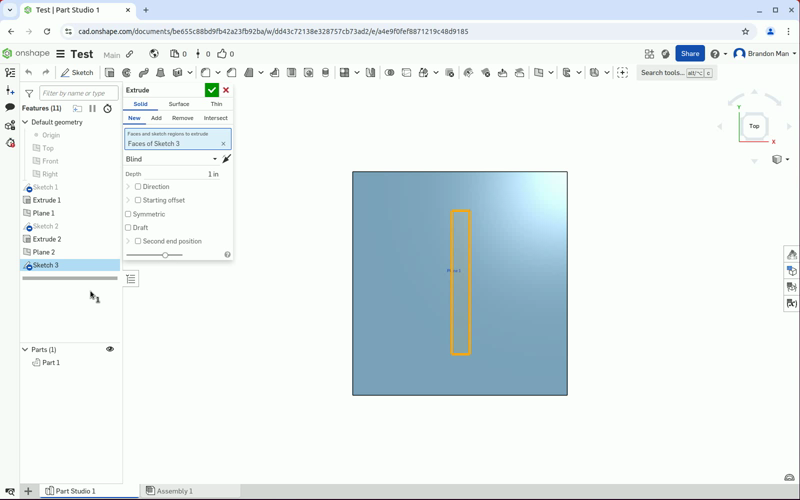
mouse_move(143, 106)
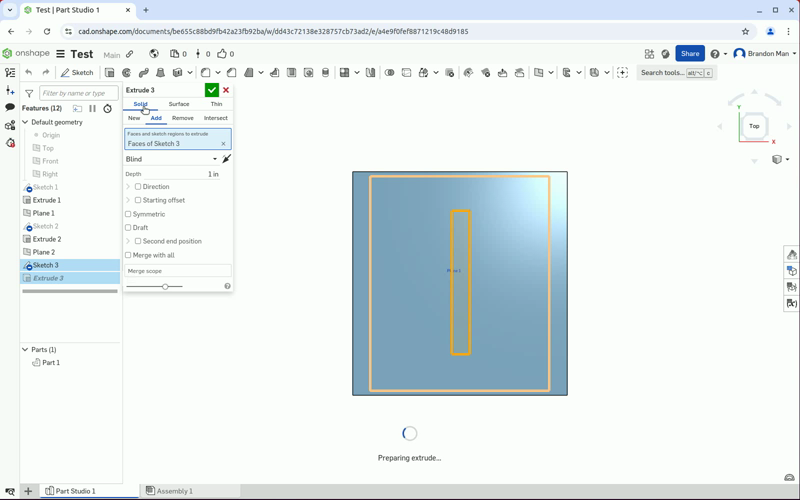
click(143, 106)
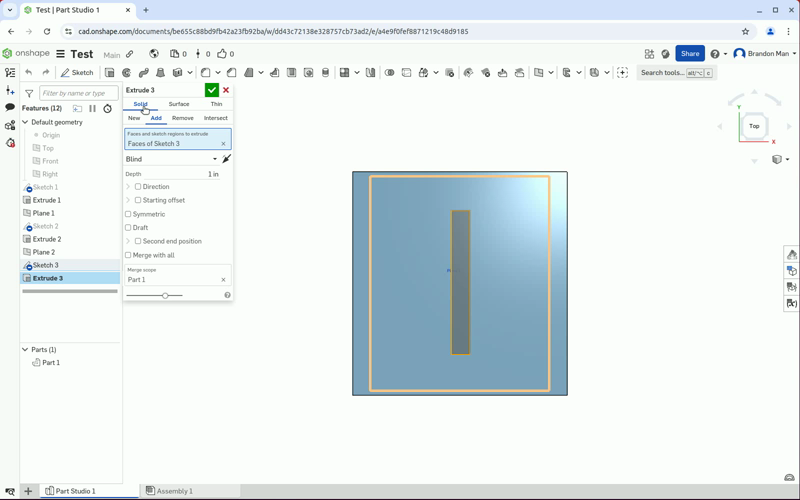
mouse_move(137, 120)
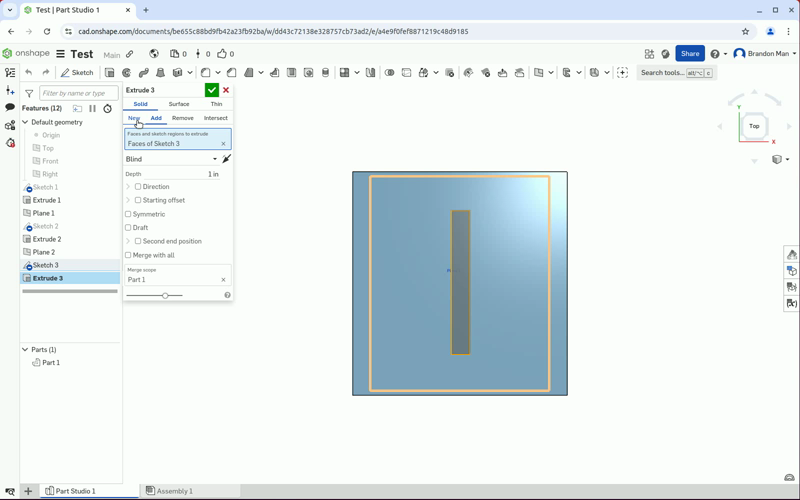
click(137, 120)
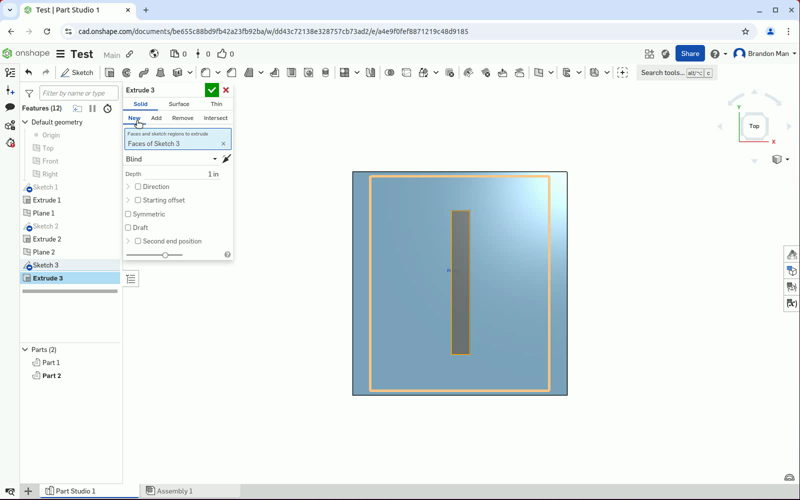
key(tab, 4)
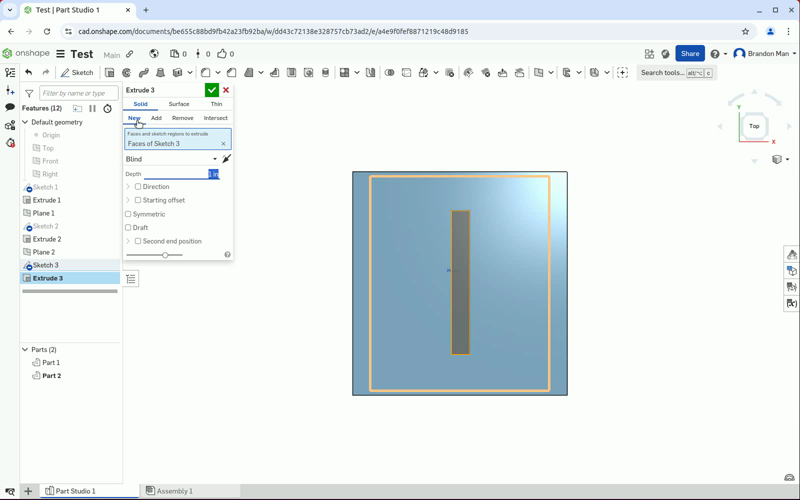
text(14.683)
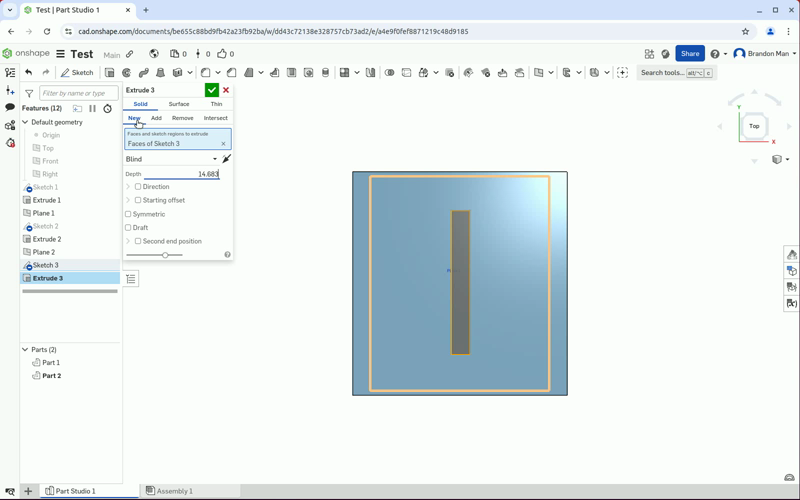
key(enter)
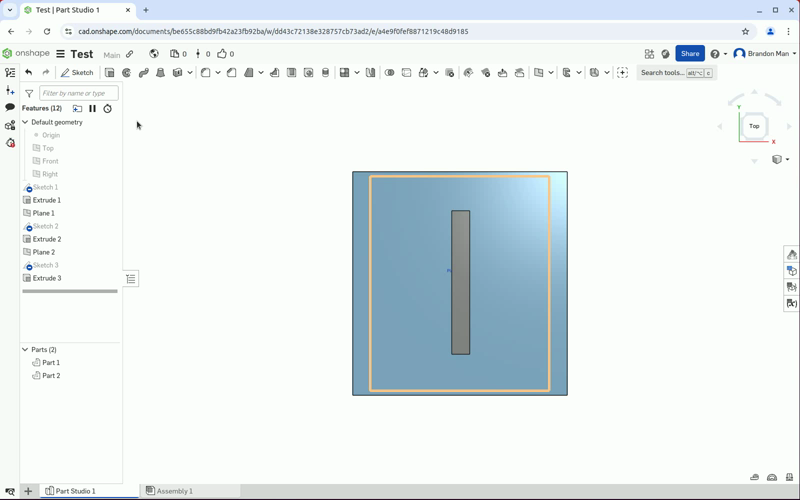
key(shift+h)
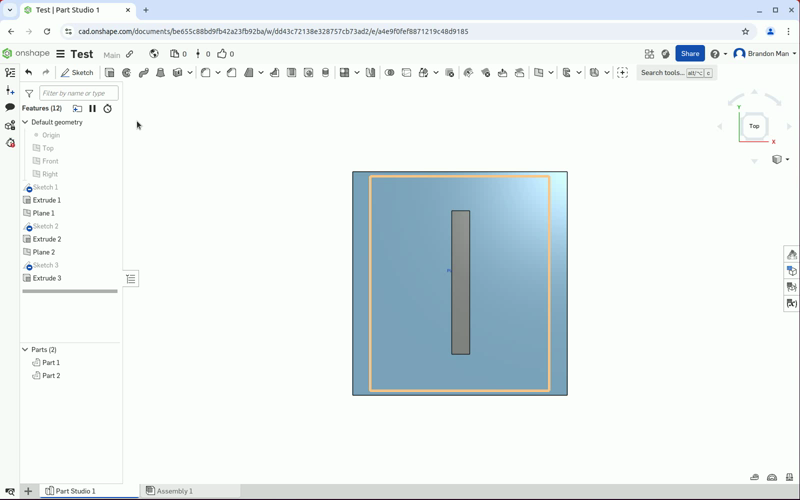
key(shift+h)
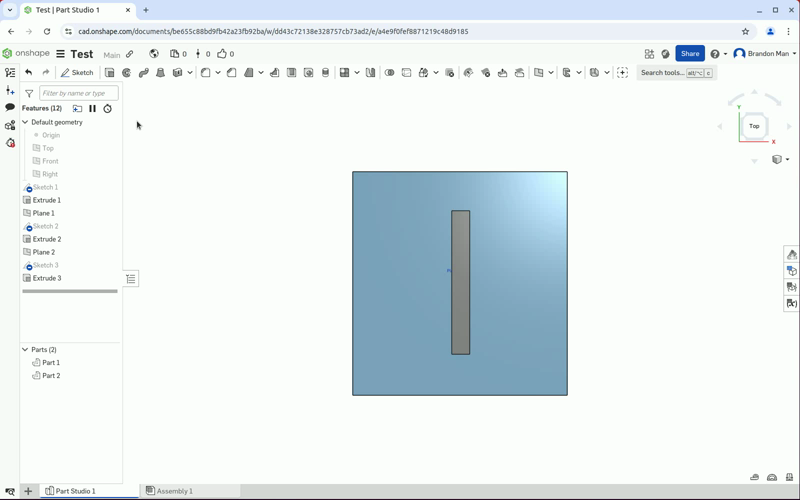
mouse_move(73, 189)
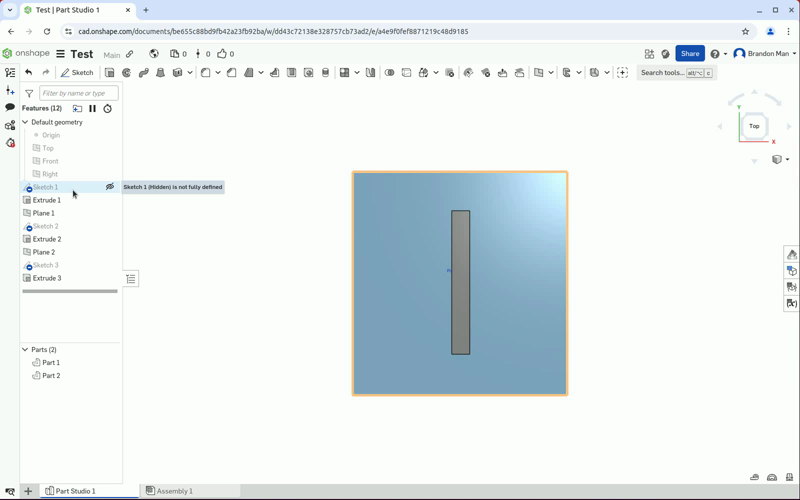
click(73, 189)
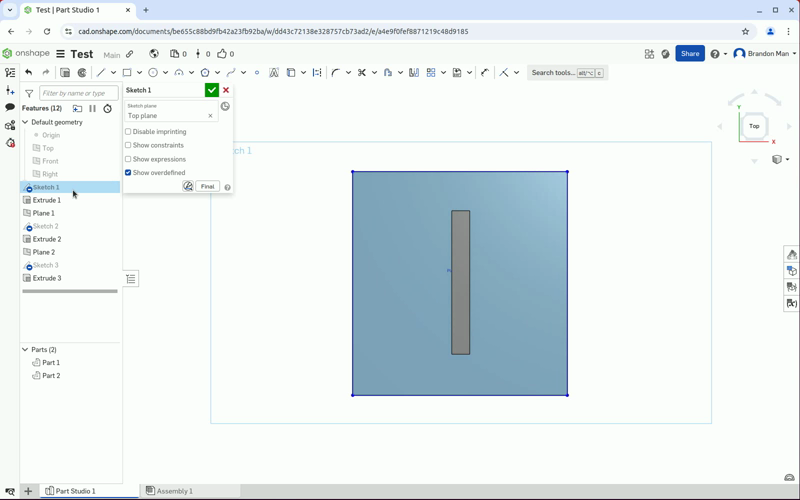
mouse_move(229, 92)
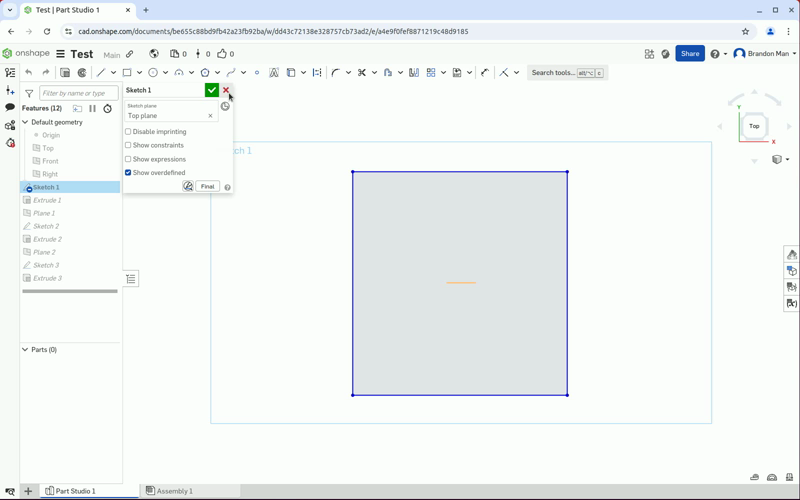
click(229, 92)
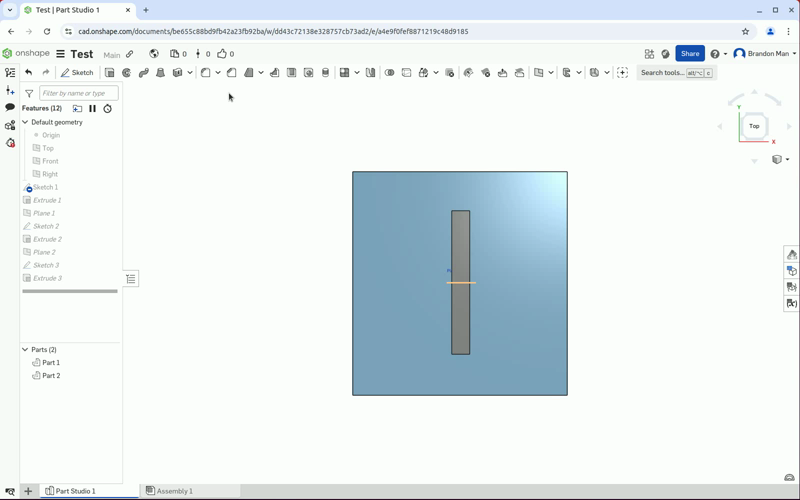
mouse_move(73, 352)
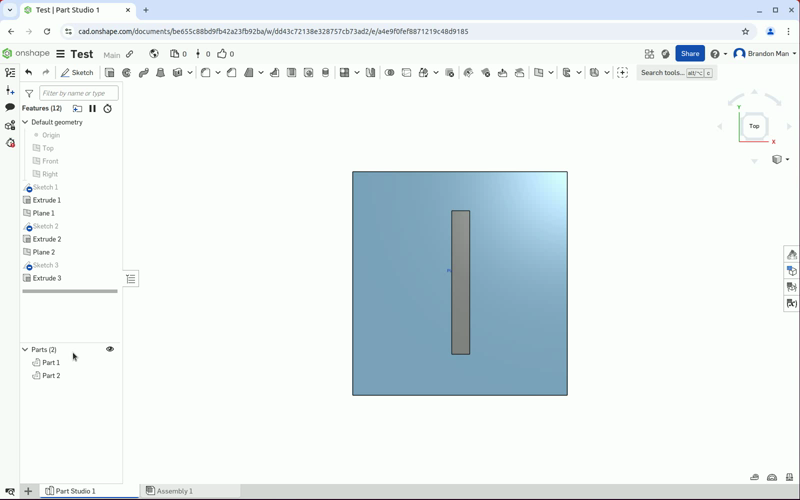
key(y)
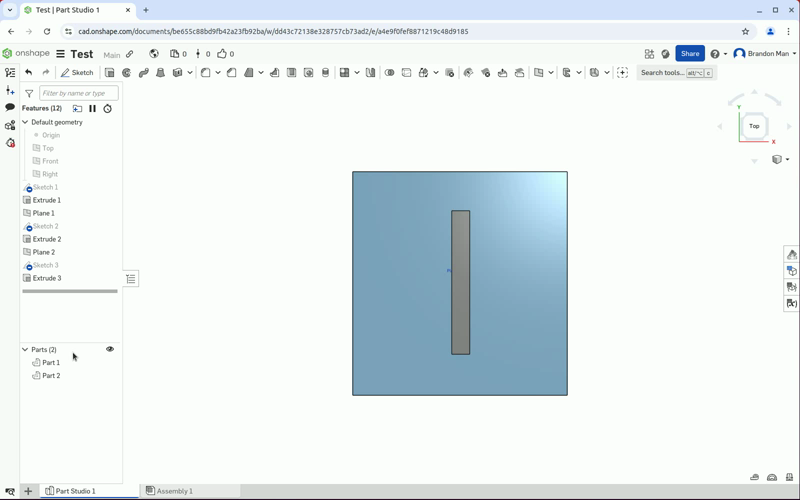
key(shift+p)
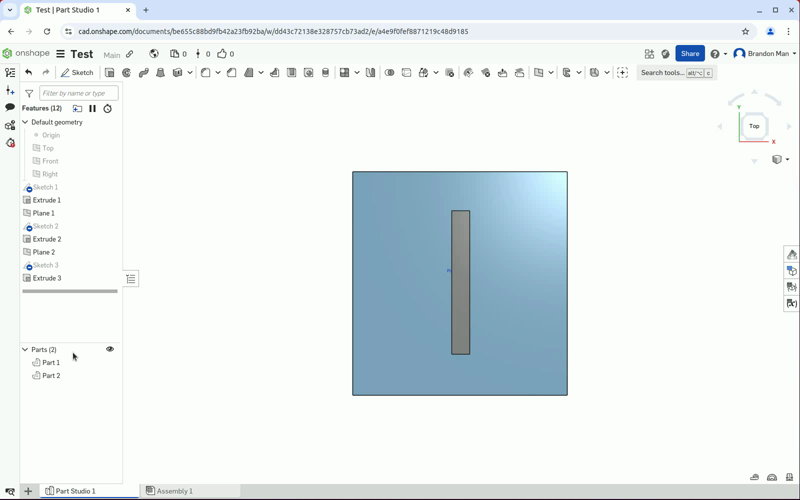
key(space)
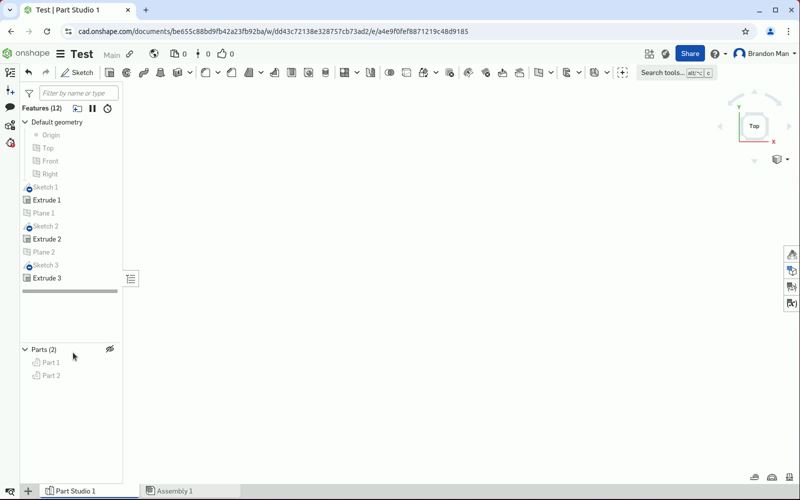
key_down(shift)
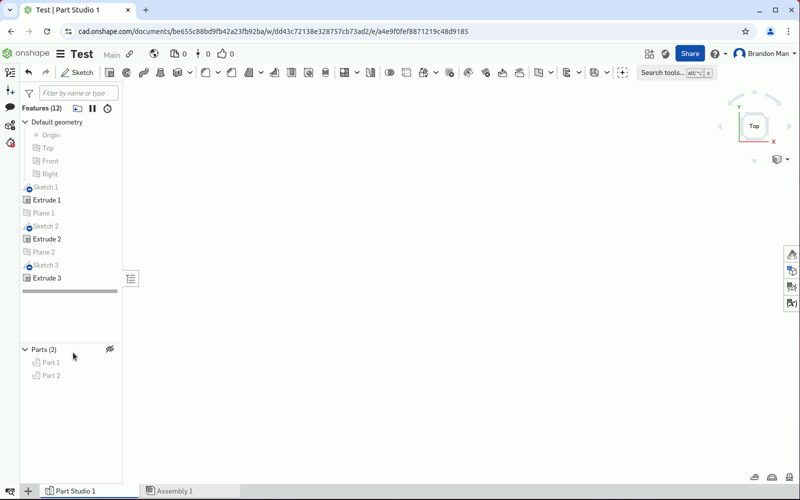
key(up)
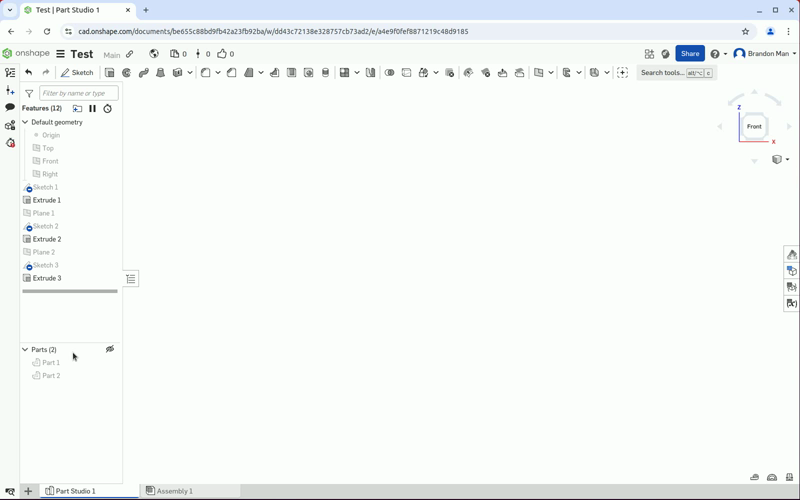
key_up(shift)
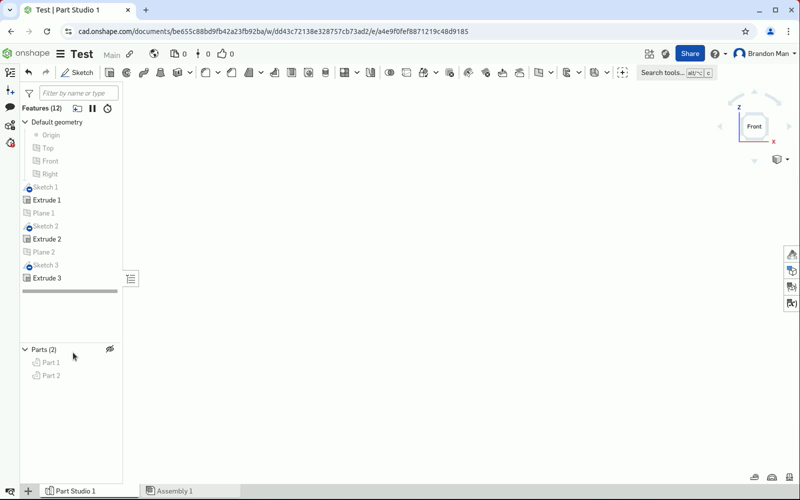
key(space)
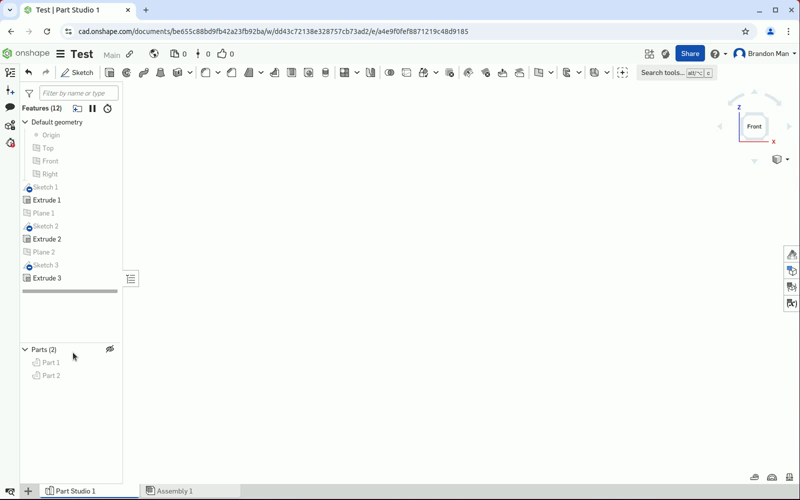
key_down(shift)
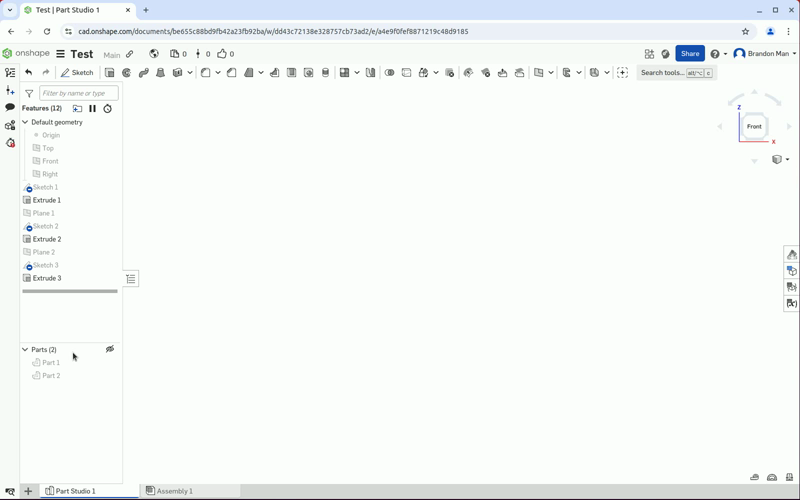
key(left)
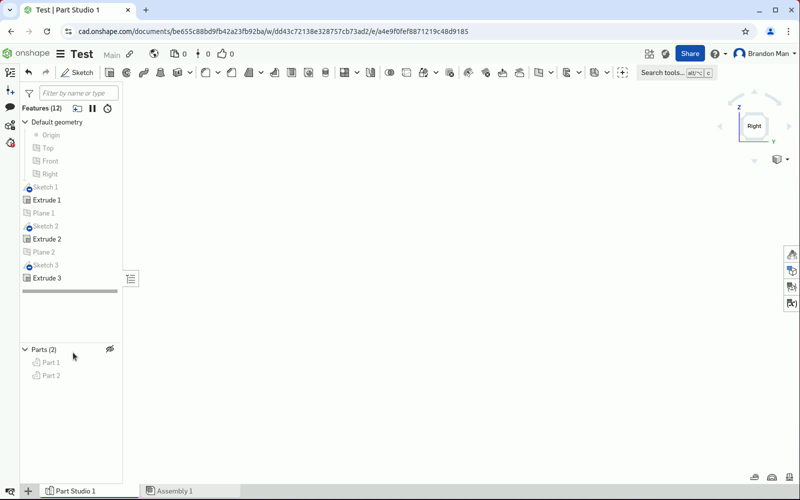
key_up(shift)
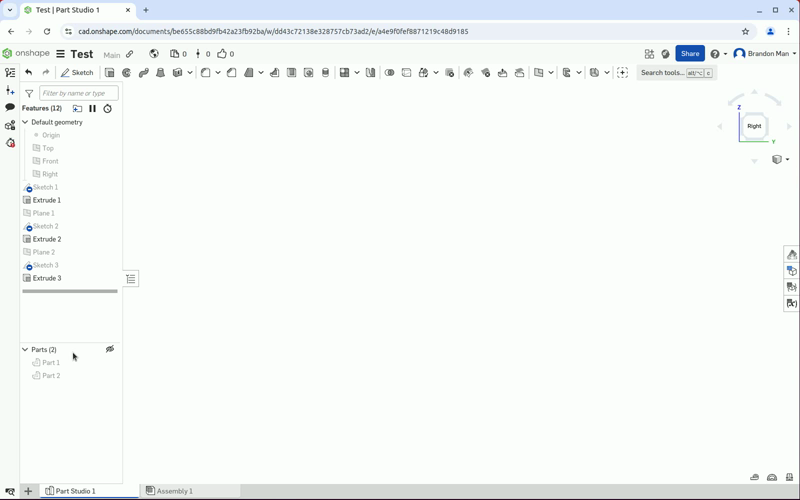
mouse_move(73, 352)
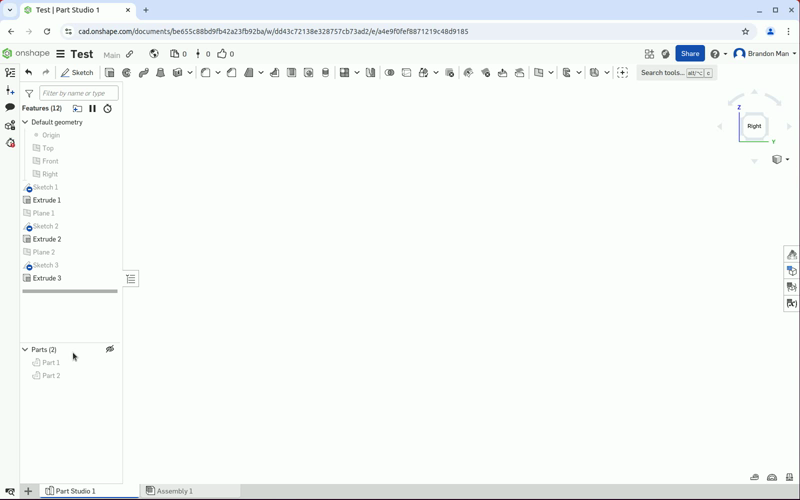
key(shift+y)
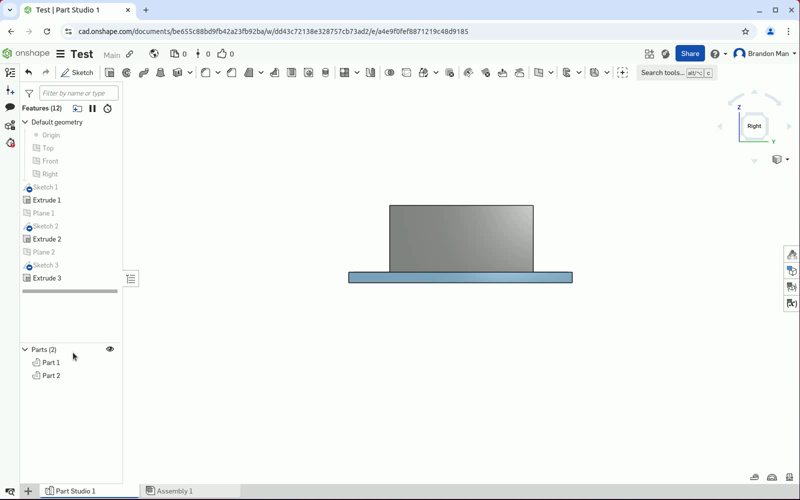
mouse_move(541, 75)
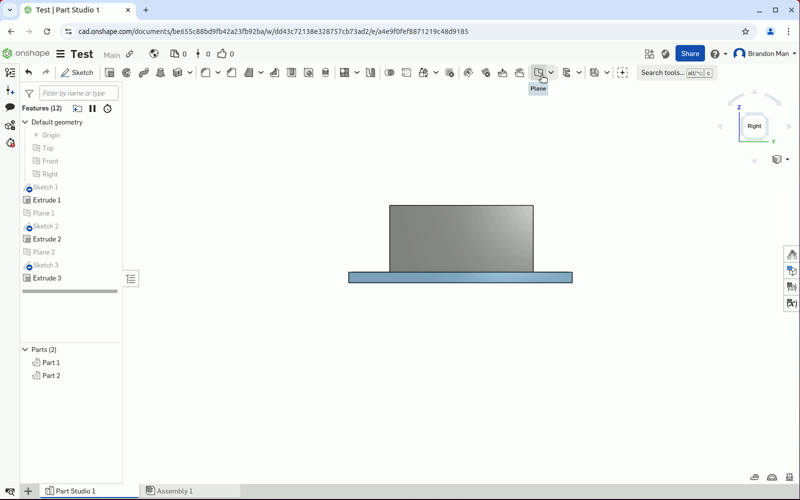
click(541, 75)
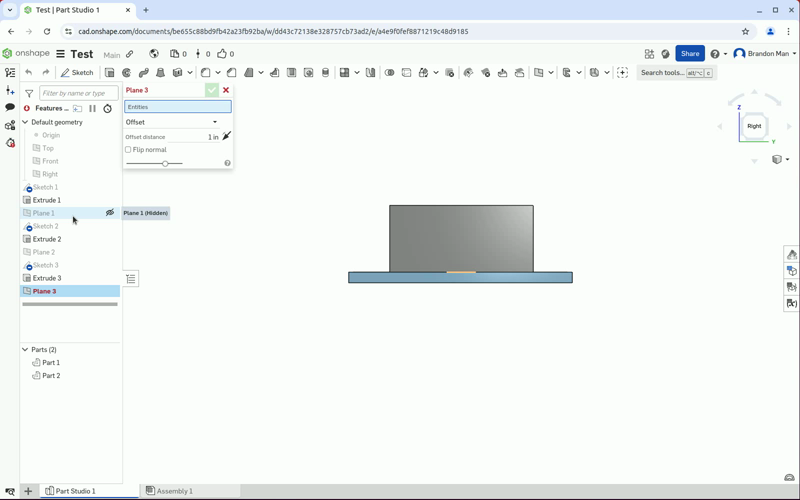
scroll(3)
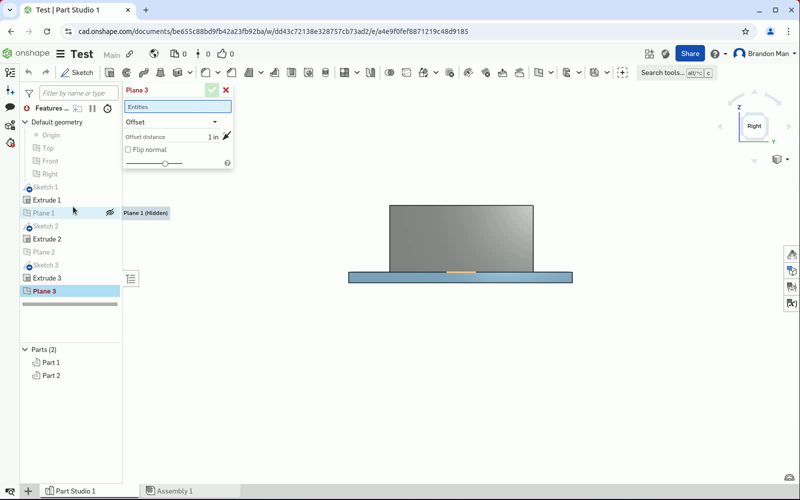
mouse_move(73, 176)
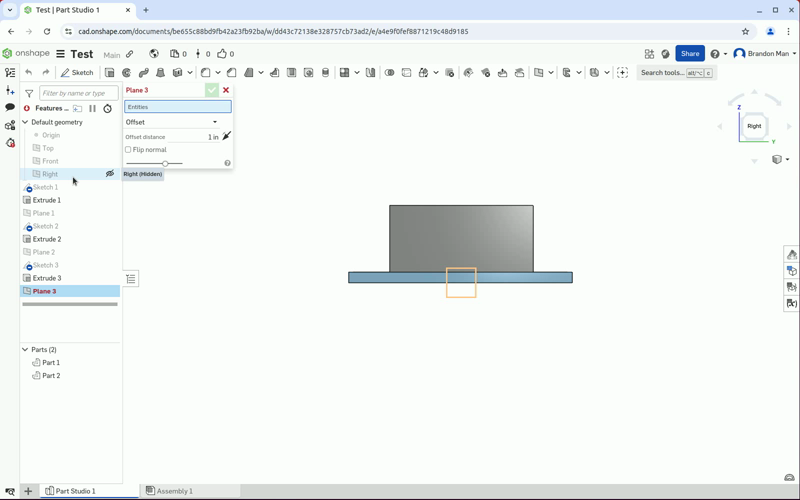
click(73, 176)
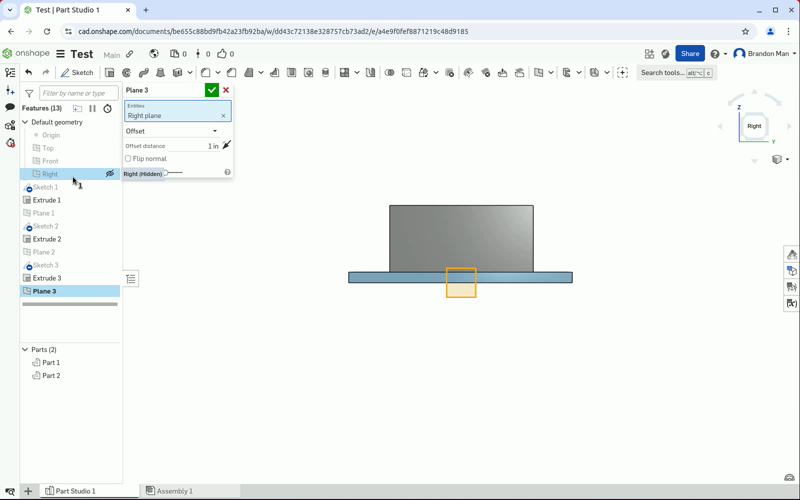
key(tab, 2)
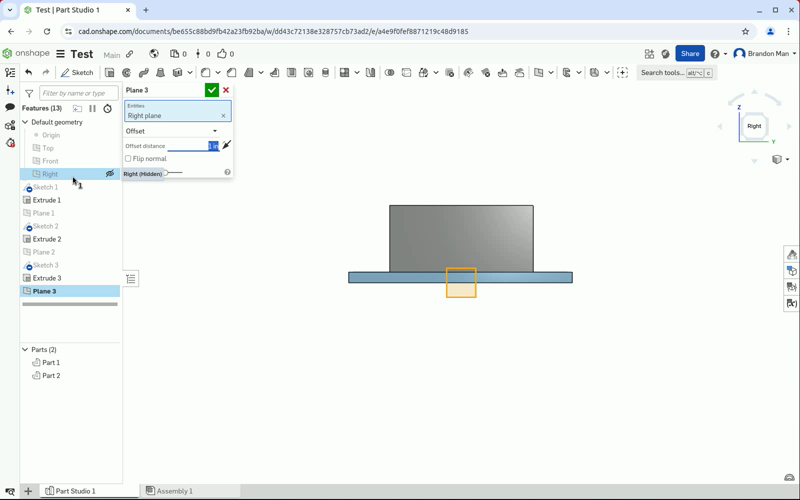
text(1.91)
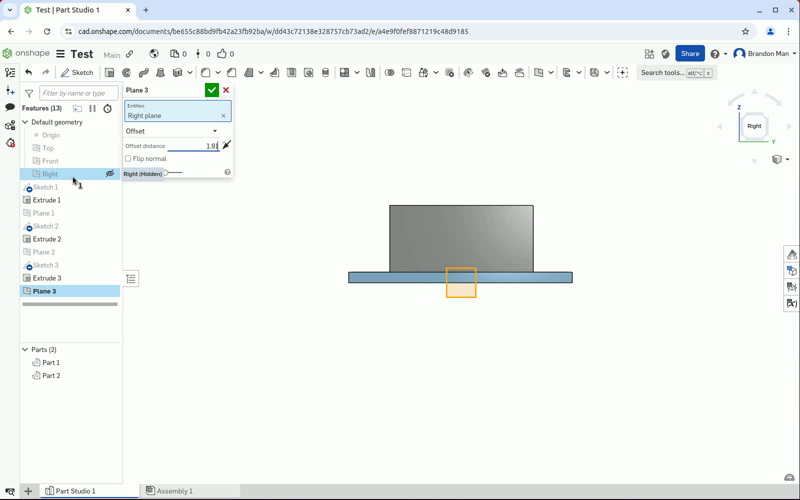
key(enter, 2)
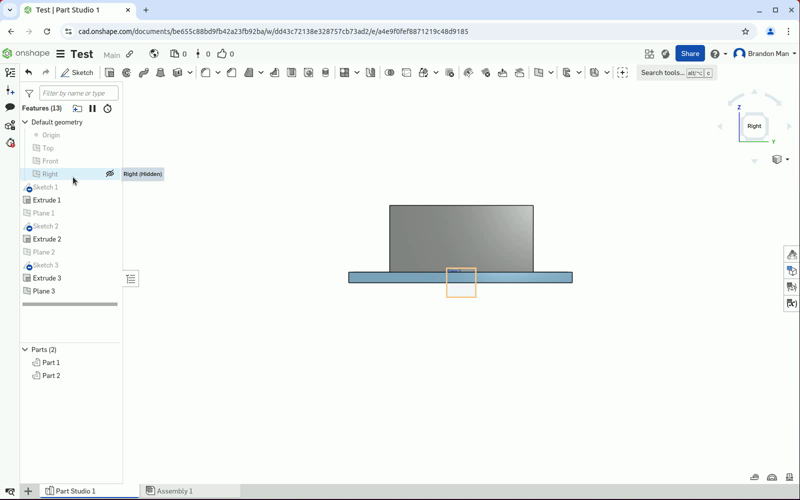
key(shift+s)
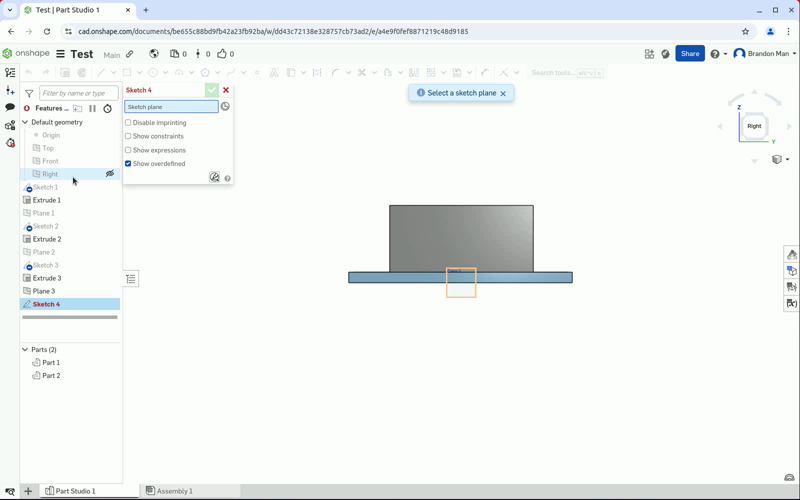
mouse_move(73, 293)
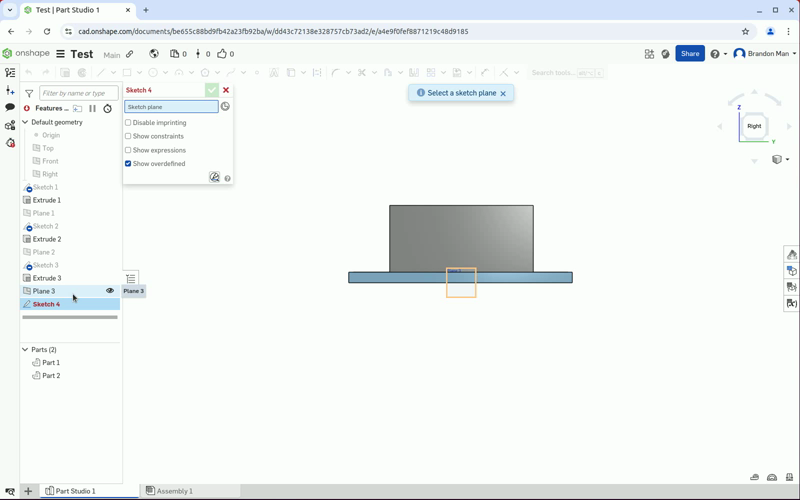
click(73, 293)
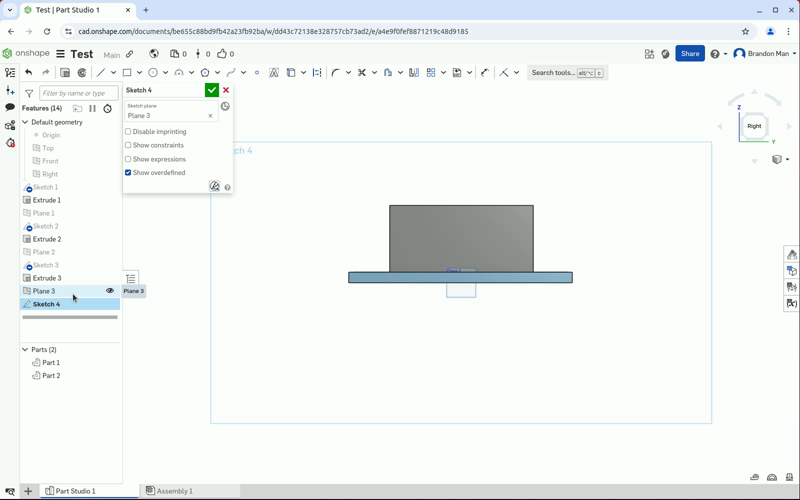
mouse_move(73, 352)
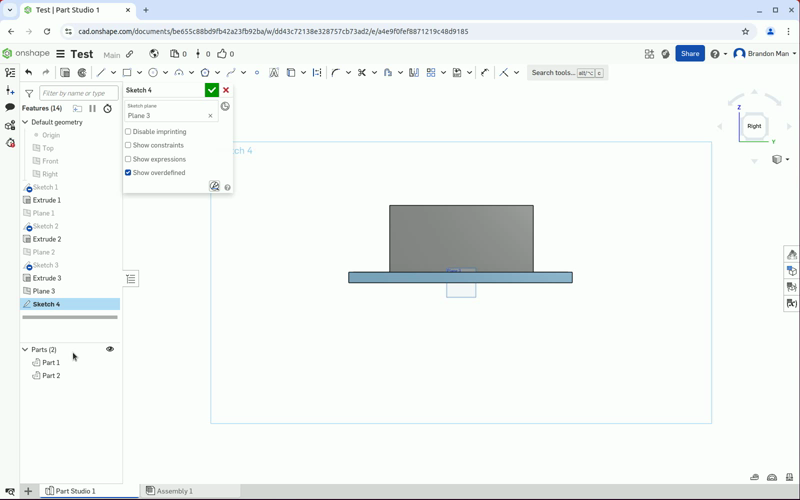
key(y)
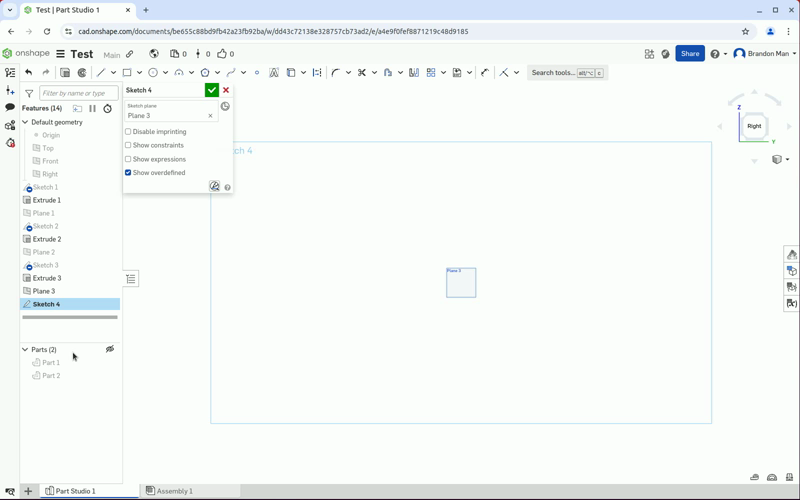
key(l)
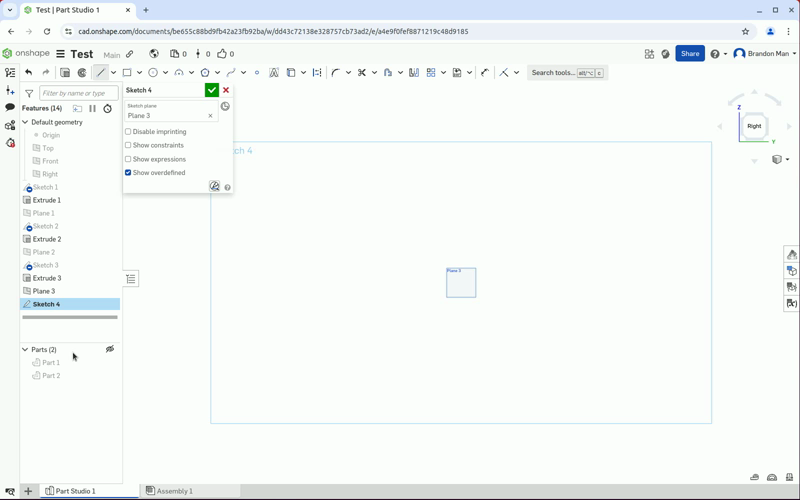
key_down(shift)
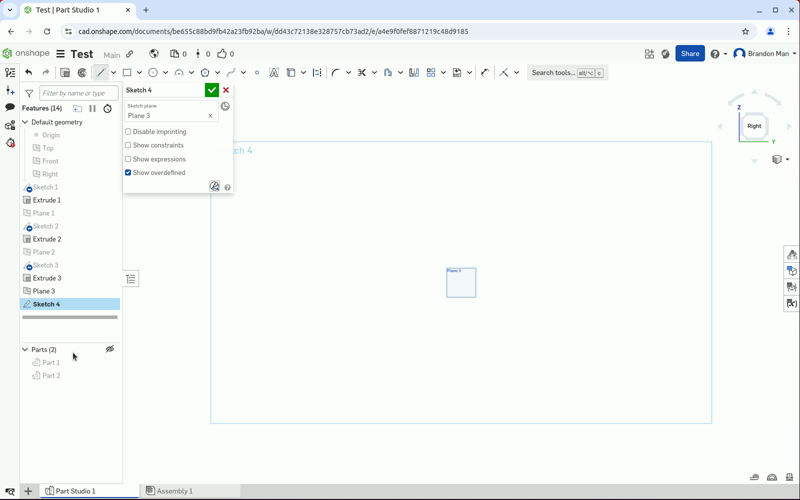
mouse_move(417, 255)
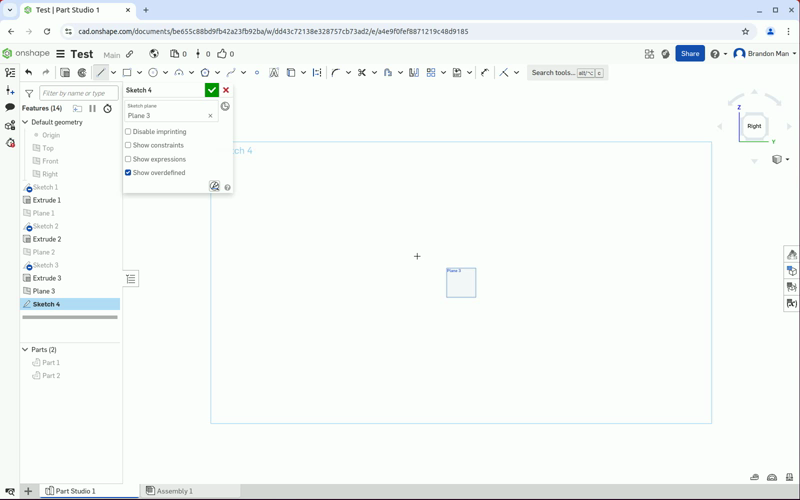
click(417, 255)
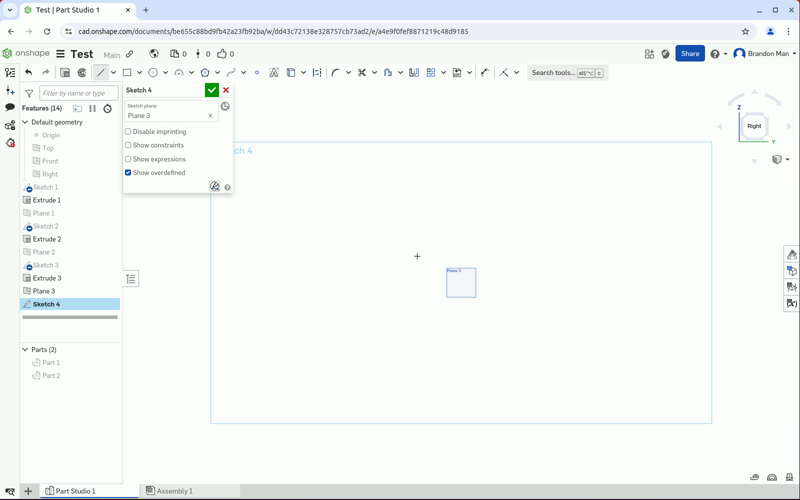
key_up(shift)
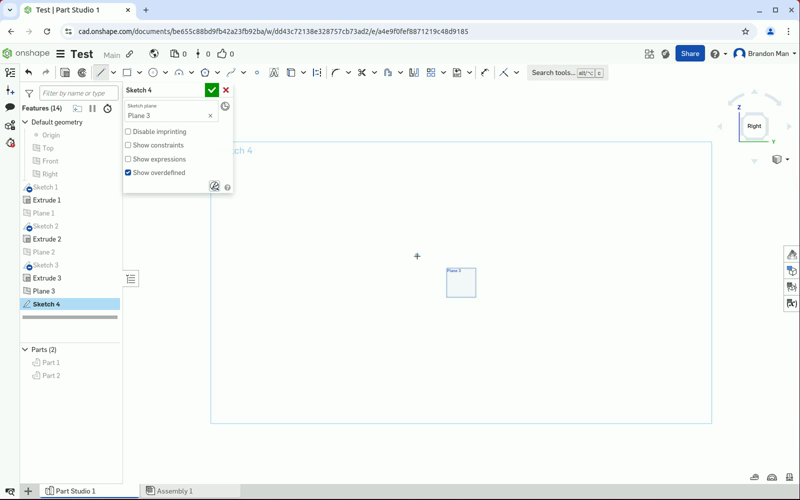
key_down(shift)
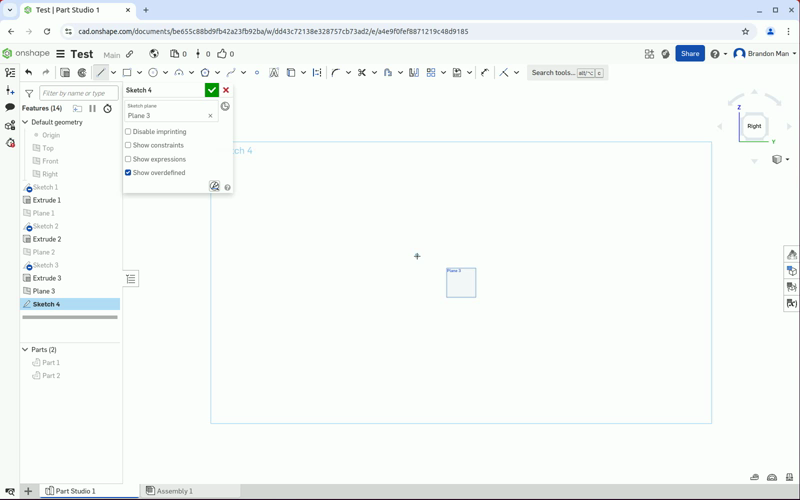
mouse_move(503, 255)
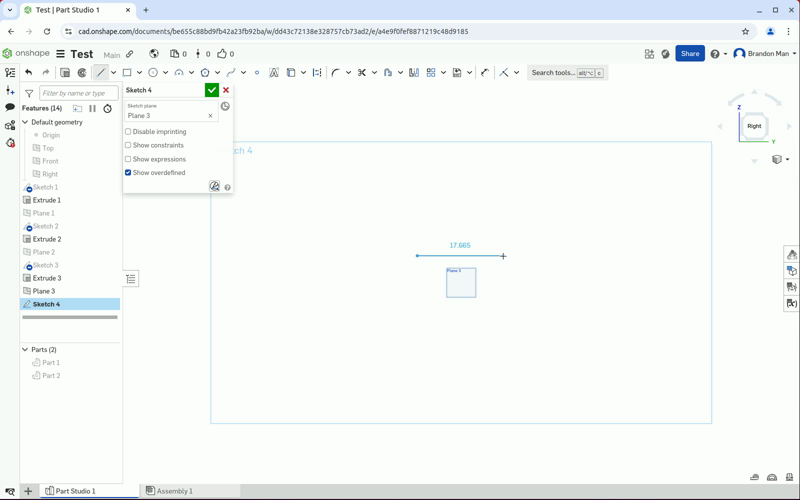
click(503, 255)
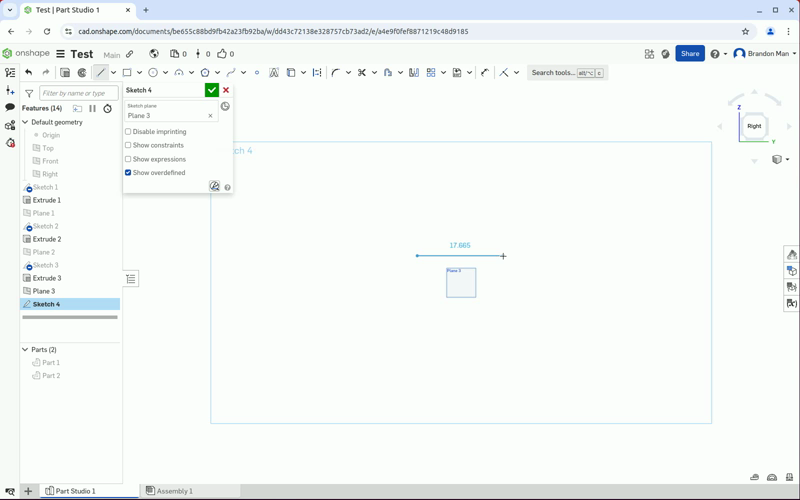
key_up(shift)
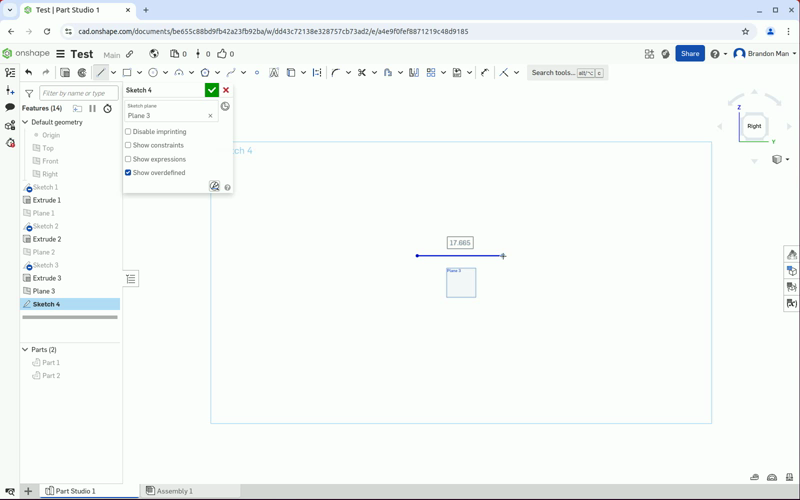
key(esc)
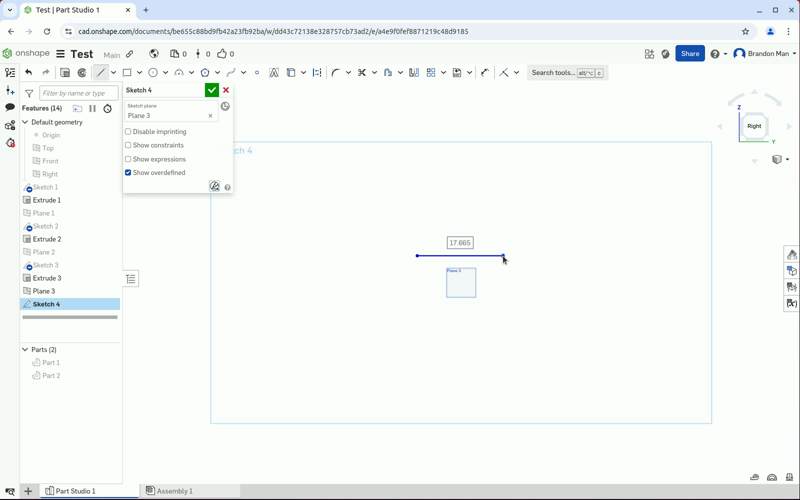
key(a)
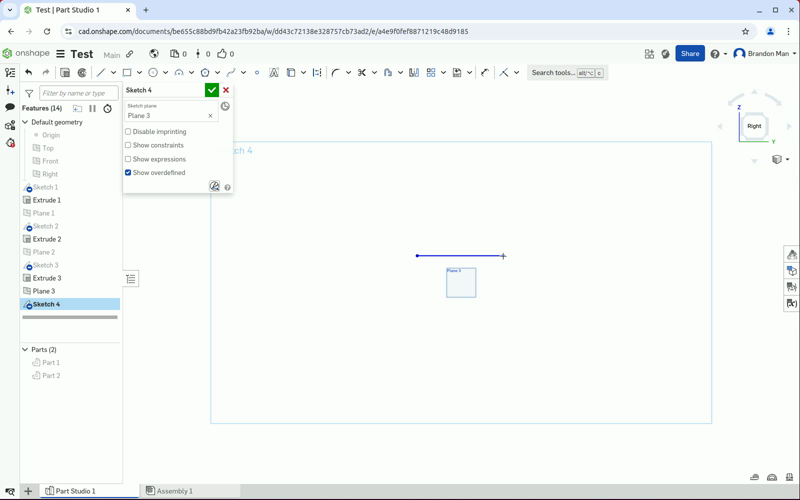
mouse_move(503, 255)
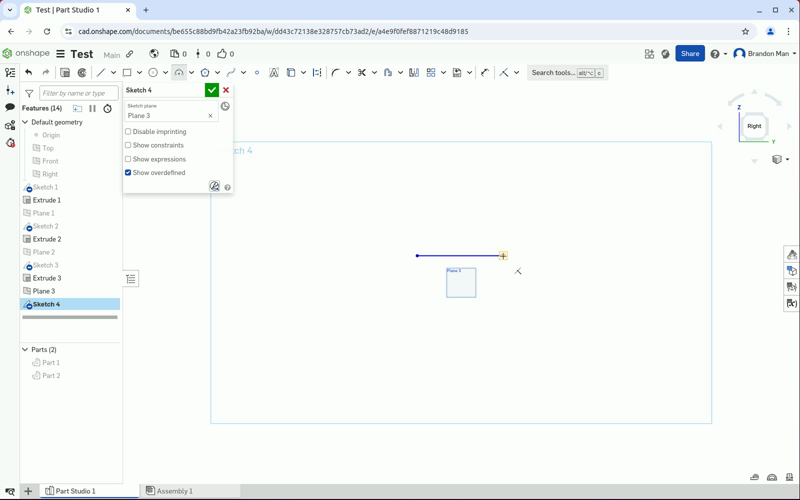
click(503, 255)
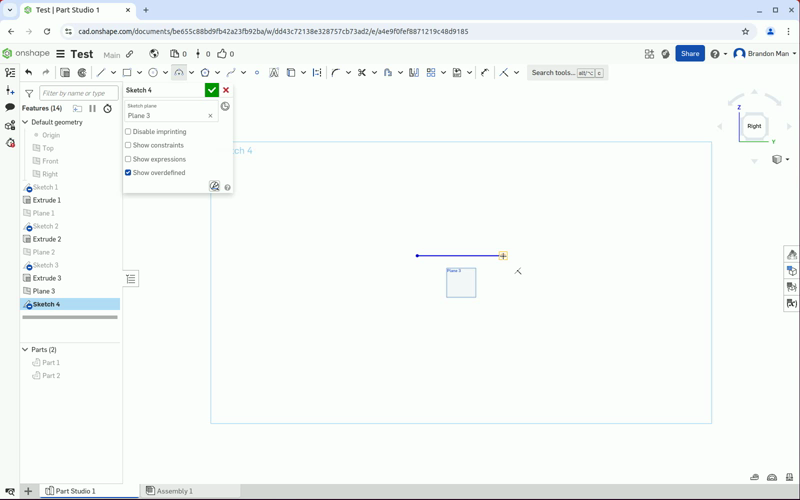
key_down(shift)
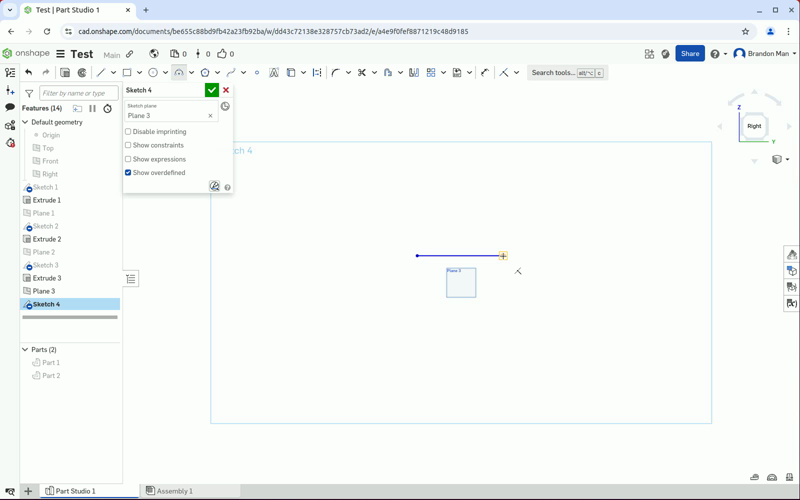
mouse_move(503, 227)
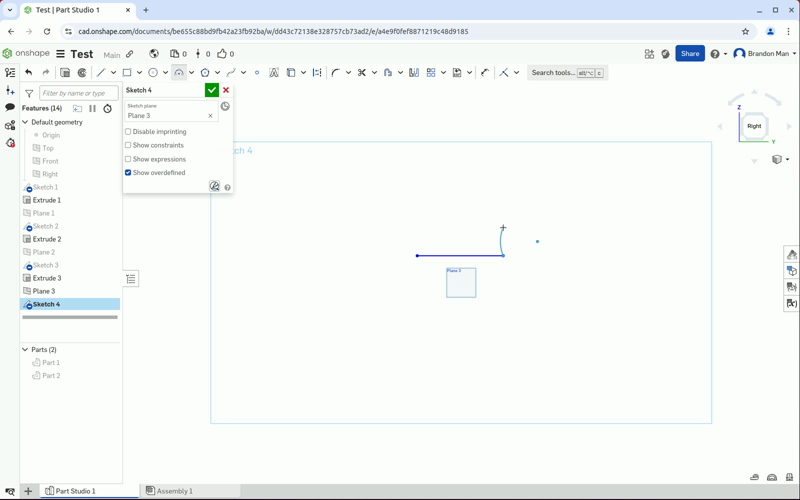
click(503, 227)
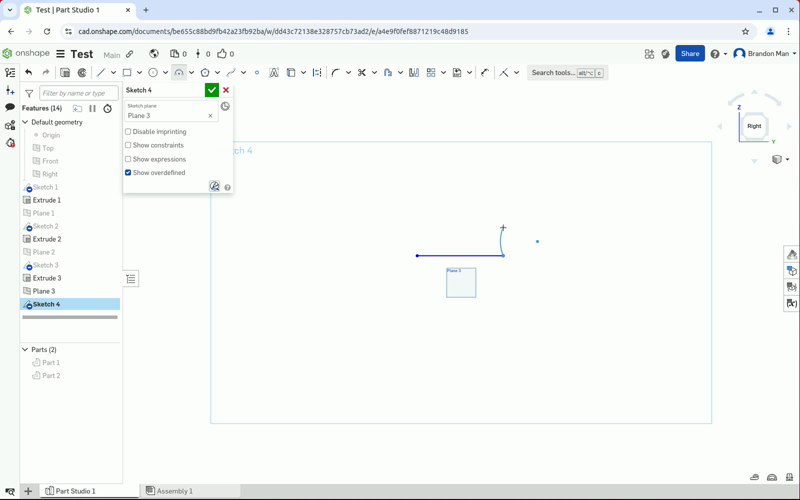
mouse_move(517, 241)
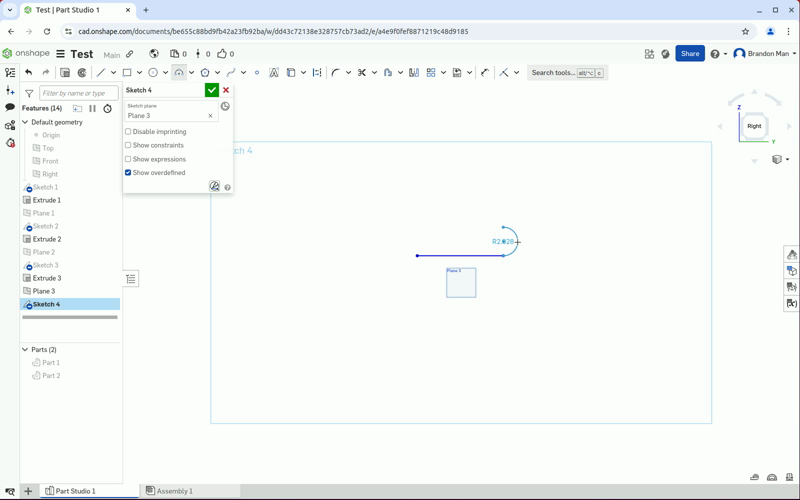
click(517, 241)
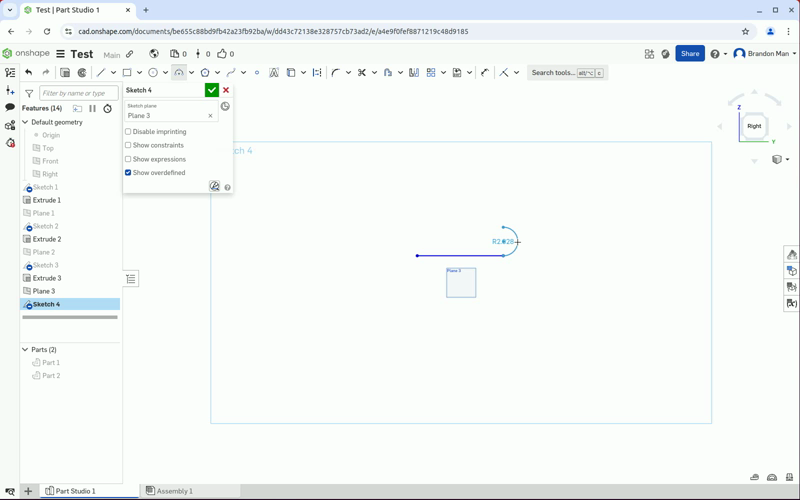
key_up(shift)
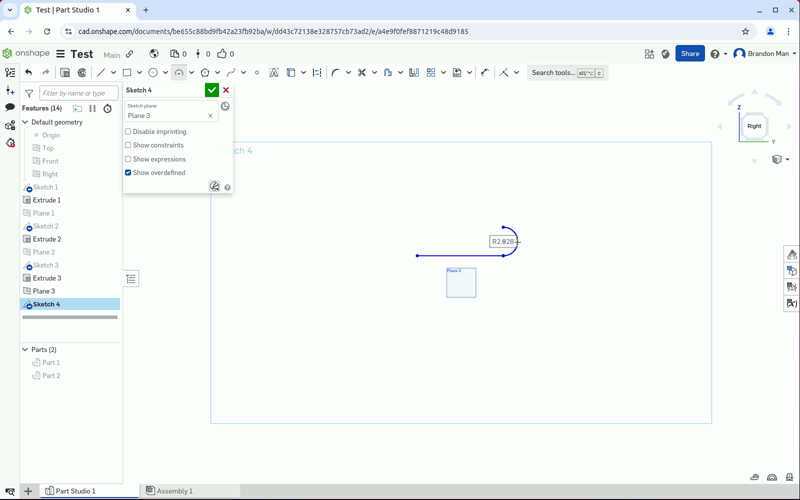
key(esc)
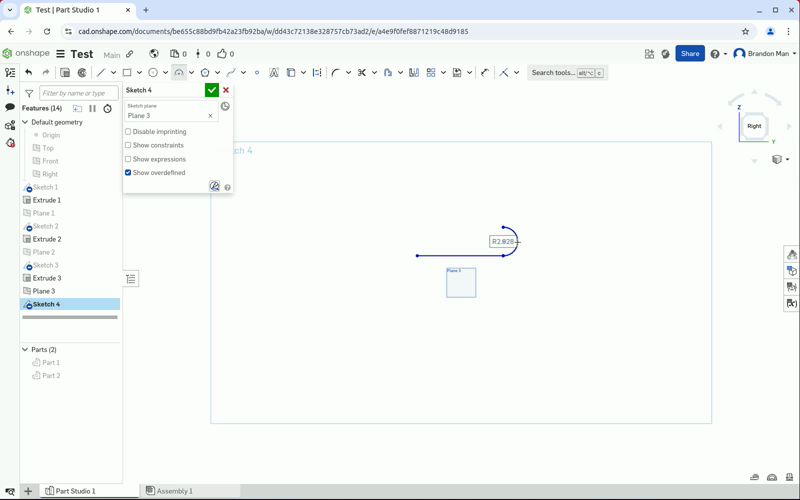
key(l)
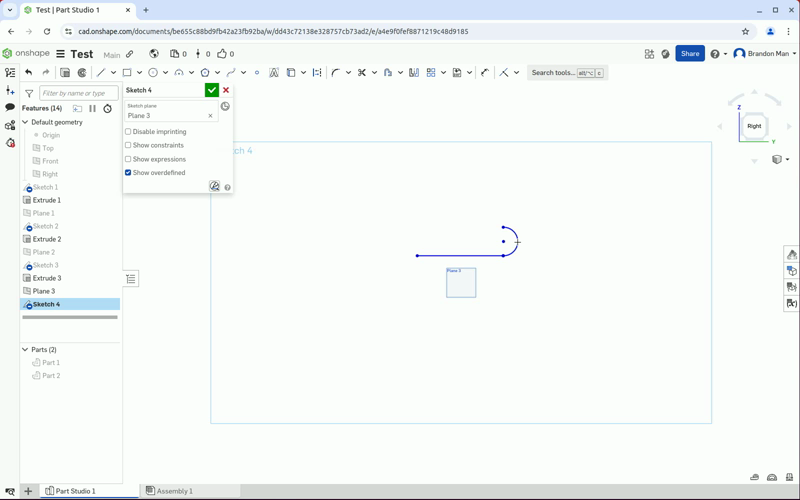
mouse_move(503, 227)
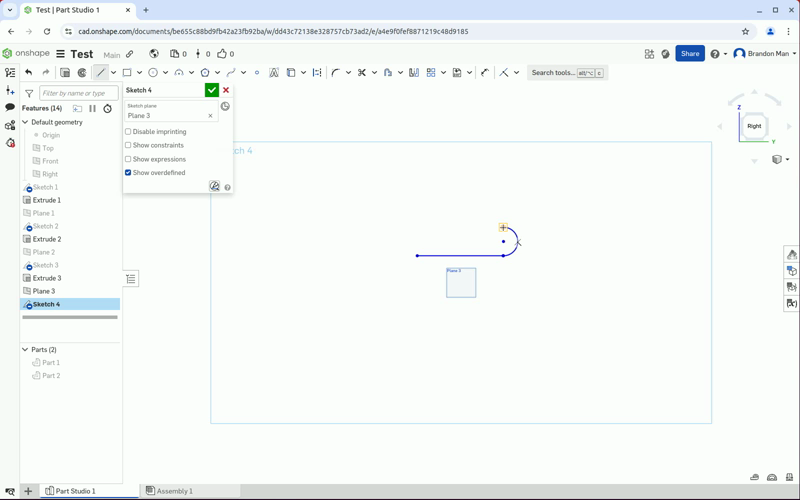
click(503, 227)
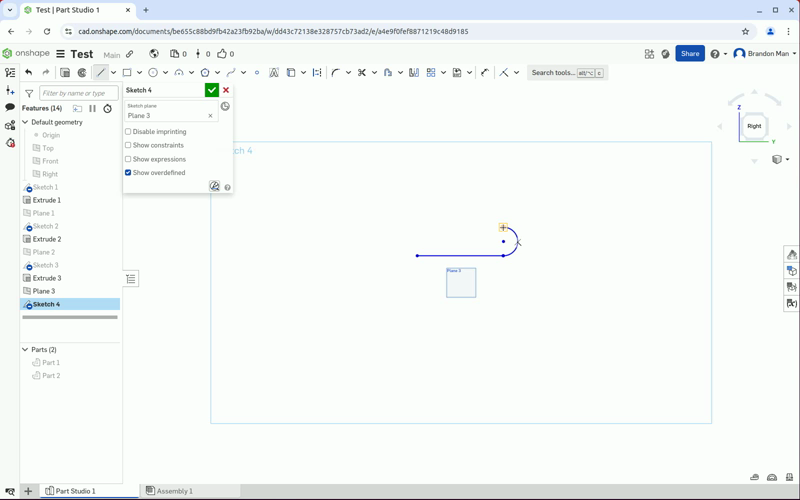
key_down(shift)
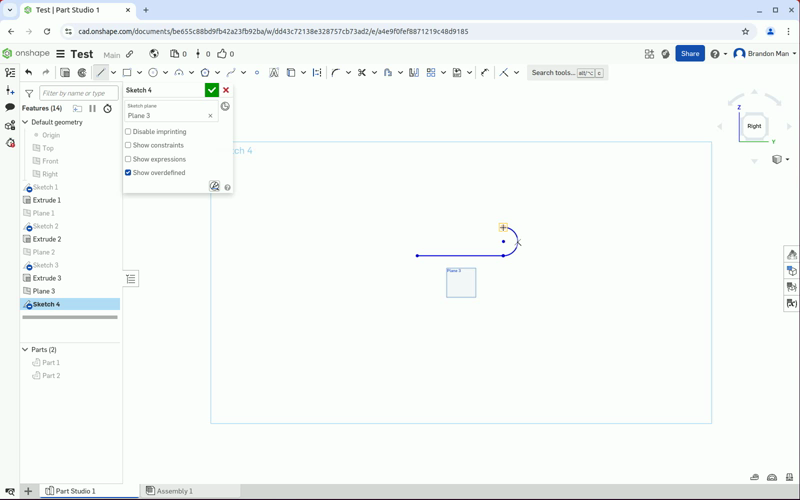
mouse_move(417, 227)
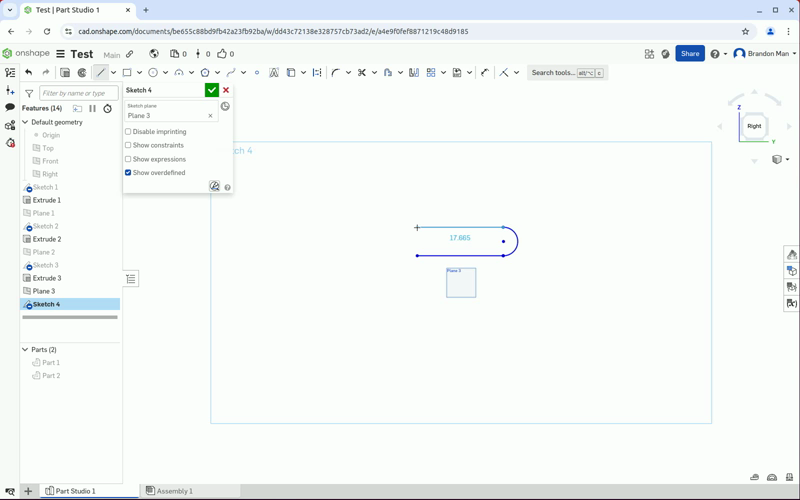
click(417, 227)
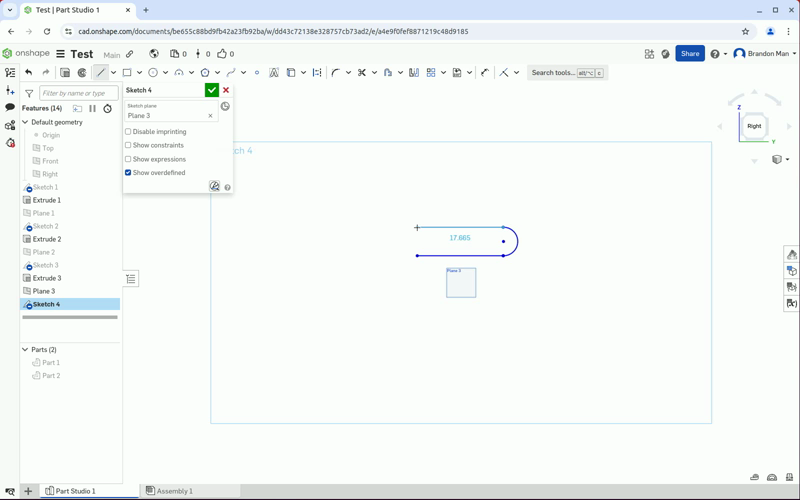
key_up(shift)
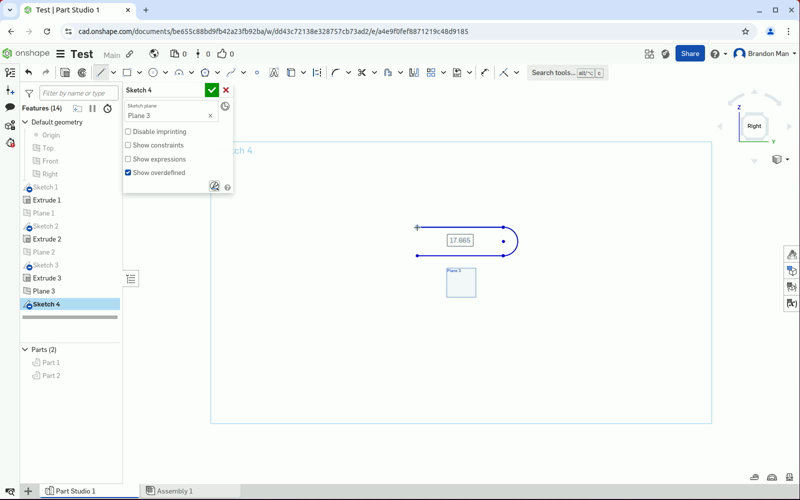
key(esc)
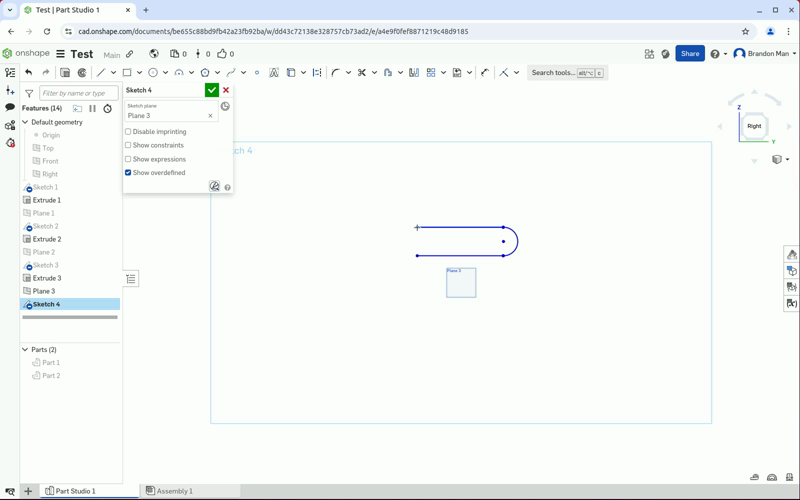
key(a)
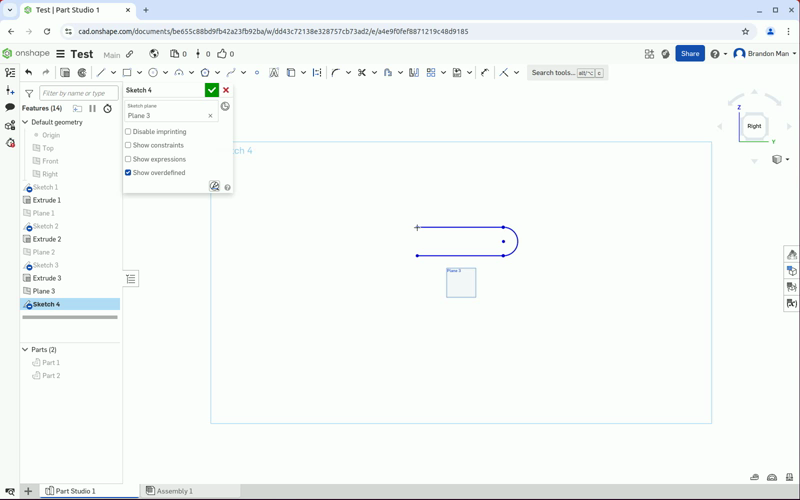
mouse_move(417, 227)
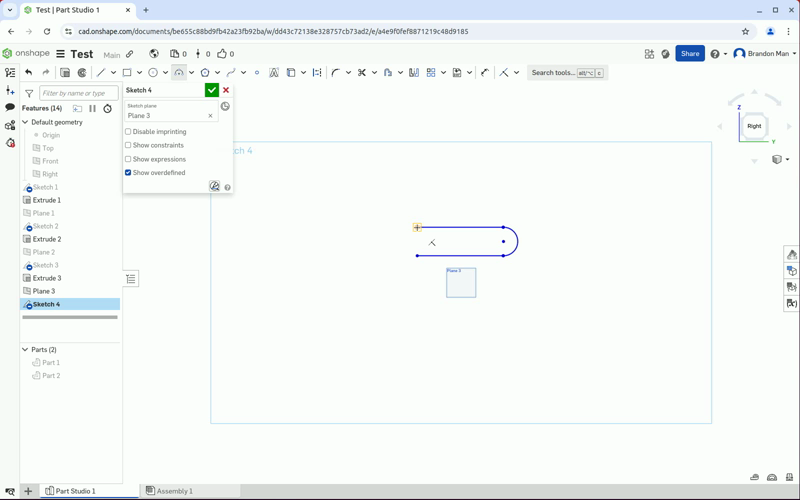
click(417, 227)
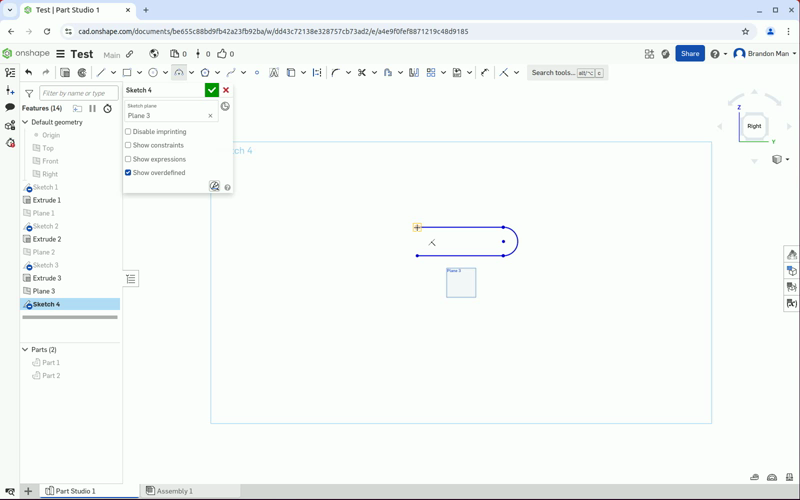
mouse_move(417, 255)
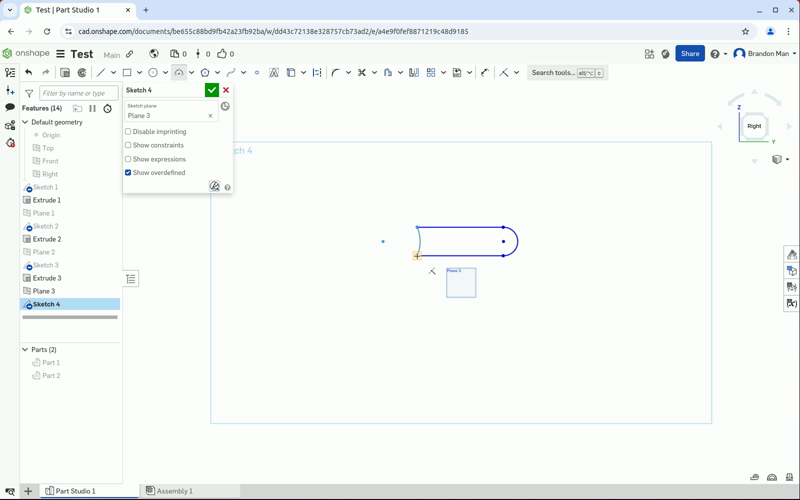
click(417, 255)
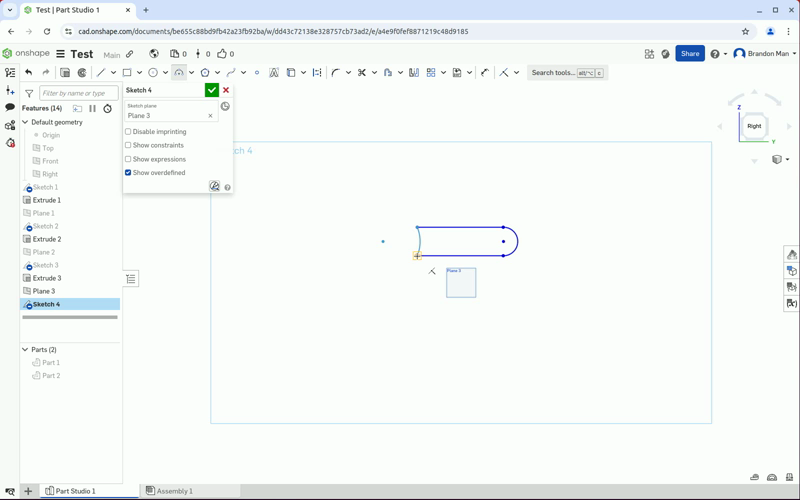
key_down(shift)
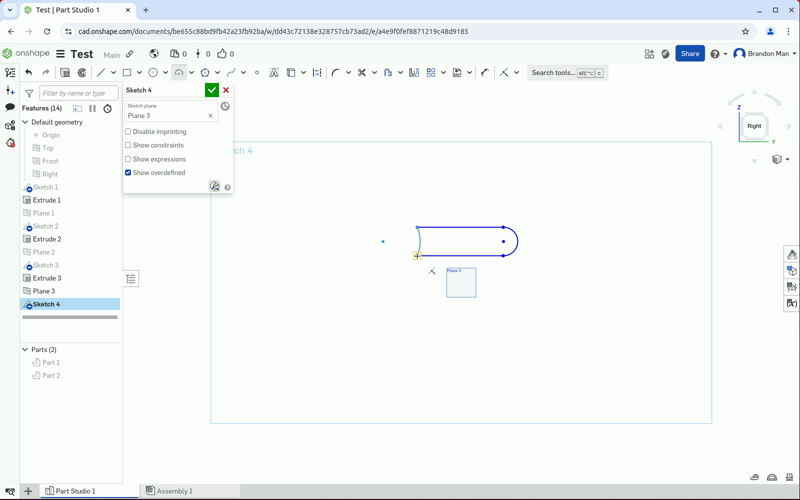
mouse_move(403, 241)
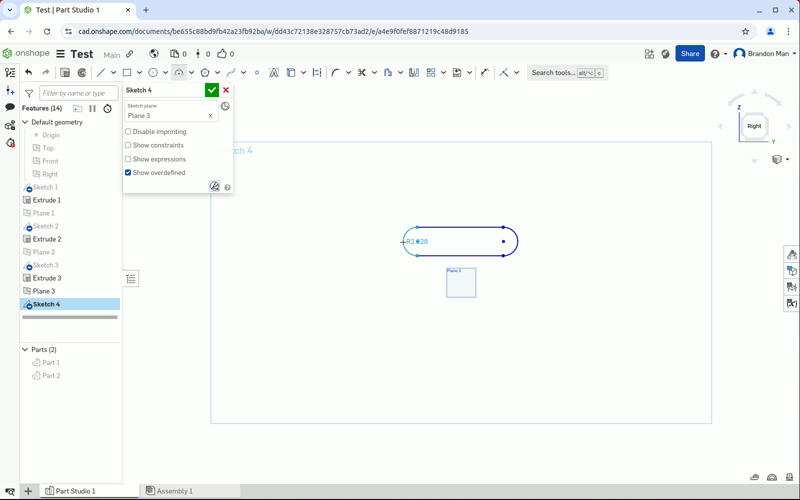
click(403, 241)
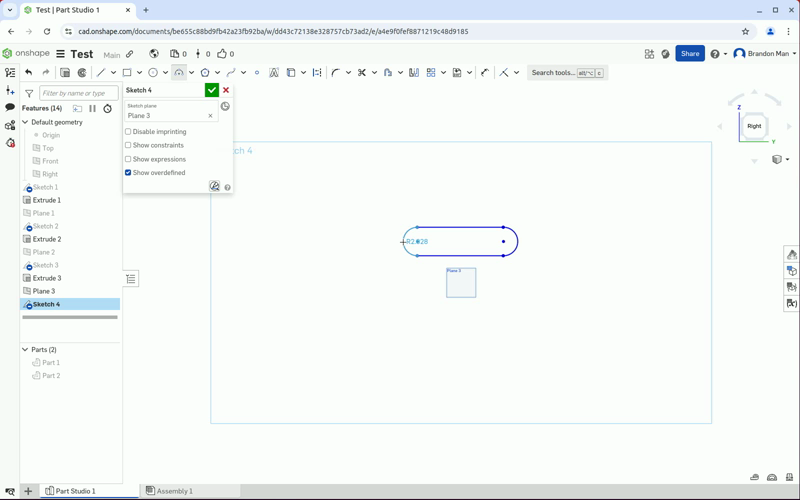
key_up(shift)
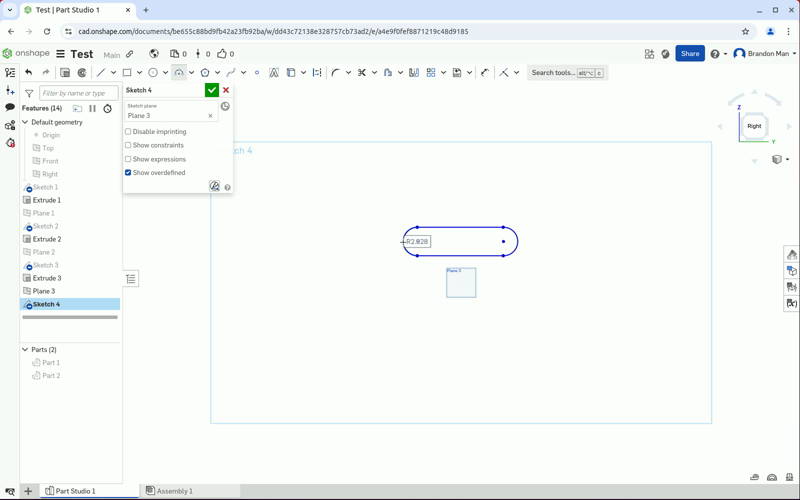
key(esc)
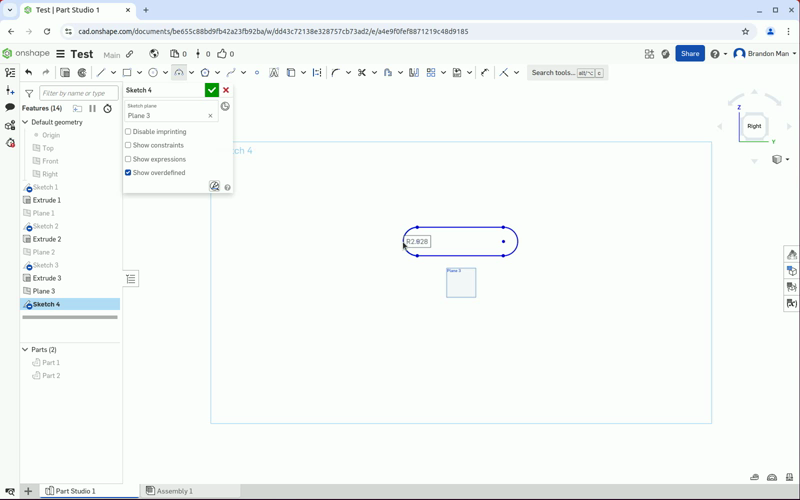
mouse_move(434, 251)
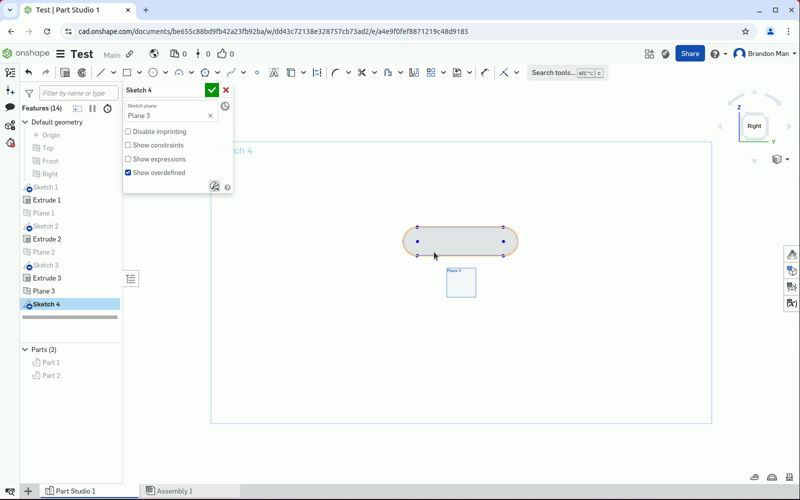
click(434, 251)
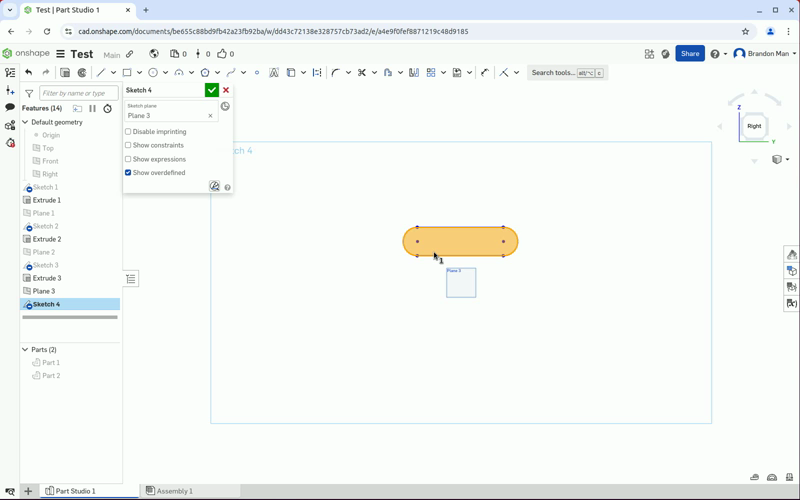
mouse_move(73, 352)
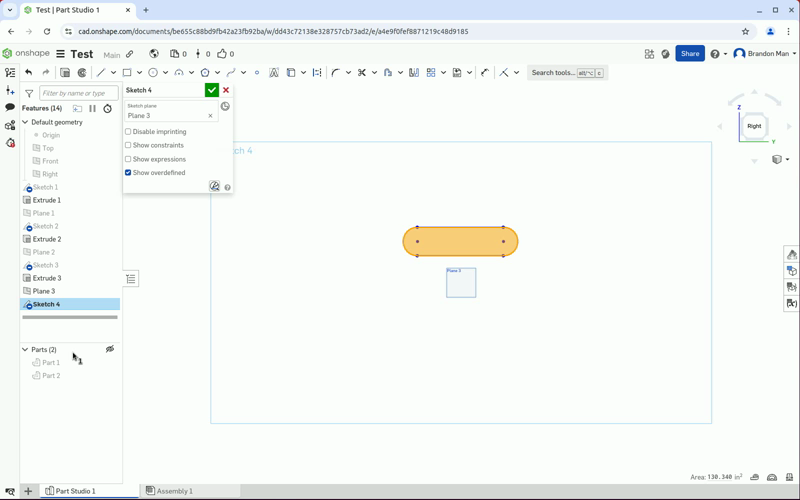
key(shift+y)
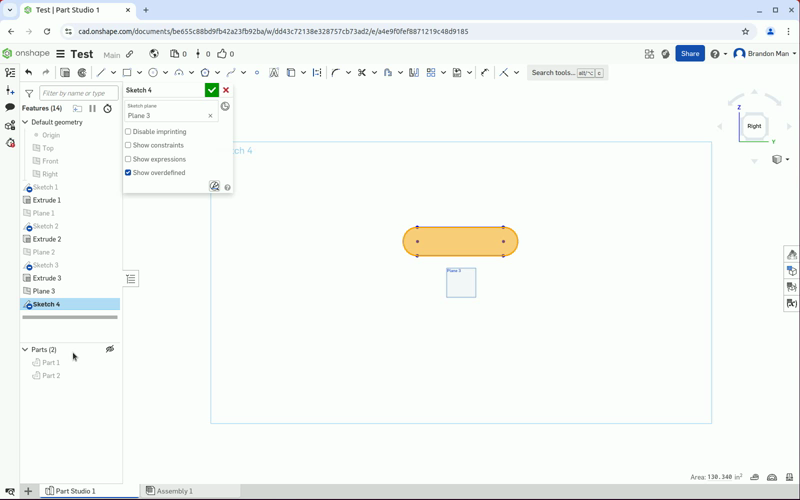
key(shift+e)
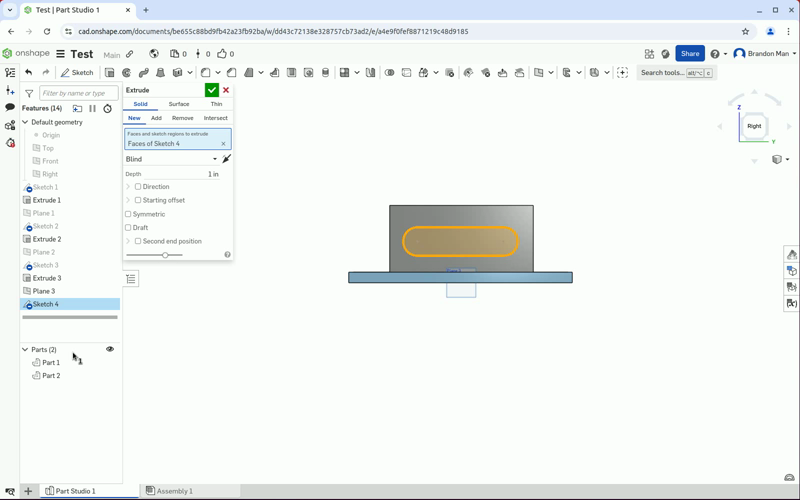
mouse_move(143, 106)
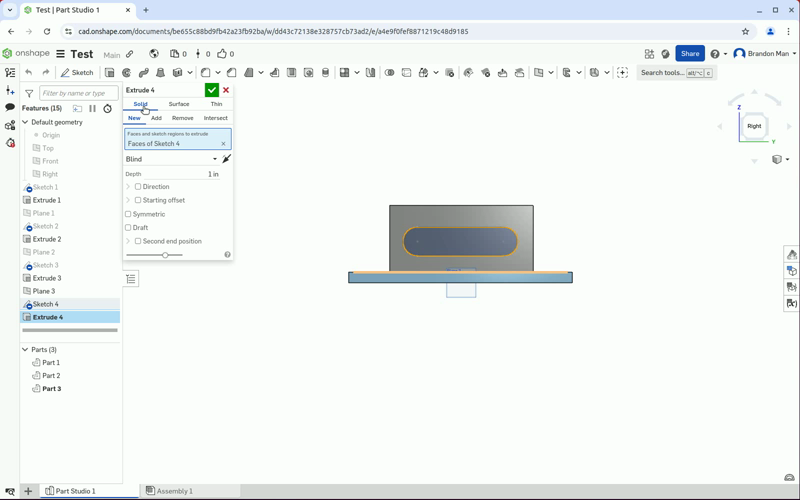
click(143, 106)
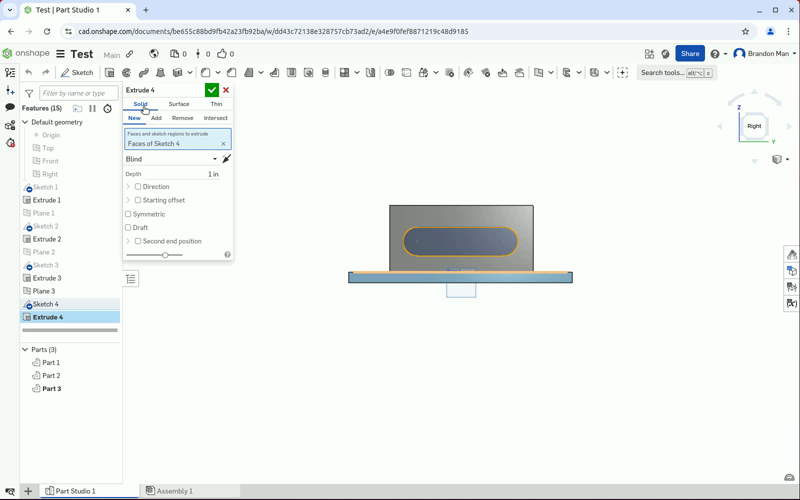
mouse_move(186, 120)
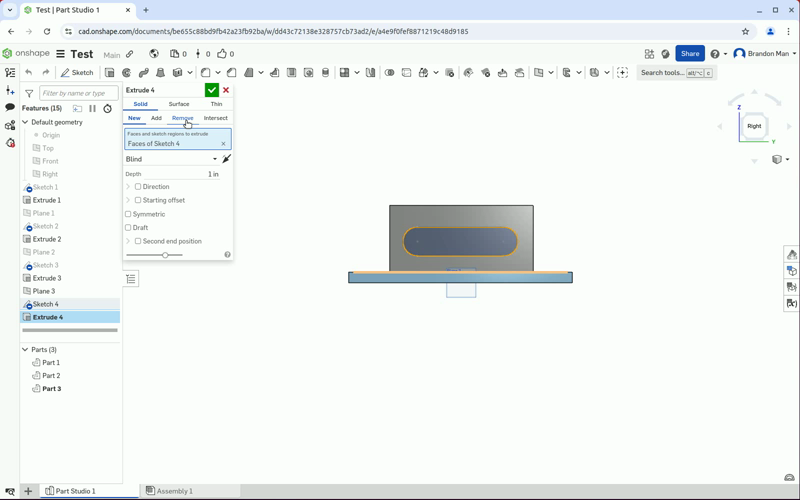
click(186, 120)
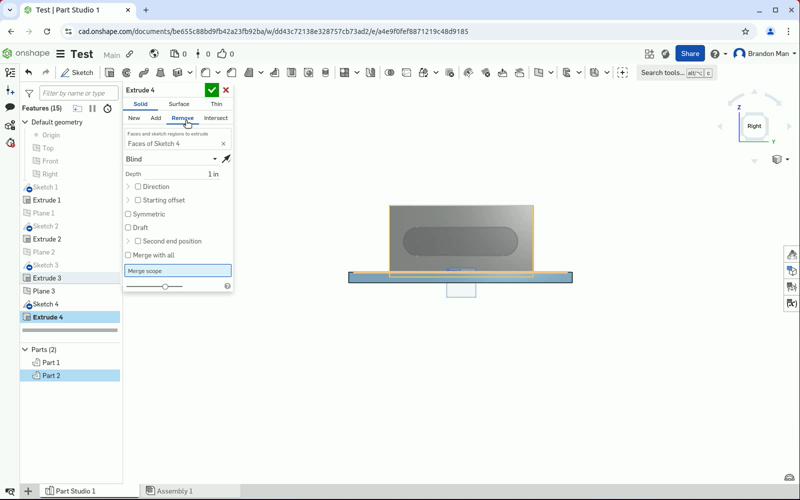
key(tab, 4)
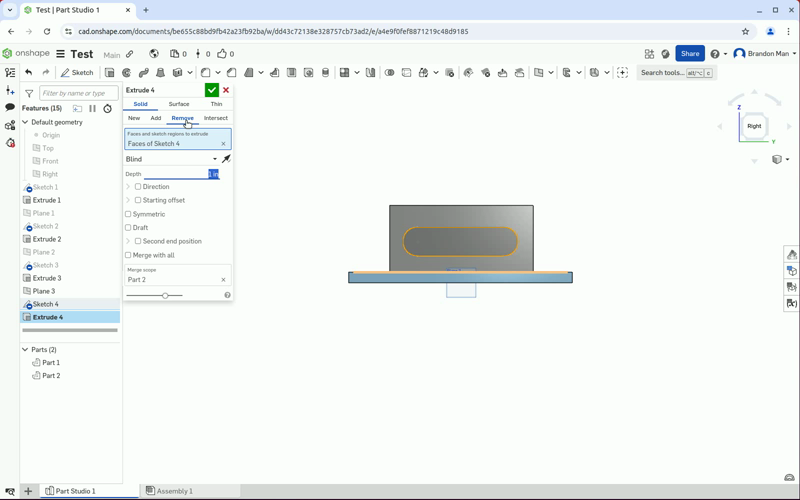
text(14.683)
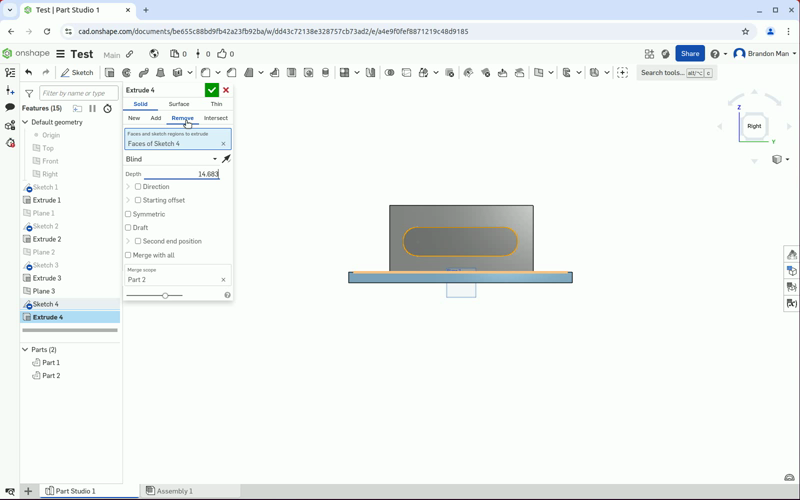
key(tab, 6)
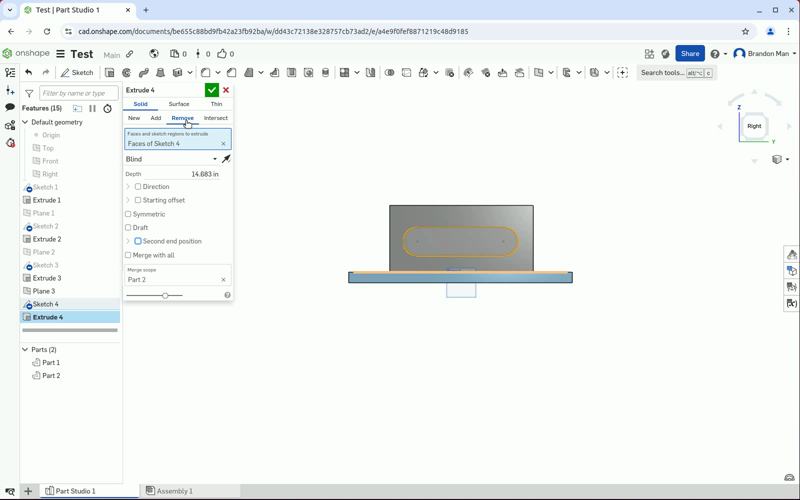
key(space)
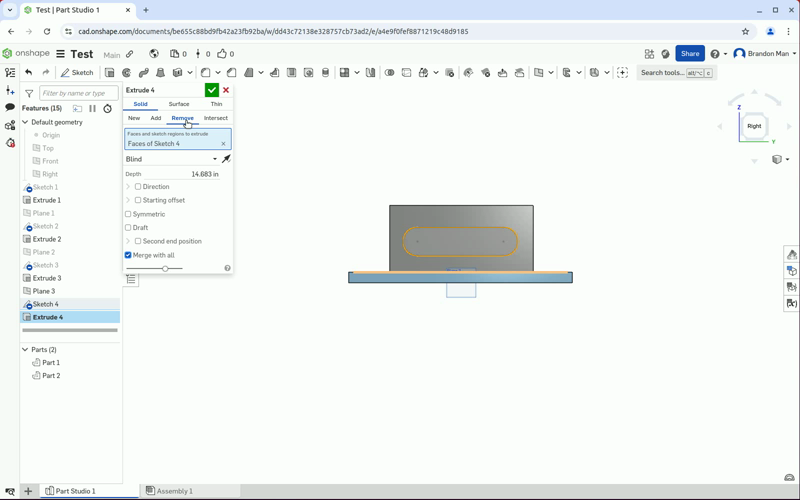
key(enter)
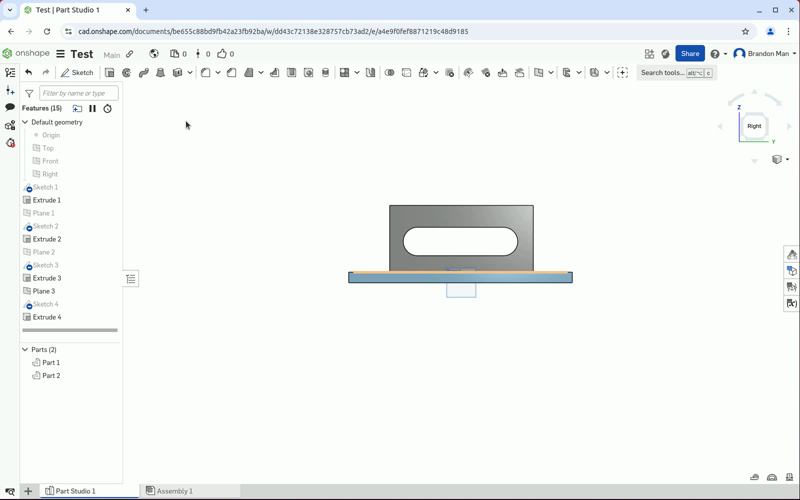
key(shift+h)
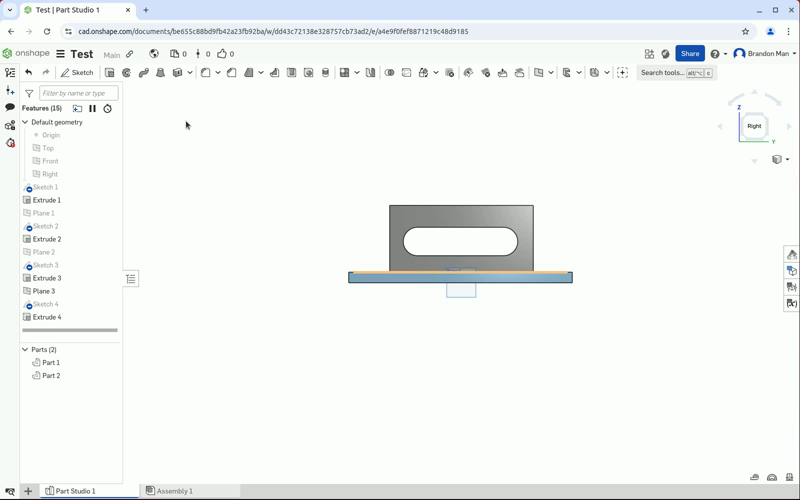
key(shift+h)
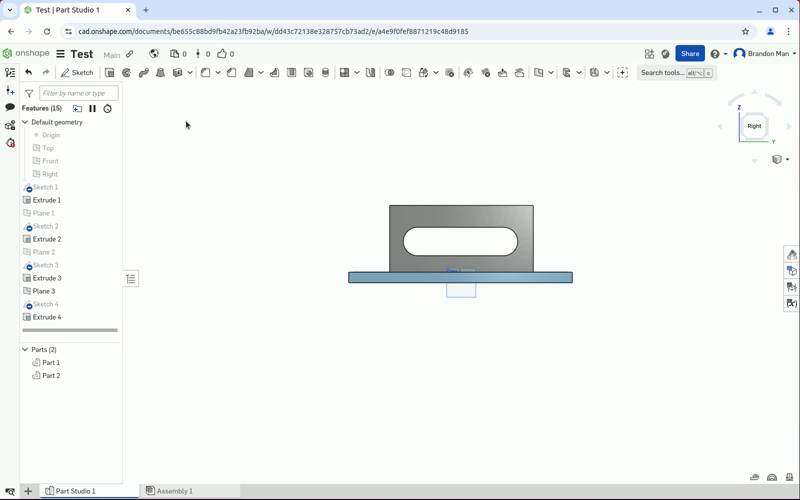
mouse_move(73, 189)
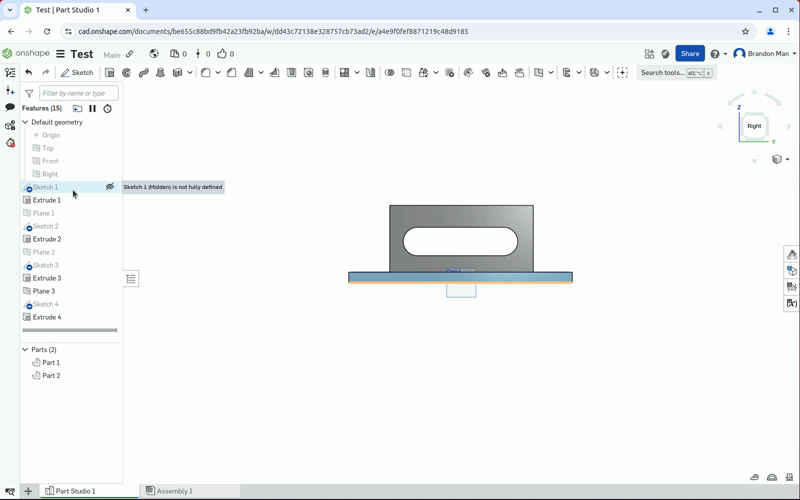
click(73, 189)
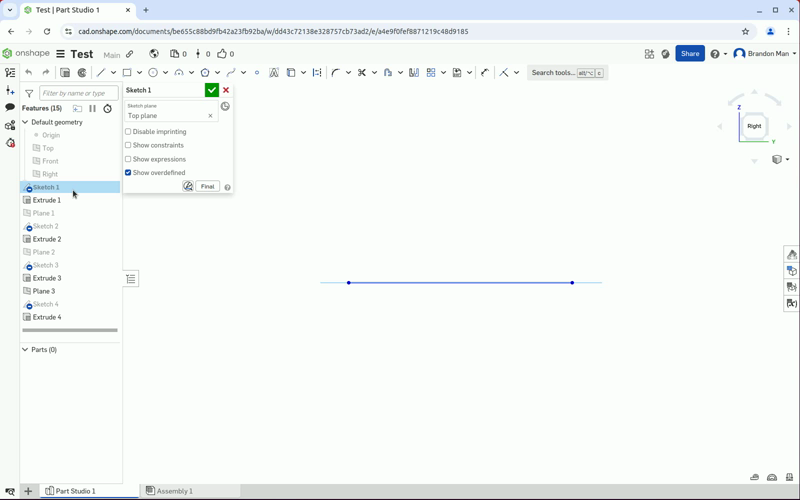
mouse_move(229, 92)
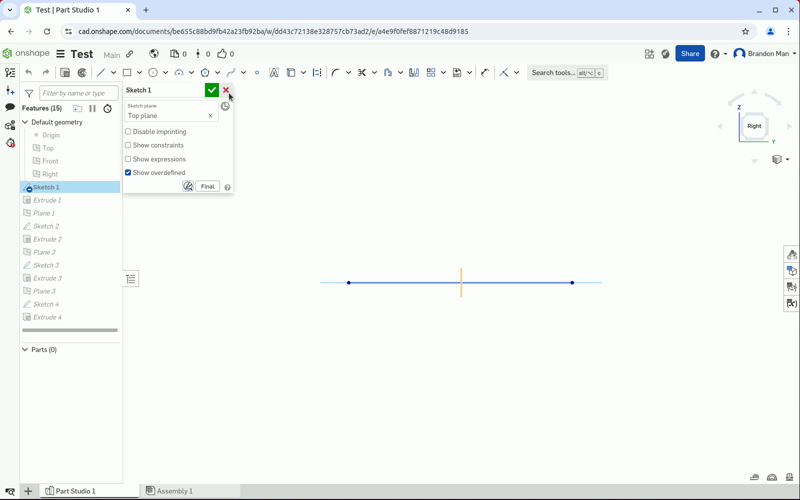
click(229, 92)
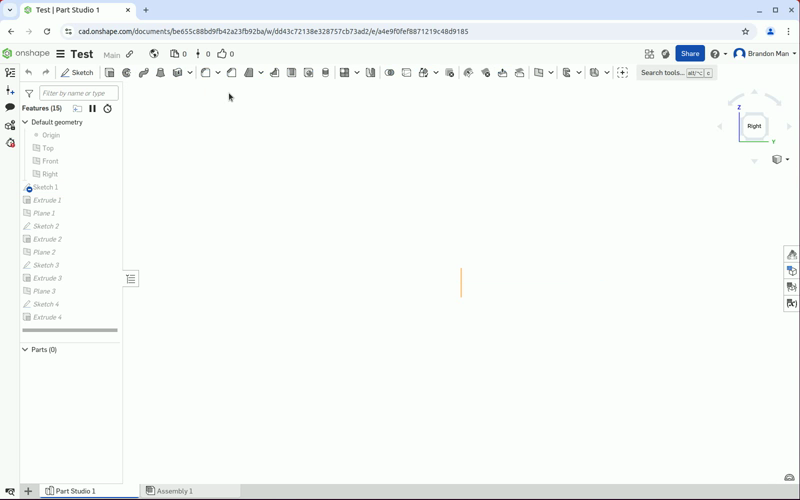
key(shift+s)
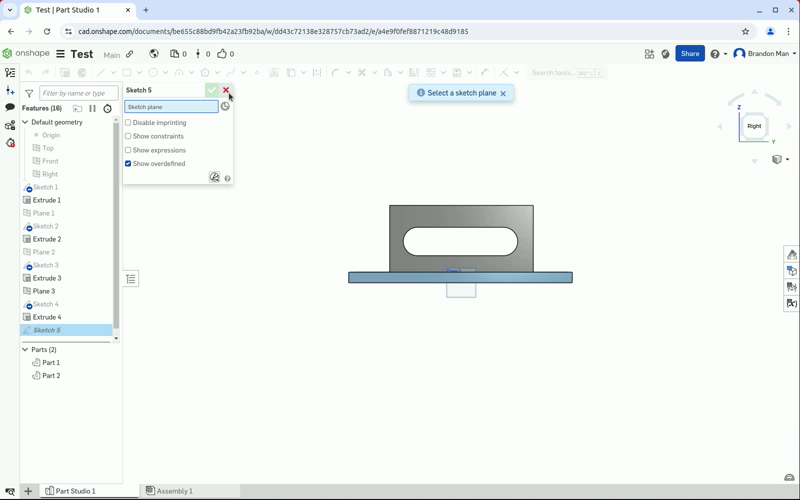
mouse_move(69, 293)
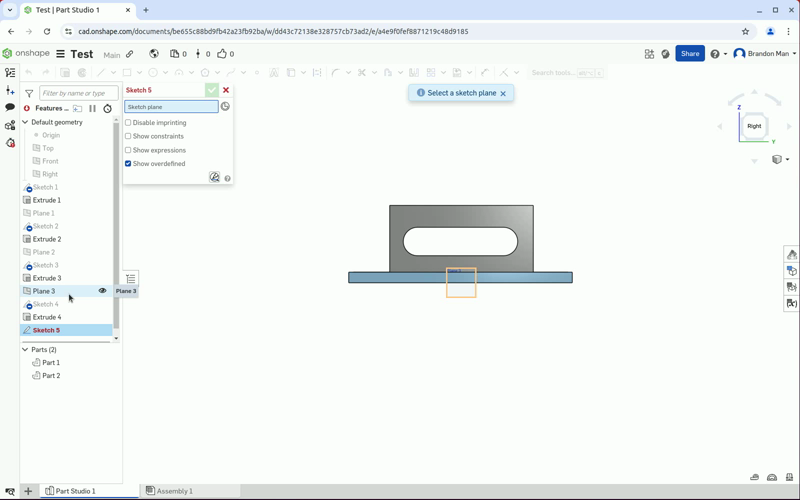
click(69, 293)
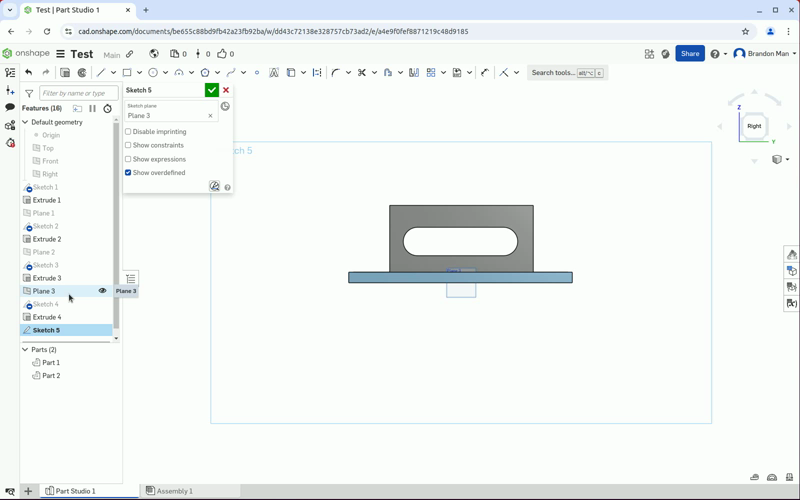
mouse_move(73, 352)
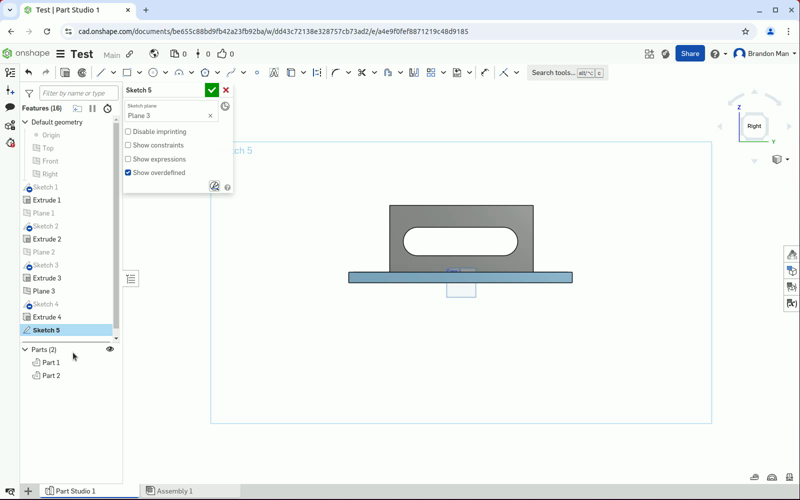
key(y)
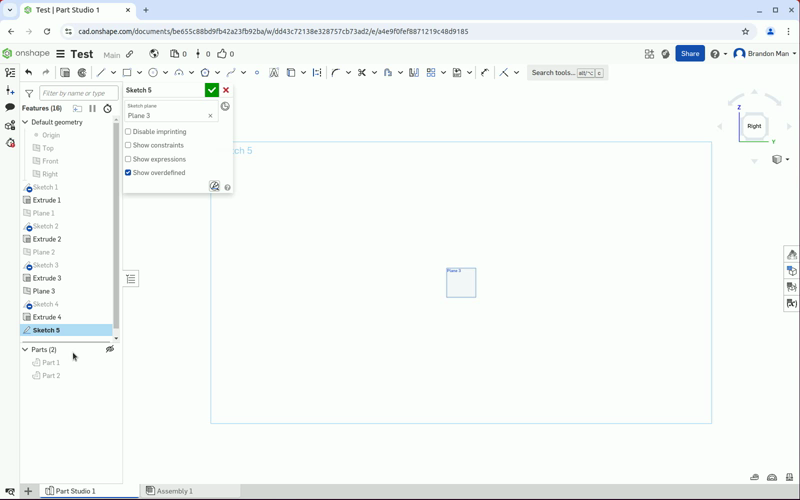
key(l)
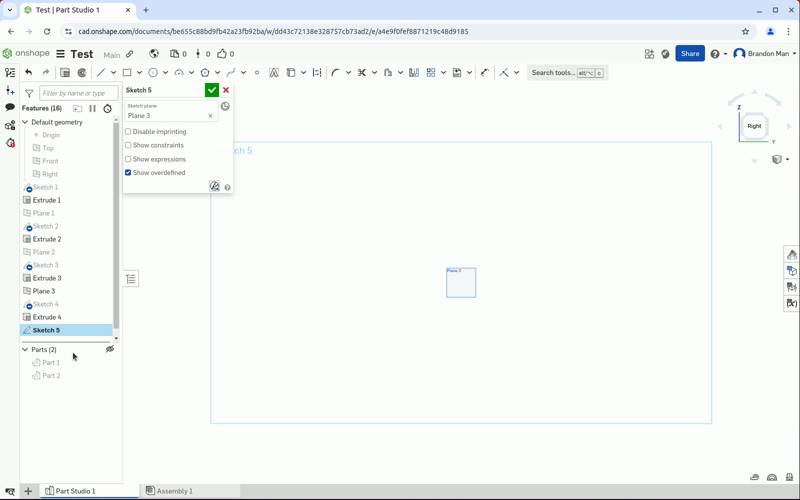
key_down(shift)
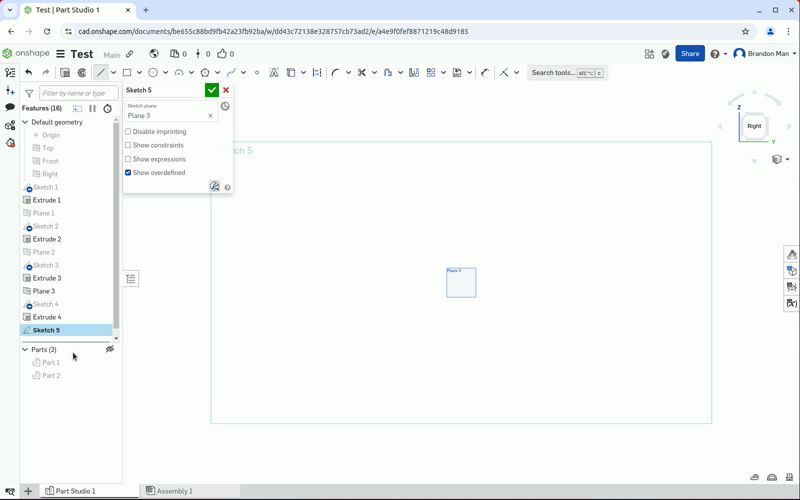
mouse_move(389, 219)
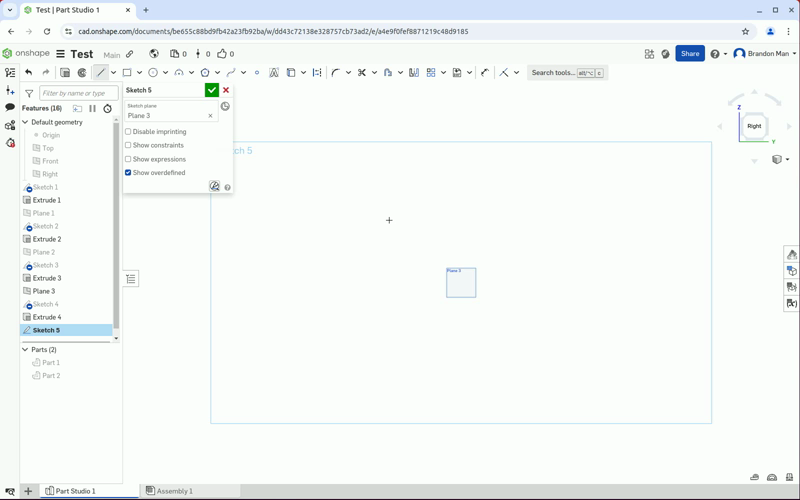
click(389, 219)
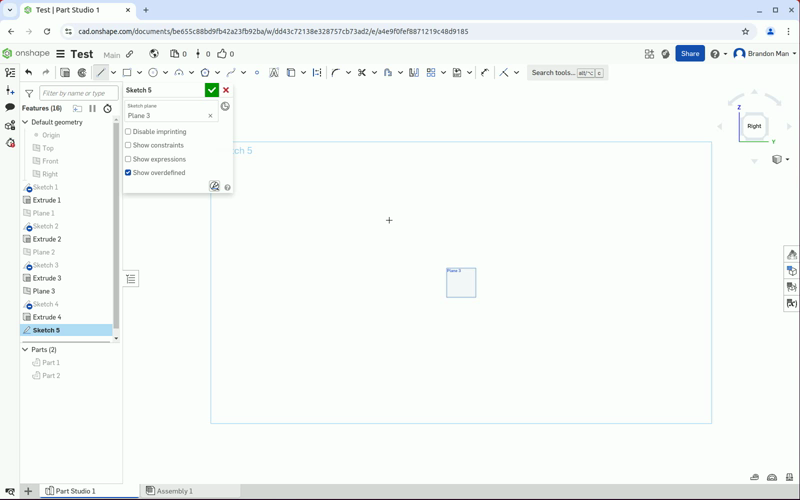
key_up(shift)
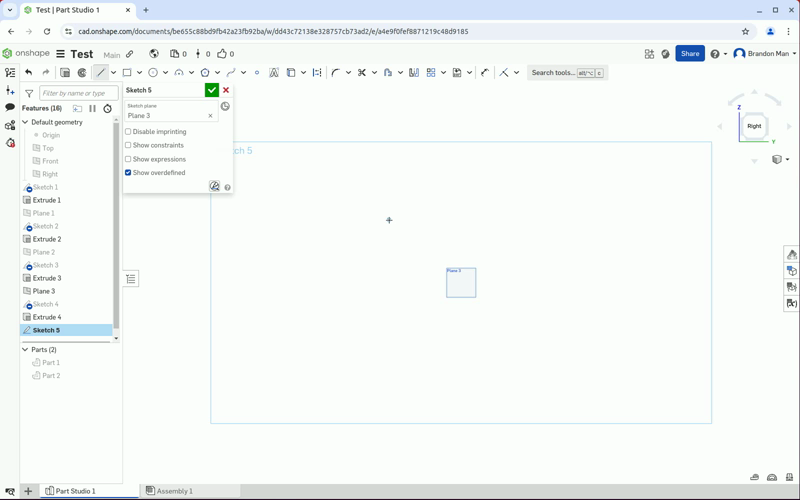
key_down(shift)
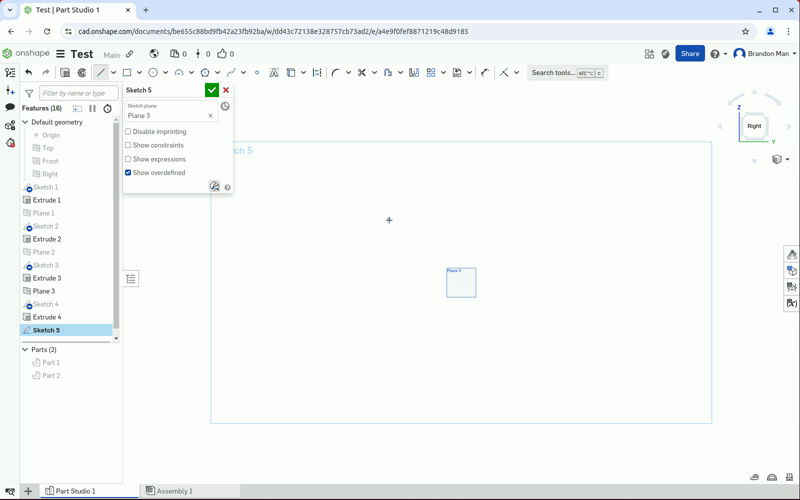
mouse_move(533, 219)
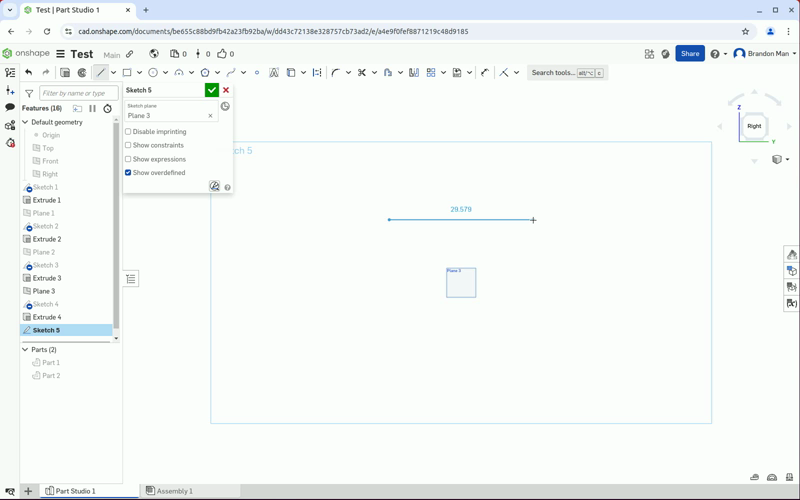
click(533, 219)
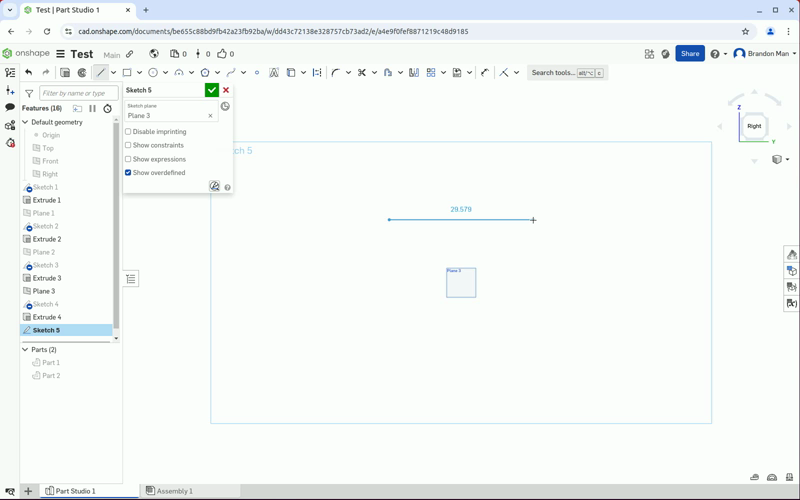
key_up(shift)
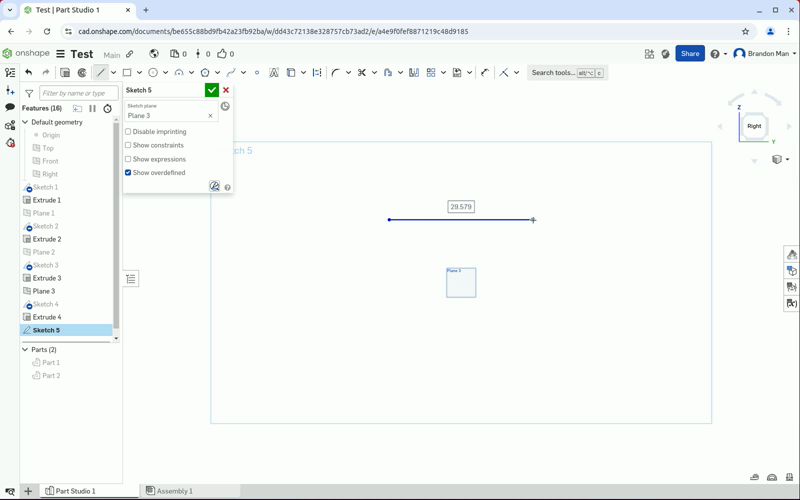
key_down(shift)
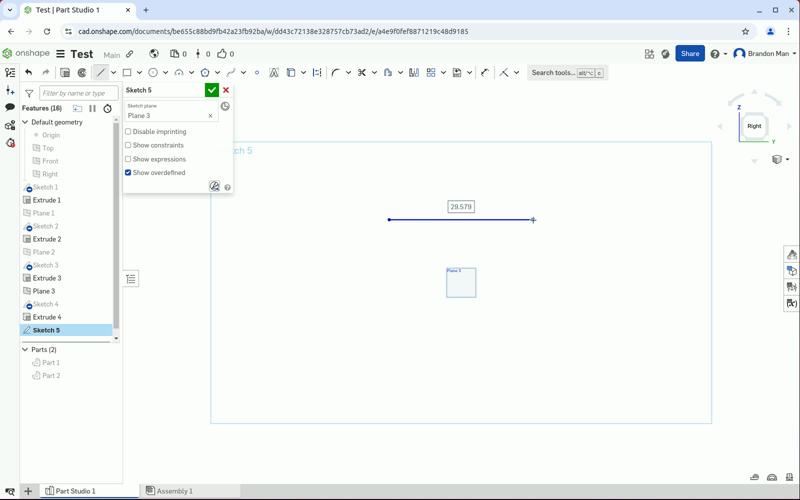
mouse_move(563, 219)
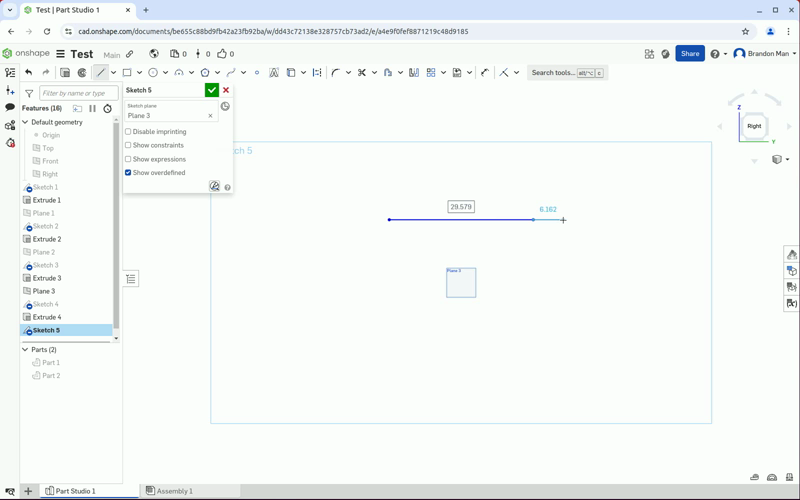
mouse_move(533, 204)
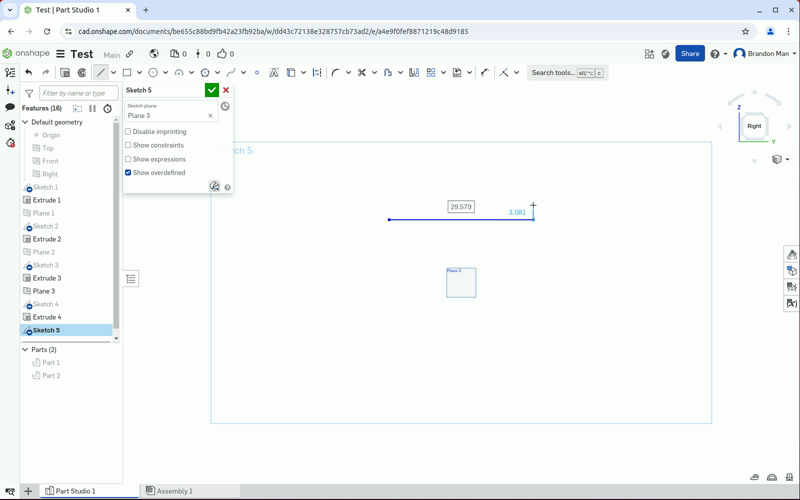
click(533, 204)
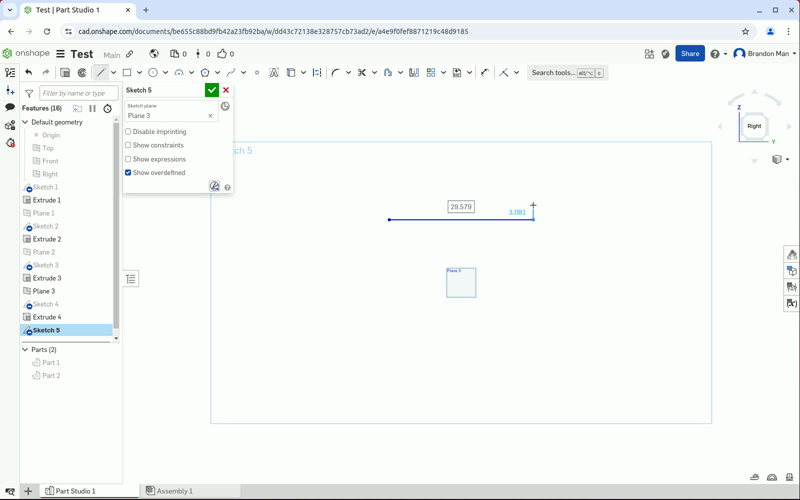
key_up(shift)
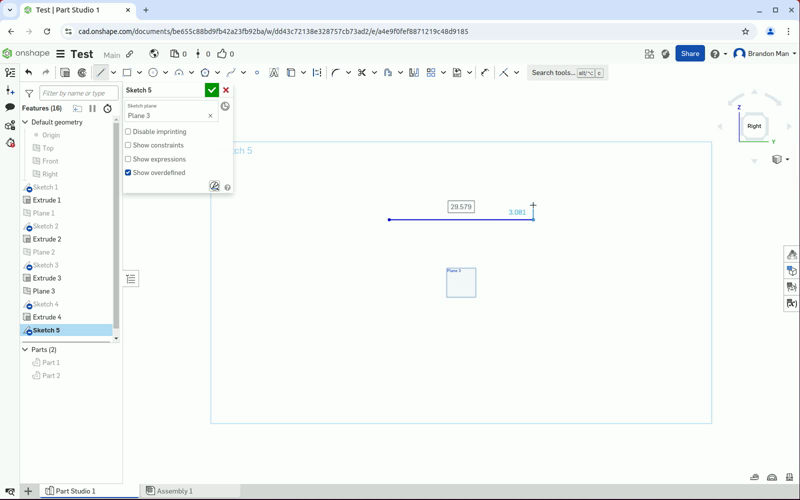
key_down(shift)
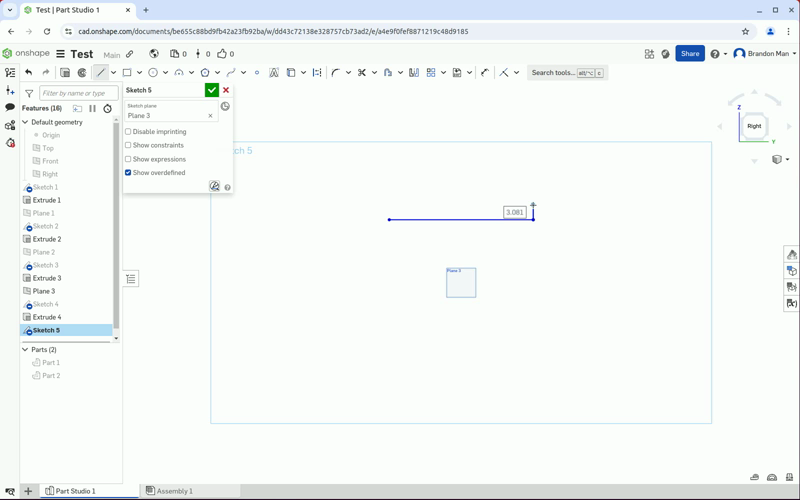
mouse_move(389, 204)
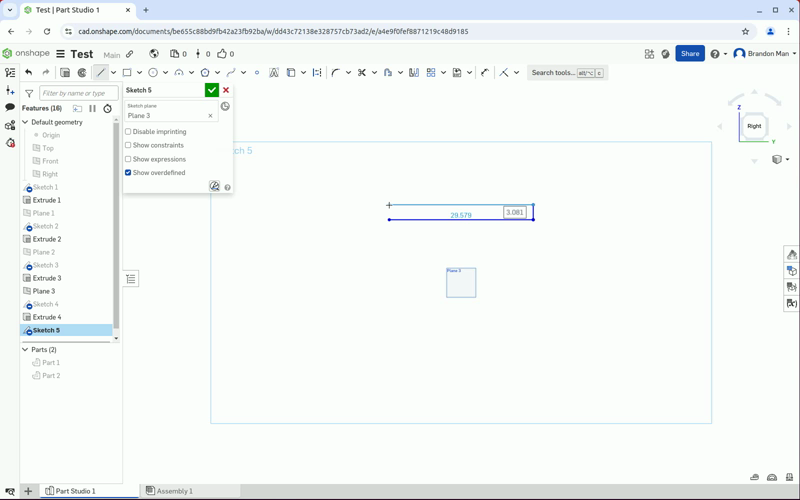
click(389, 204)
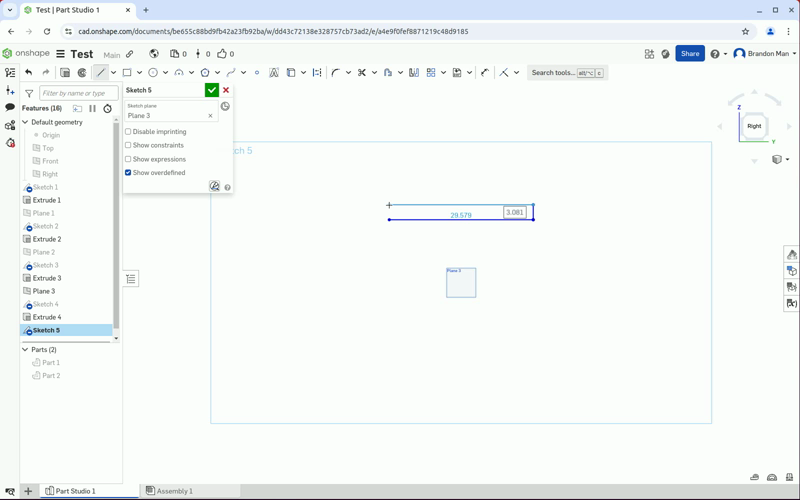
key_up(shift)
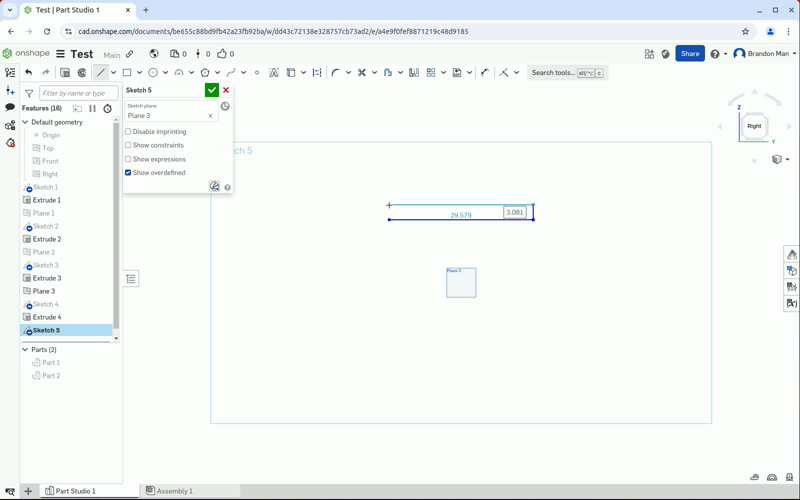
mouse_move(419, 204)
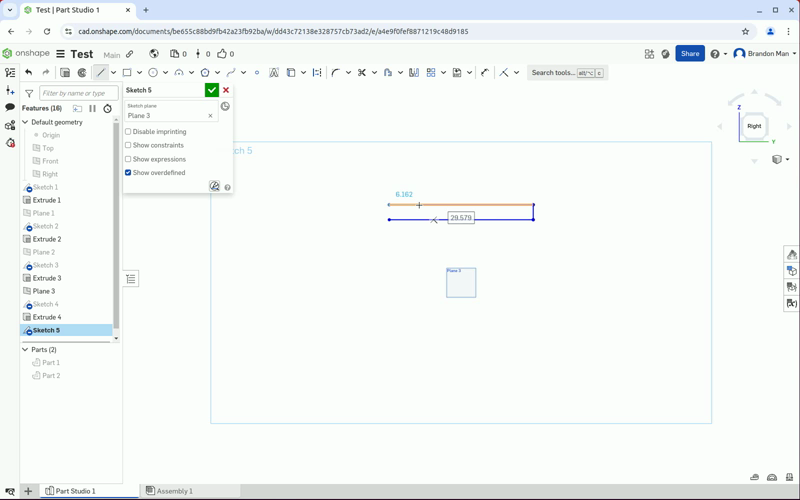
key_down(shift)
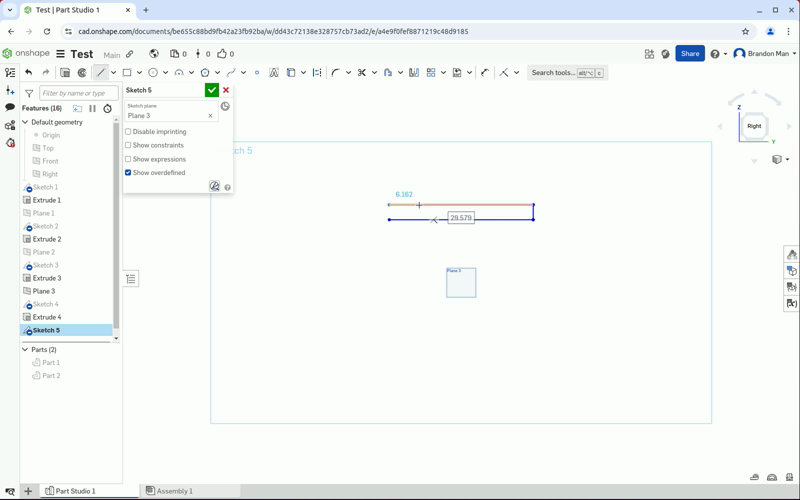
mouse_move(389, 219)
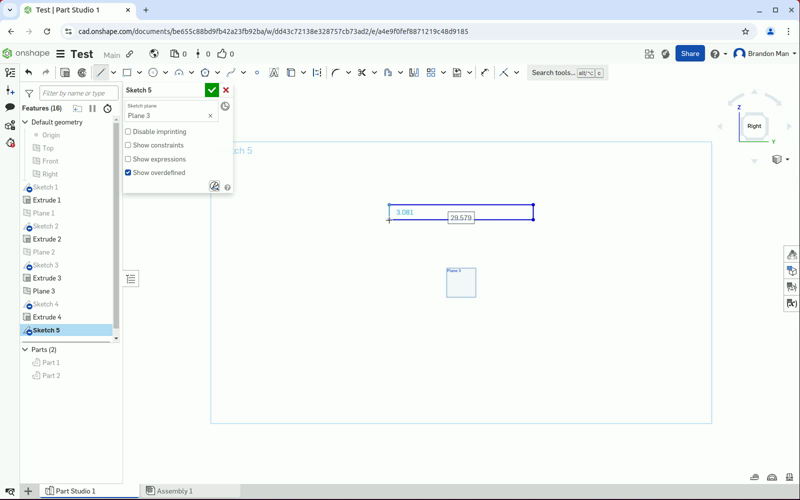
key_up(shift)
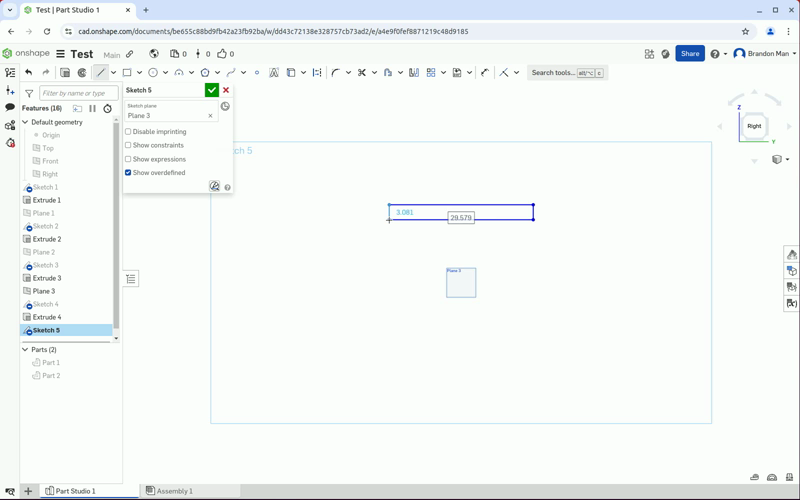
click(389, 219)
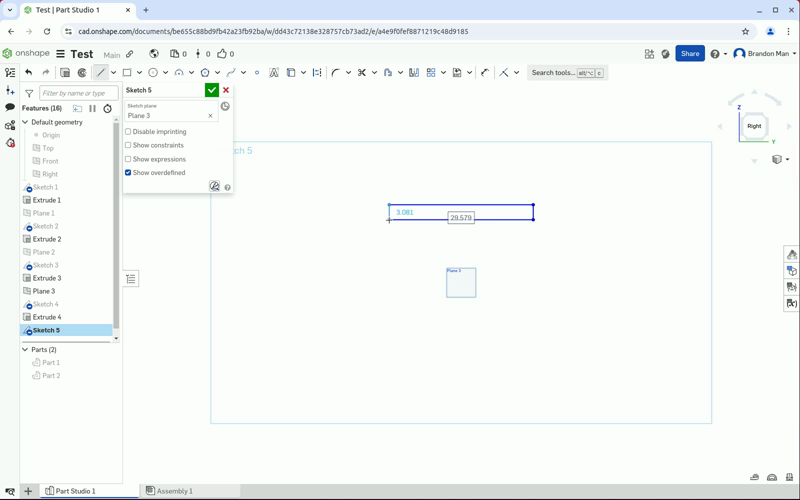
key(esc)
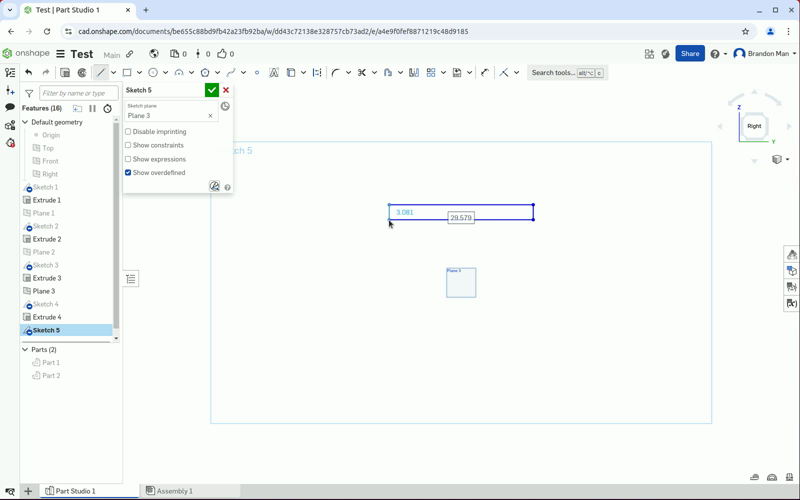
mouse_move(475, 212)
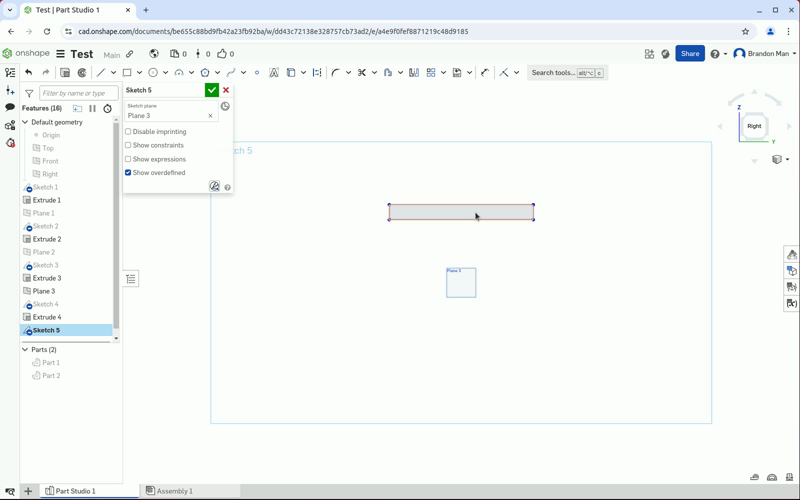
click(475, 212)
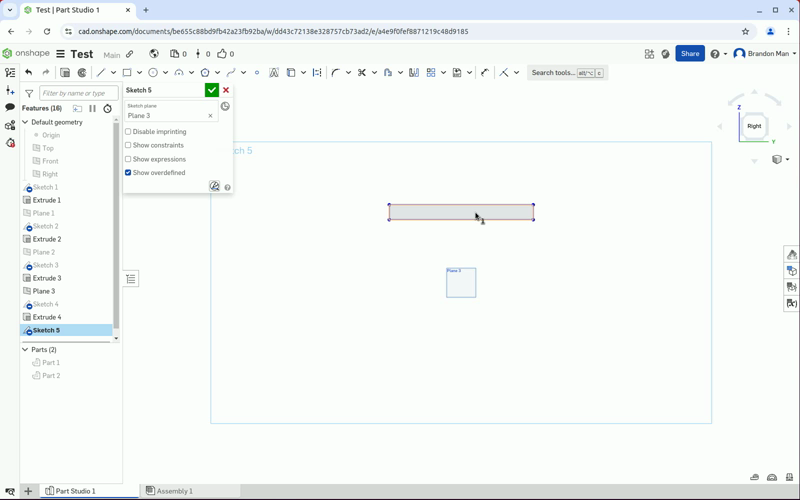
mouse_move(73, 352)
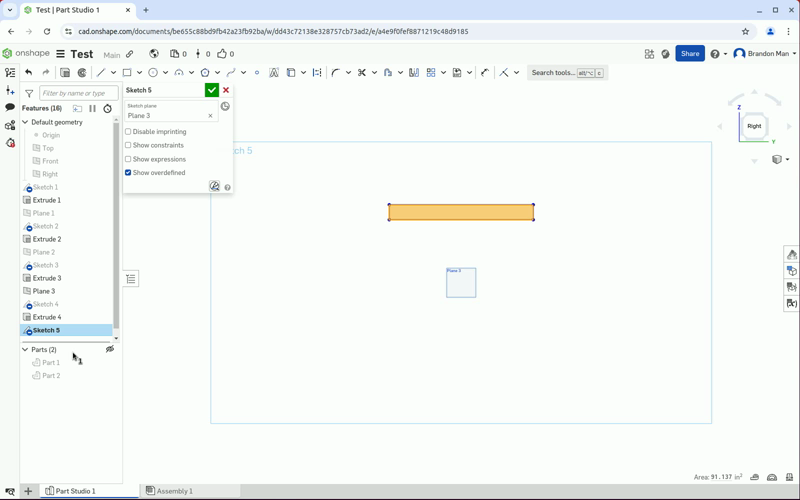
key(shift+y)
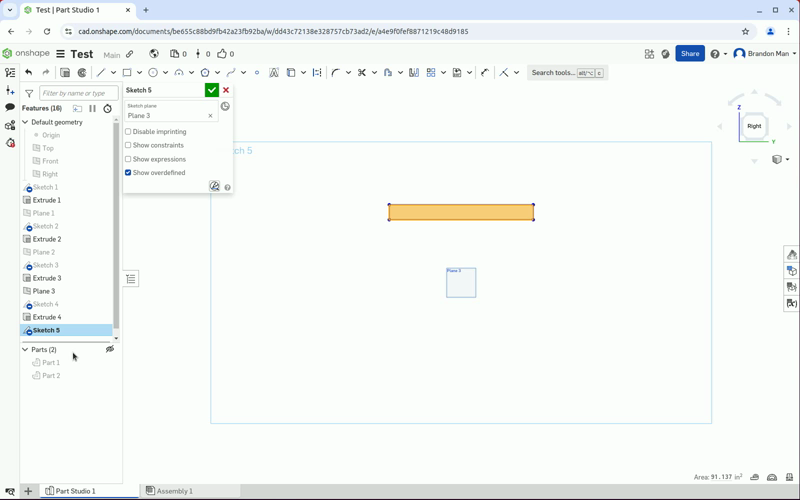
key(shift+e)
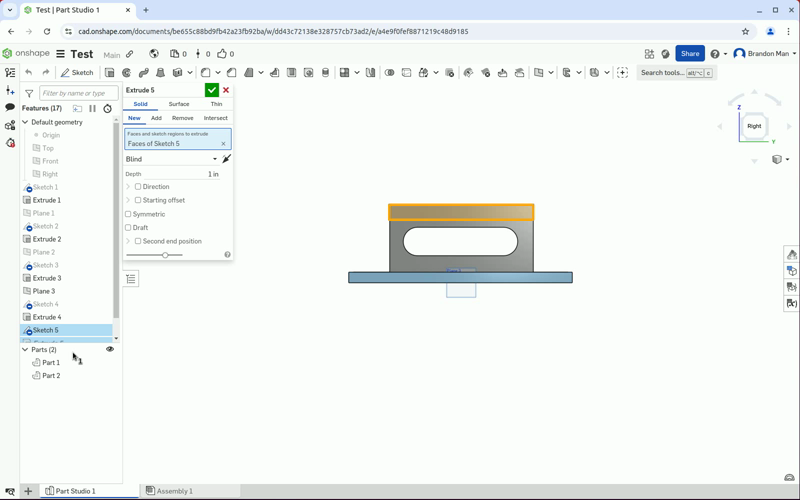
mouse_move(143, 106)
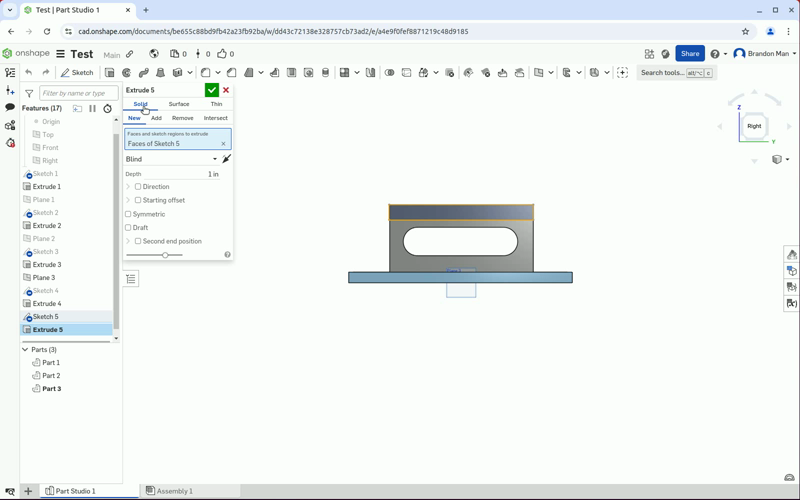
click(143, 106)
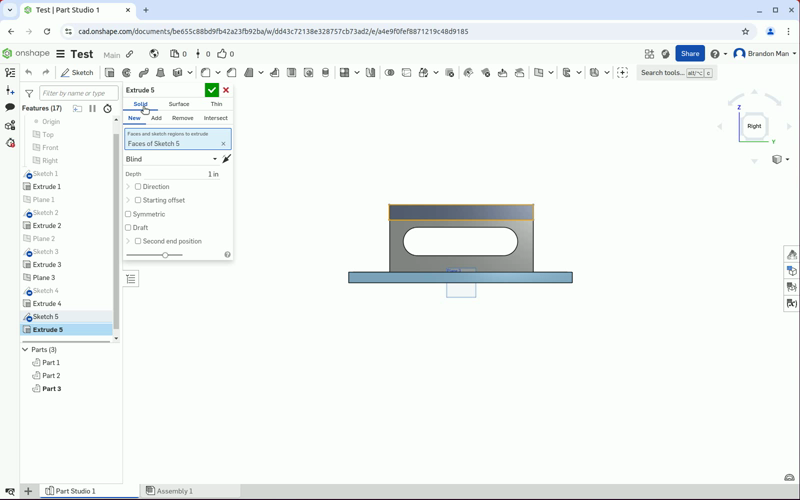
mouse_move(186, 120)
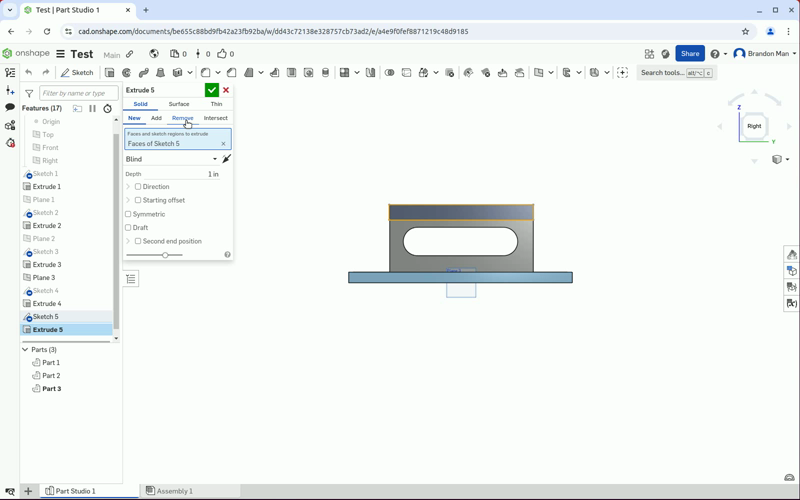
click(186, 120)
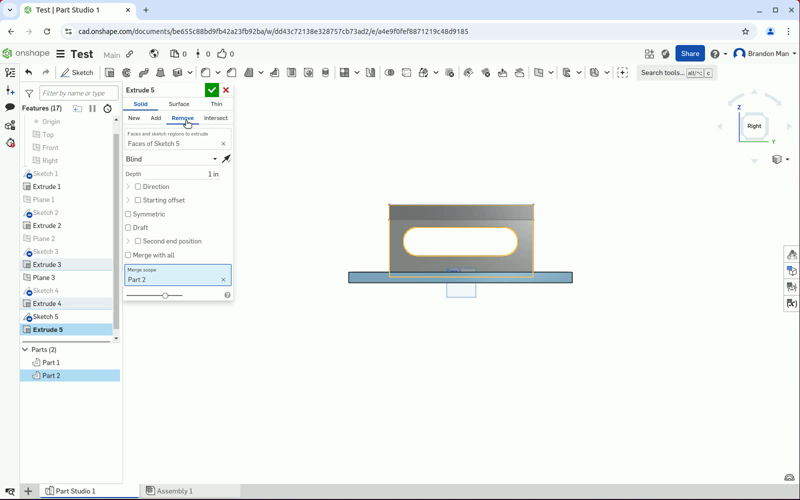
key(tab, 4)
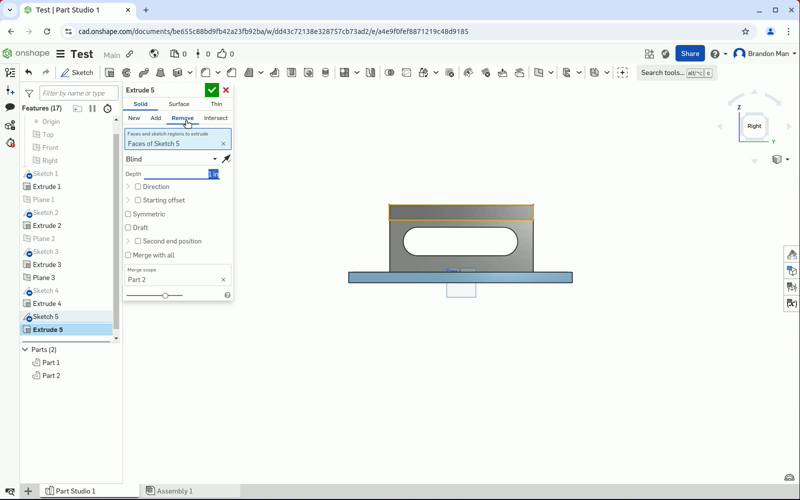
text(14.683)
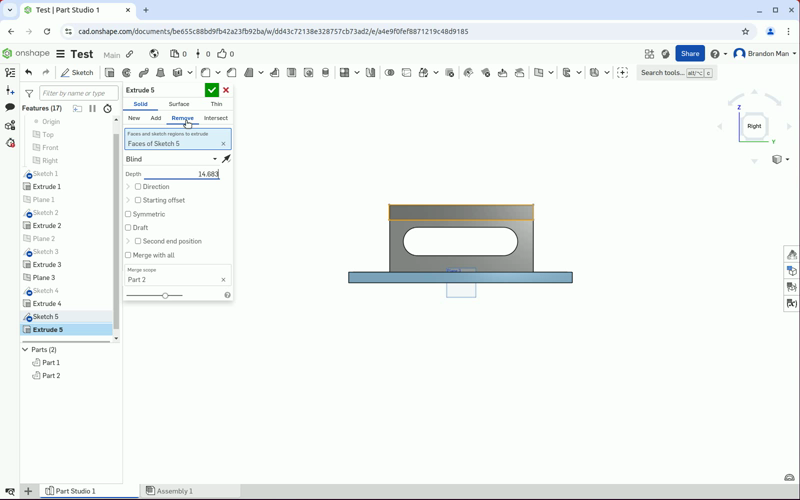
key(tab, 6)
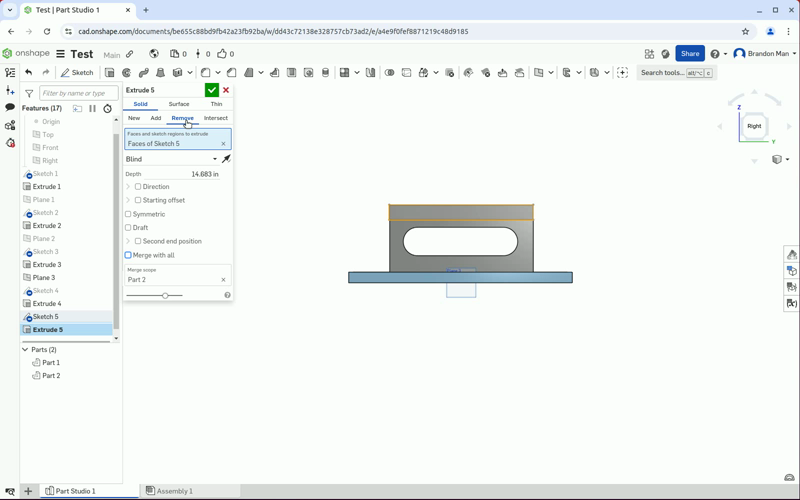
key(space)
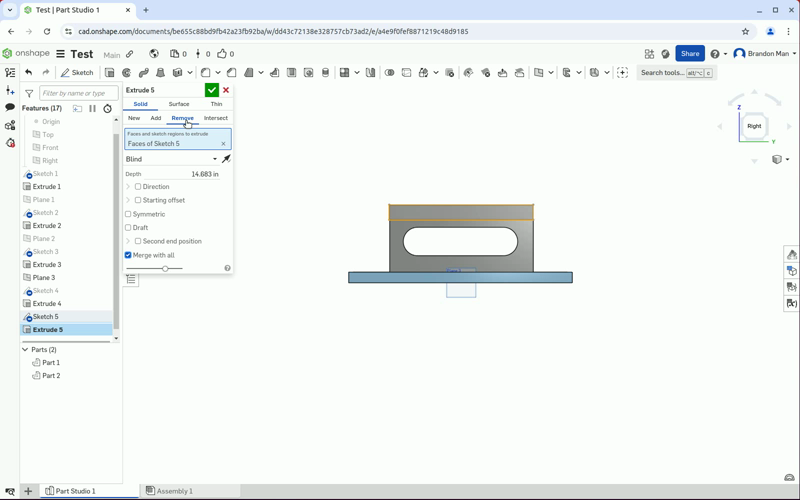
key(enter)
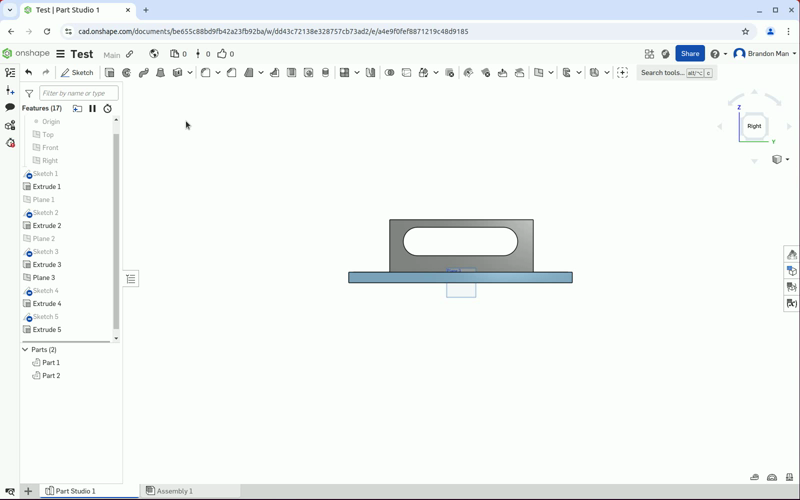
key(shift+h)
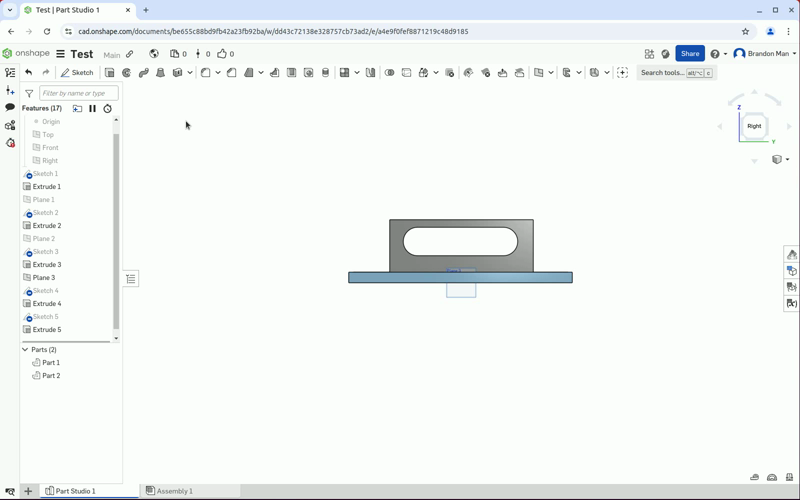
key(shift+h)
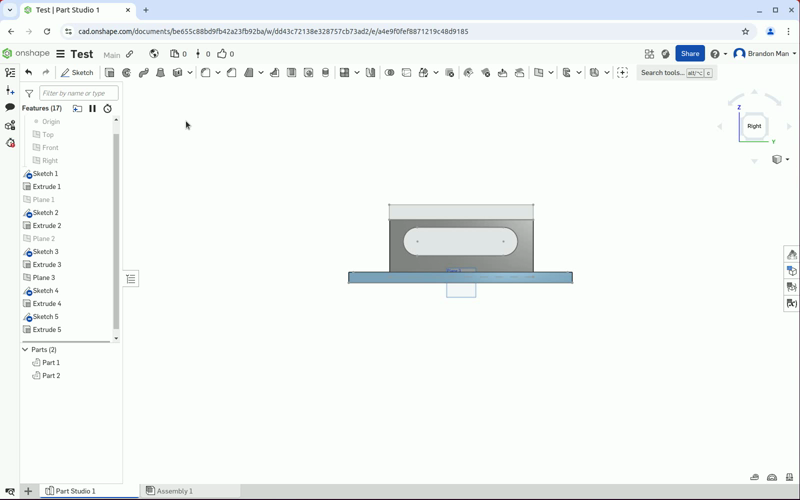
key(shift+7)
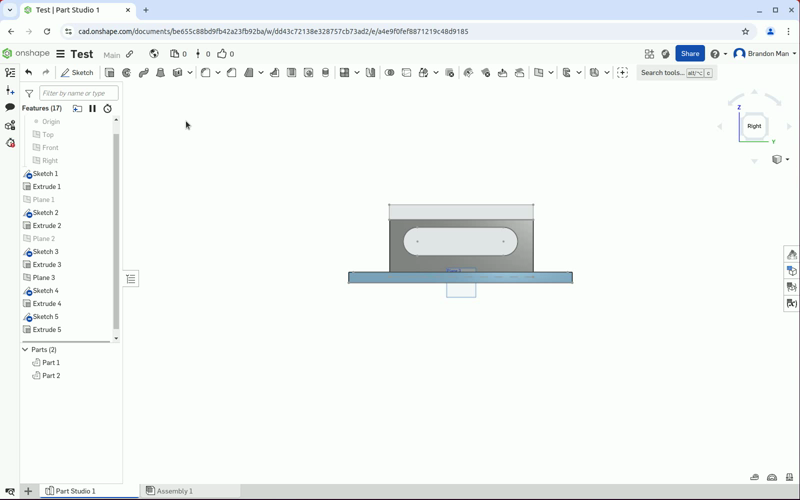
key(right, 2)
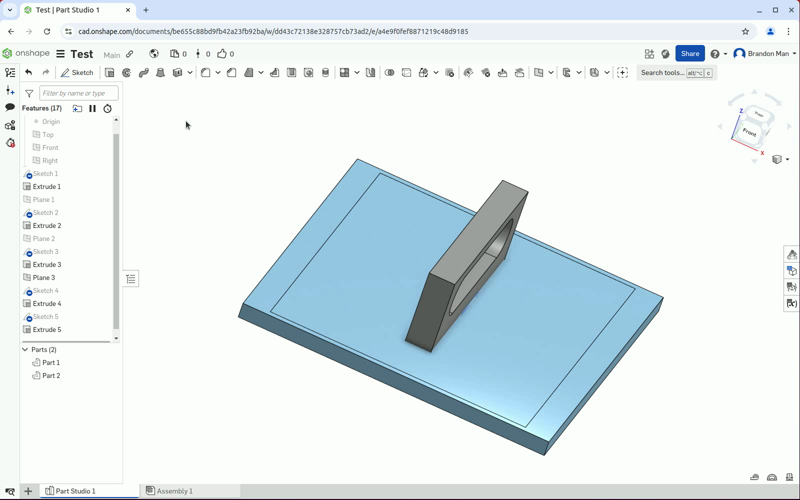
key(down, 2)
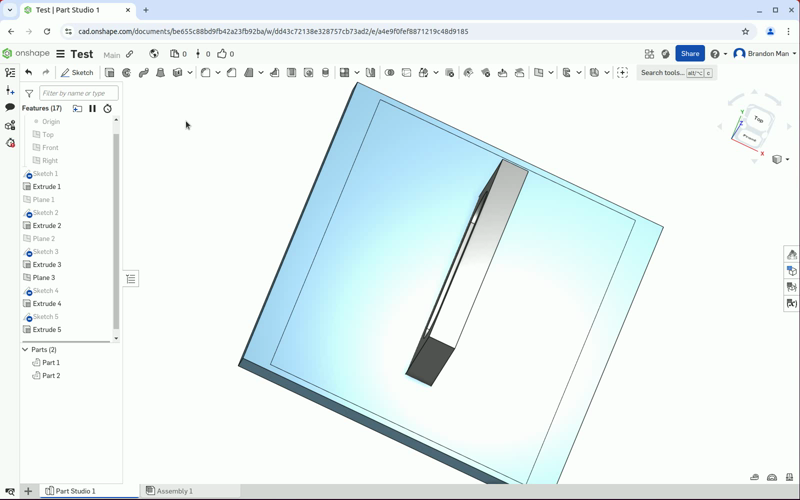
key(up, 2)
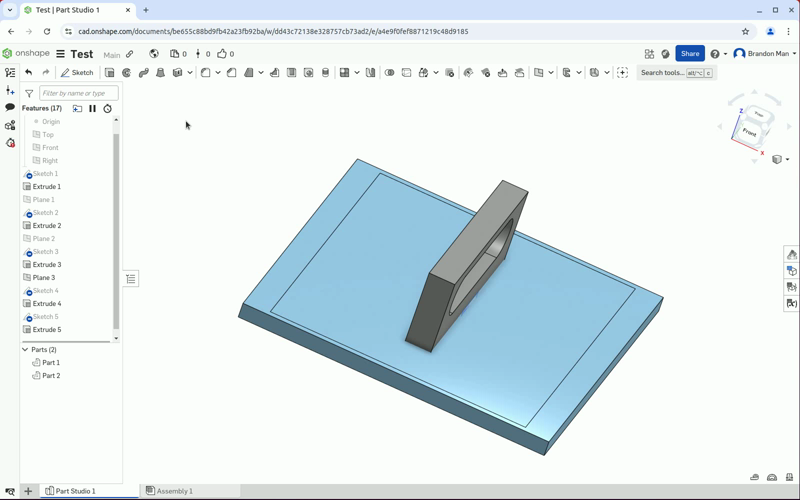
key(left, 2)
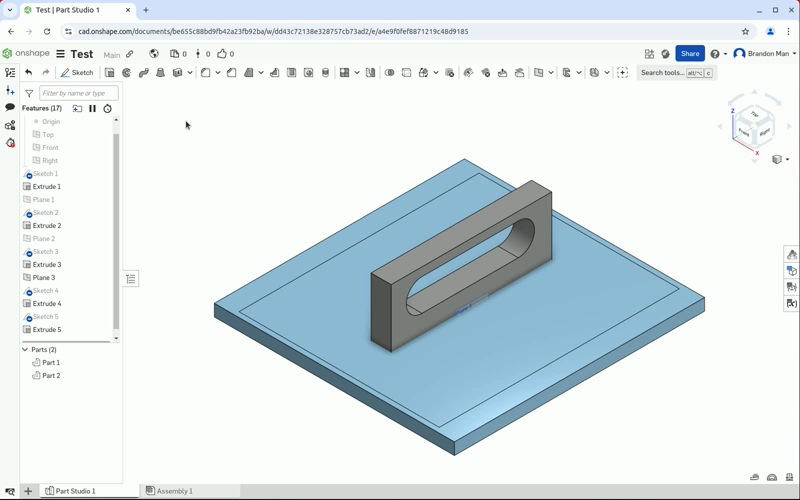
mouse_move(69, 176)
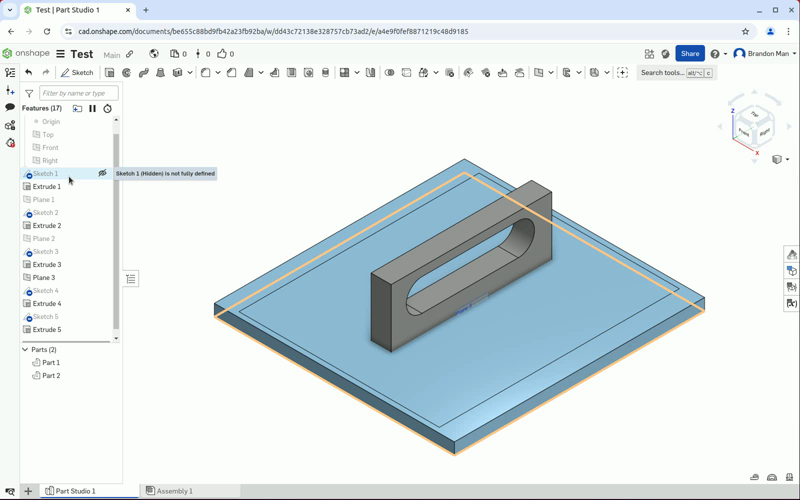
click(69, 176)